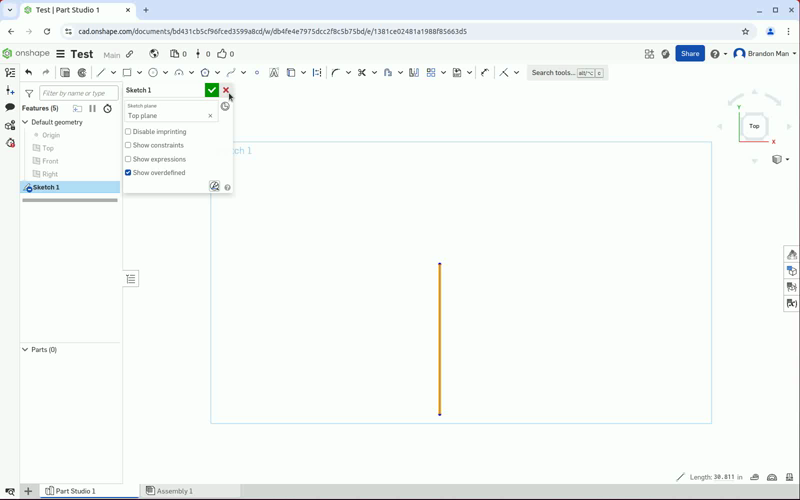
key(shift+h)
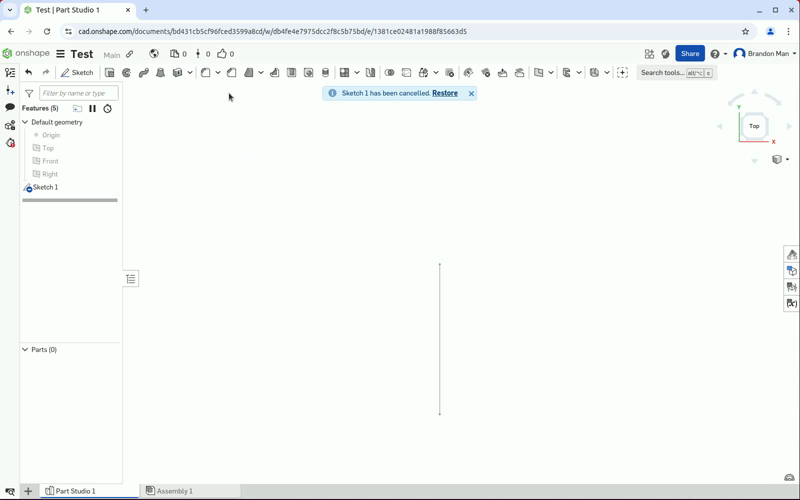
key(shift+s)
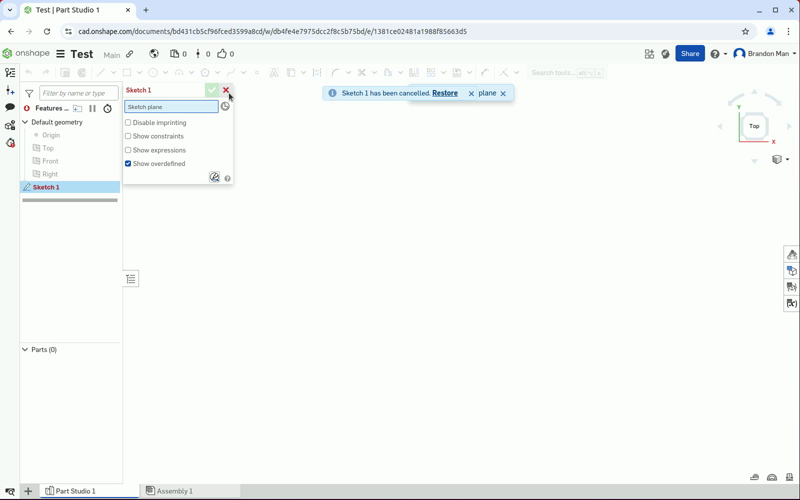
mouse_move(73, 150)
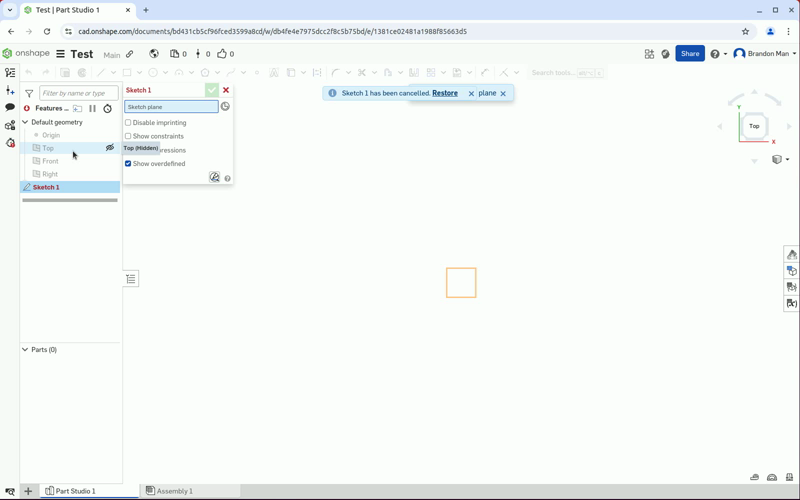
click(73, 150)
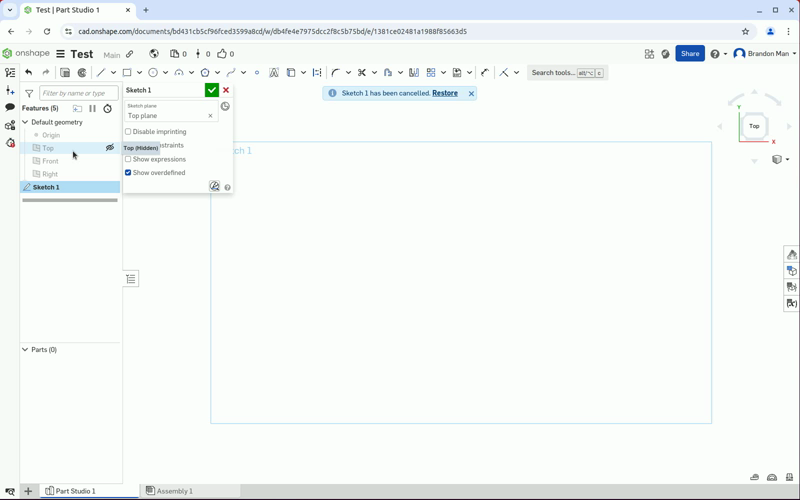
mouse_move(73, 352)
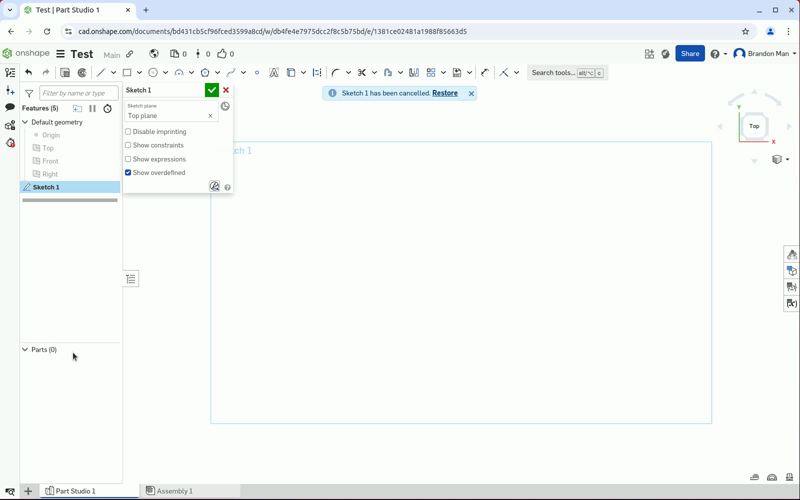
key(y)
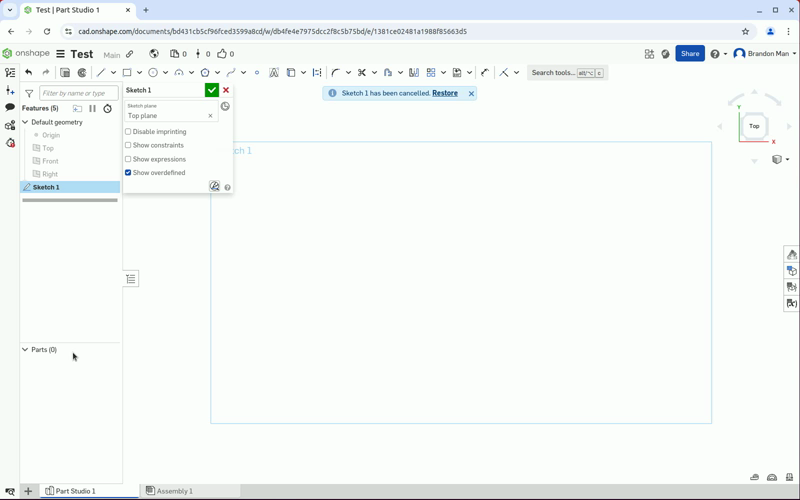
key(l)
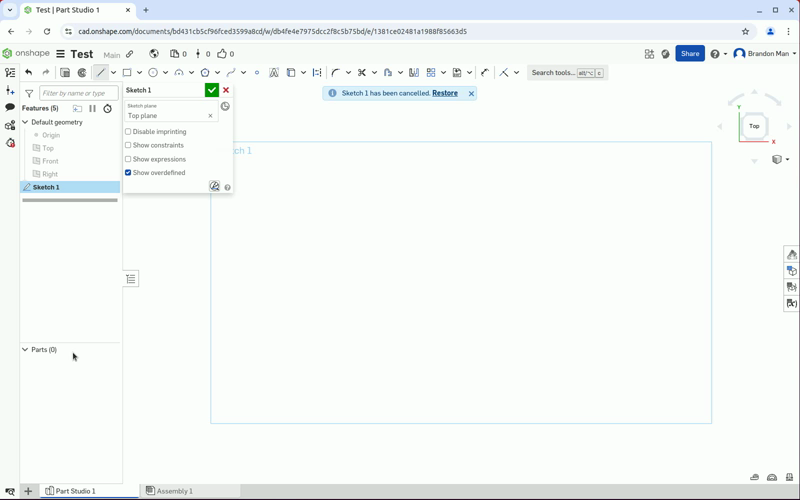
key_down(shift)
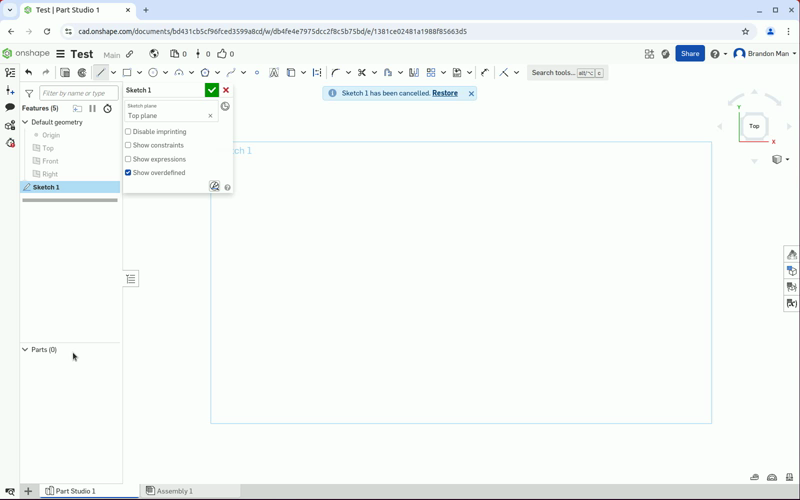
mouse_move(358, 275)
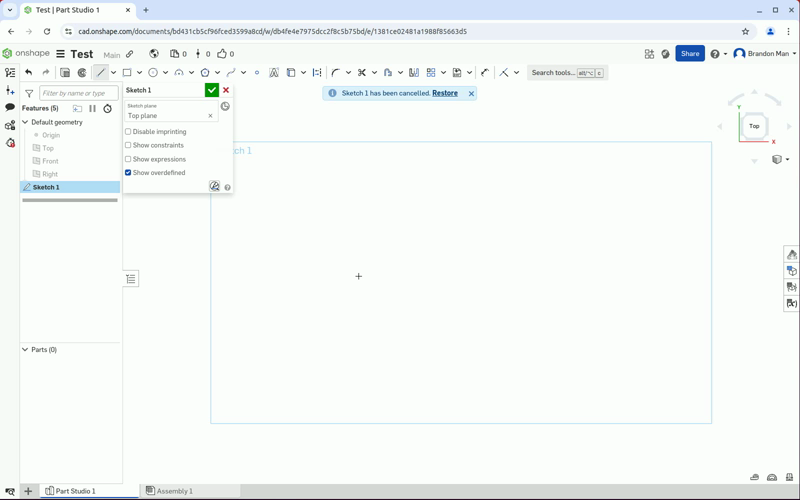
click(358, 275)
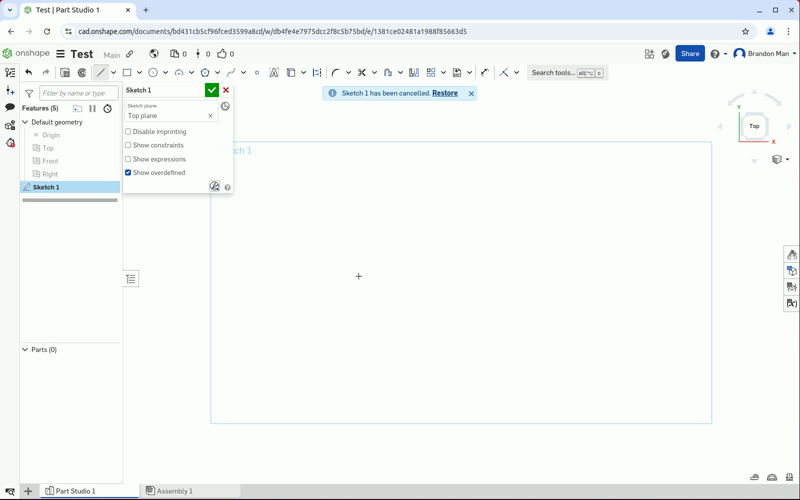
key_up(shift)
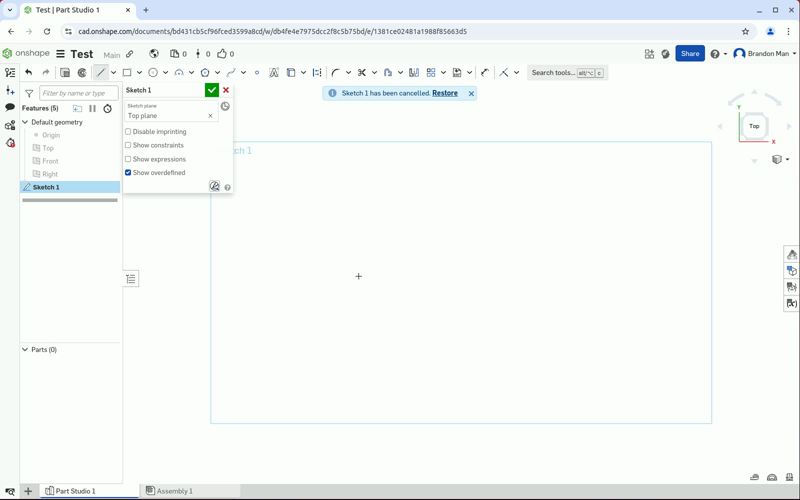
key_down(shift)
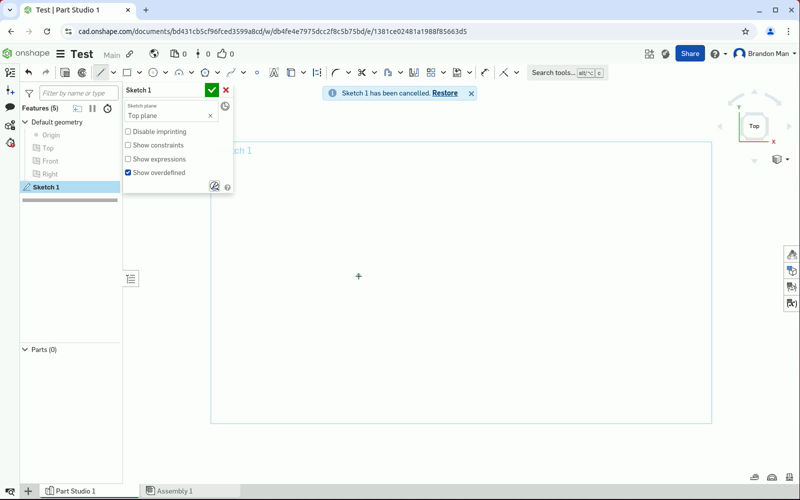
mouse_move(562, 275)
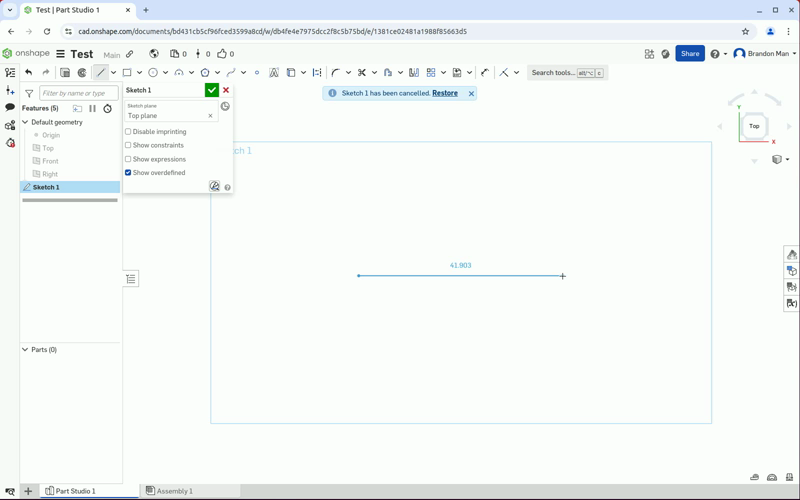
click(562, 275)
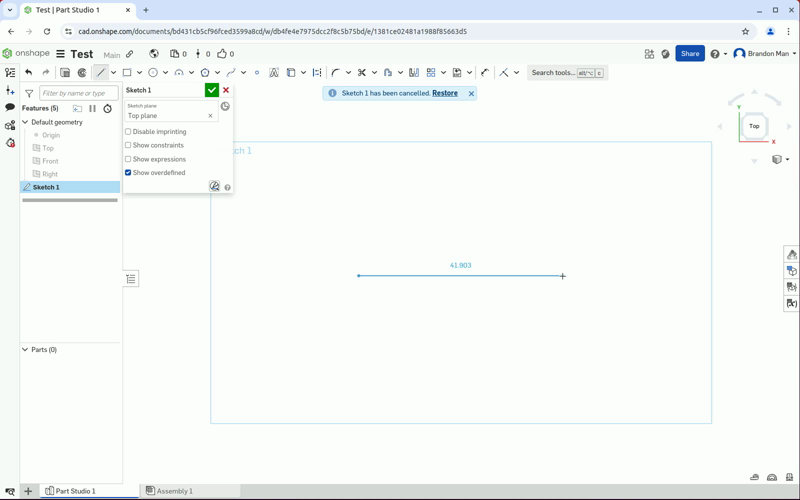
key_up(shift)
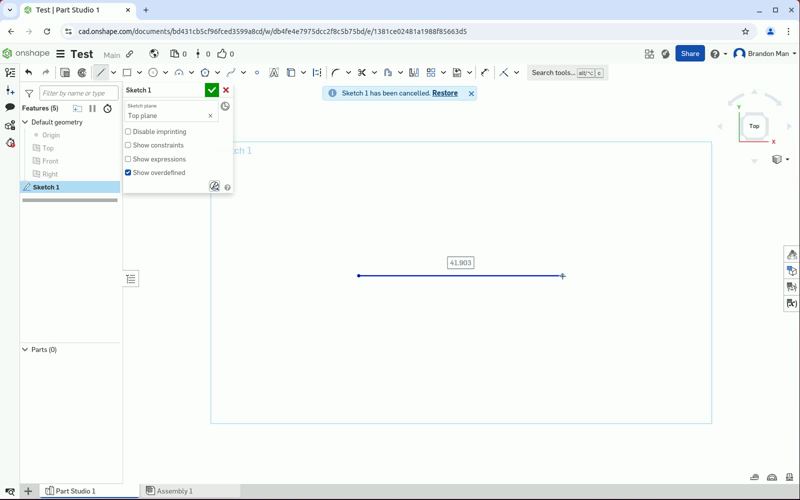
key_down(shift)
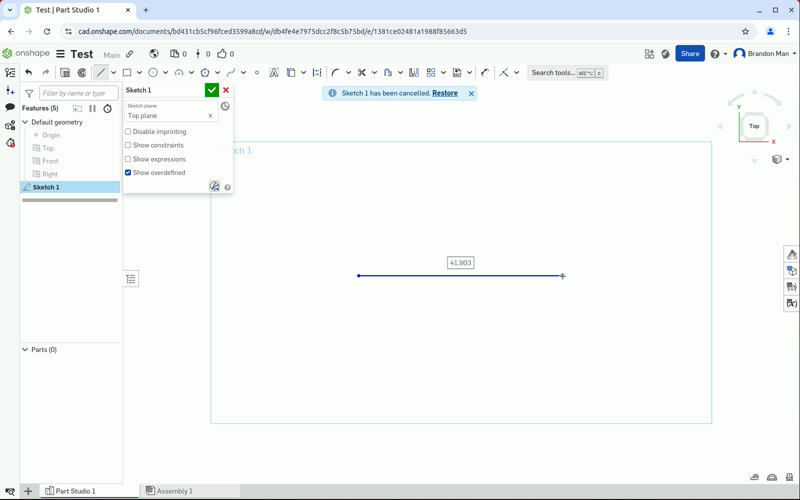
mouse_move(589, 275)
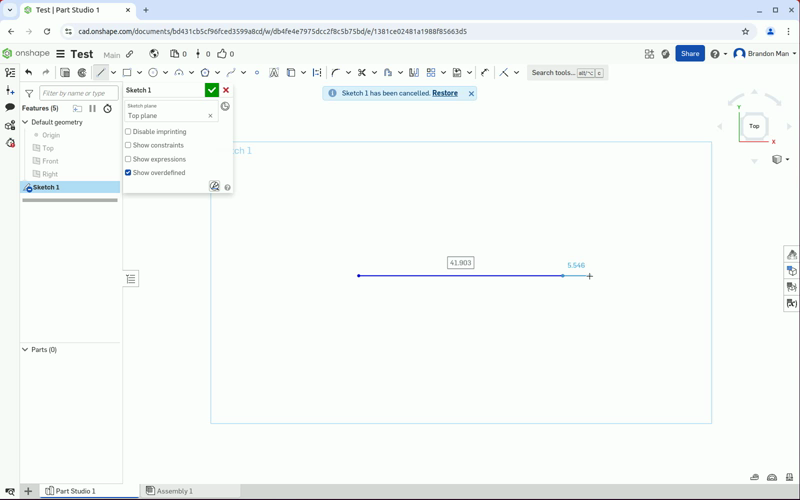
mouse_move(562, 232)
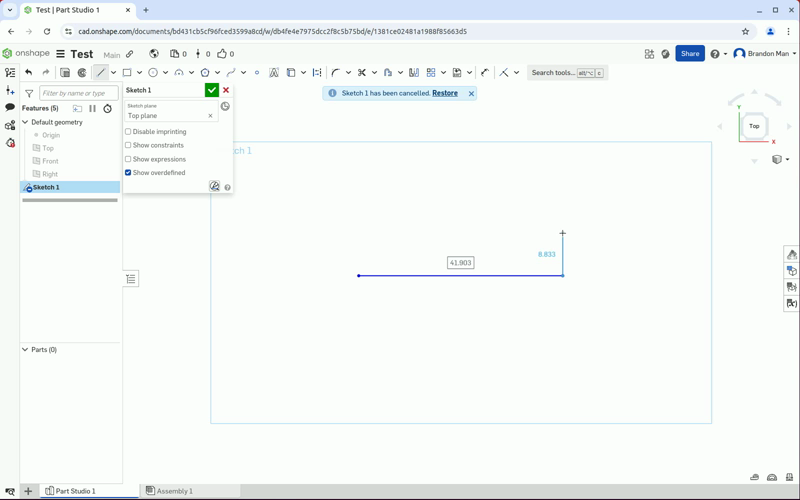
click(562, 232)
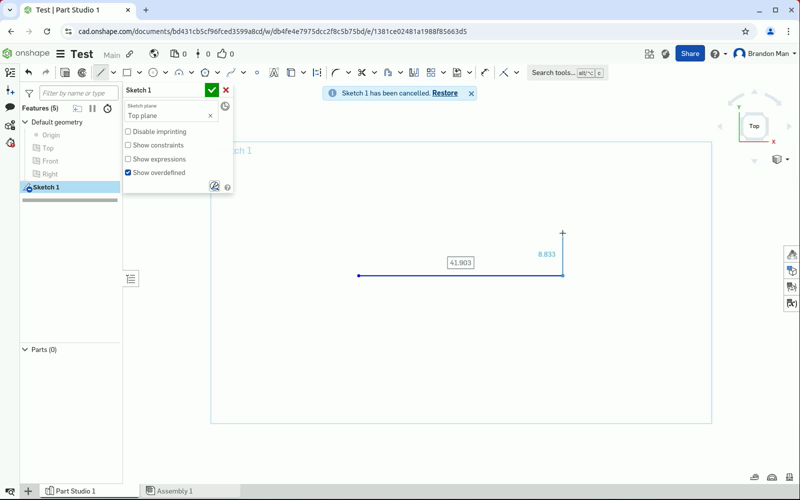
key_up(shift)
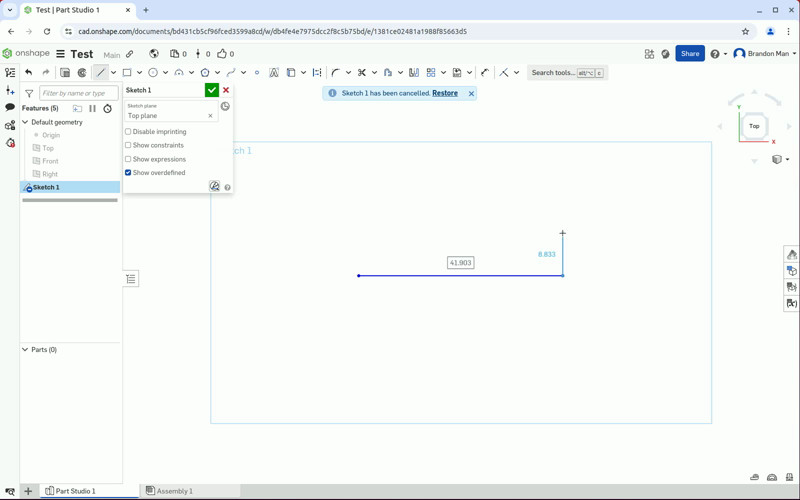
key_down(shift)
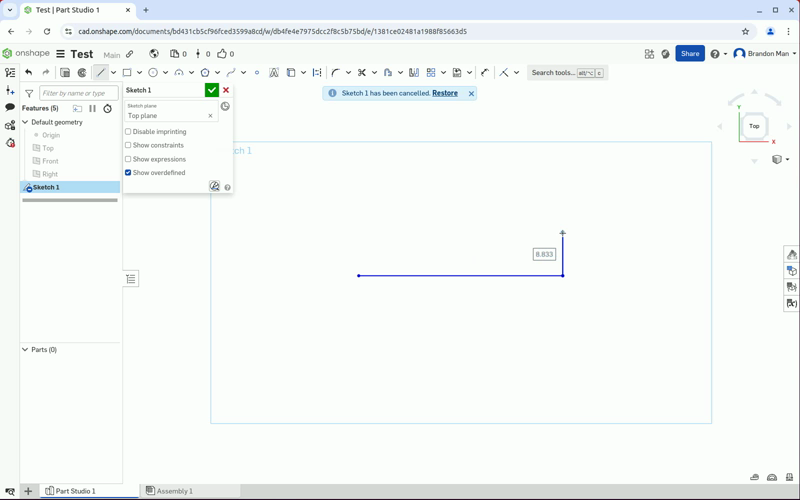
mouse_move(358, 232)
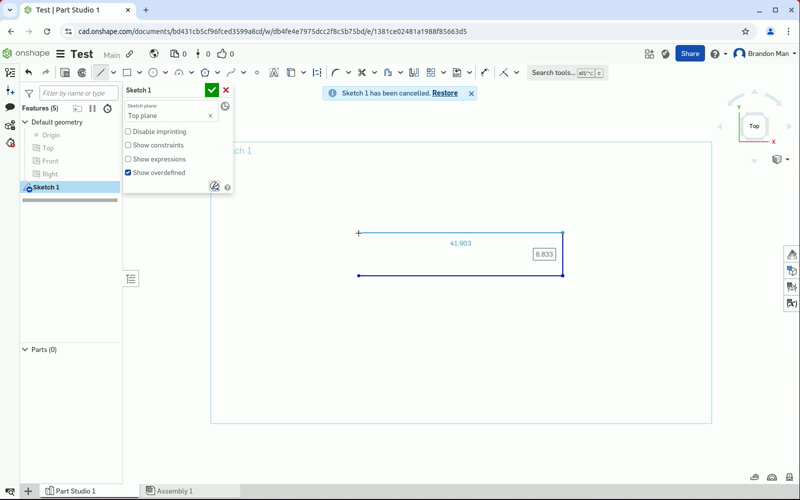
click(358, 232)
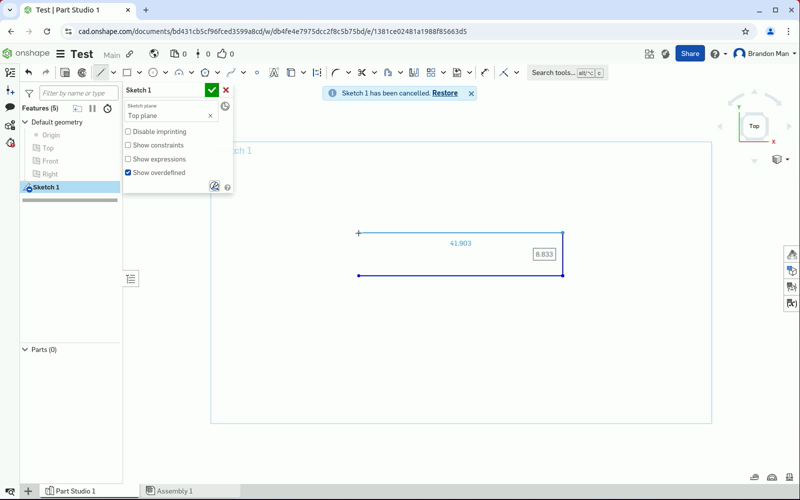
key_up(shift)
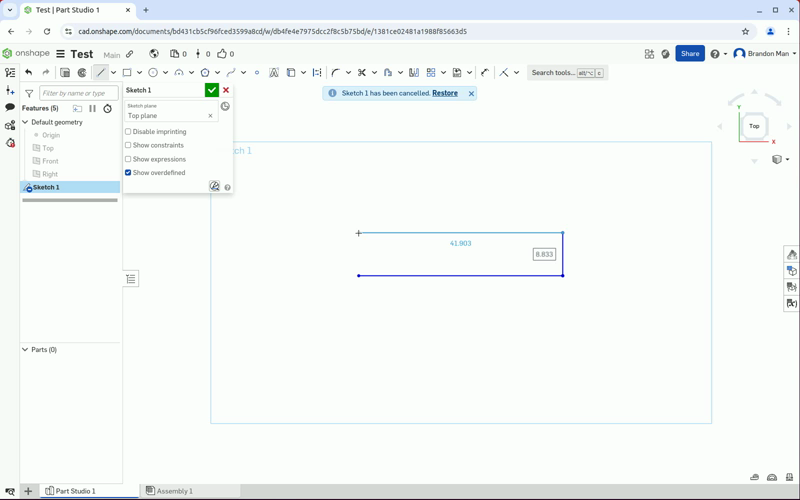
mouse_move(388, 232)
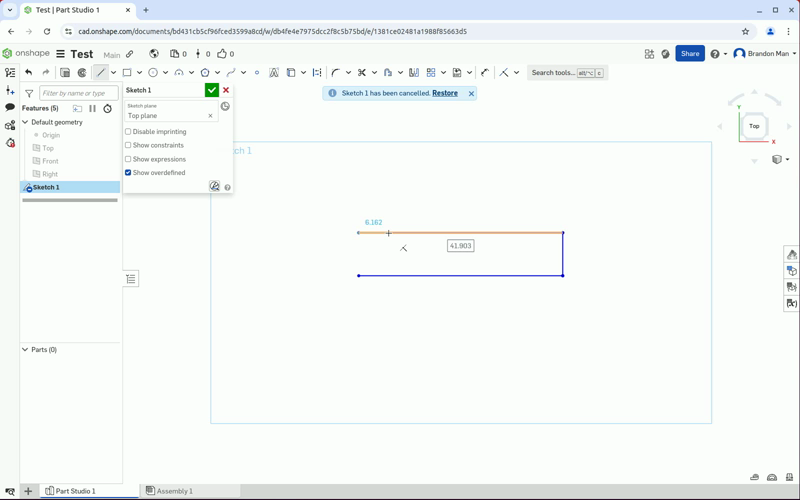
key_down(shift)
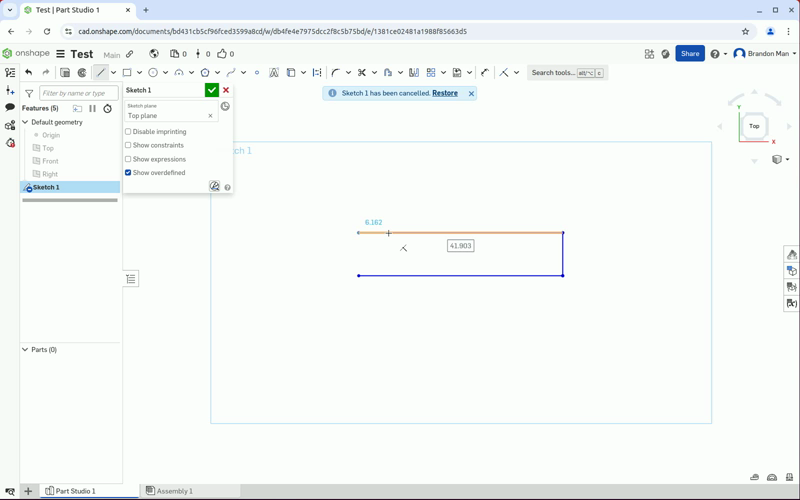
mouse_move(358, 275)
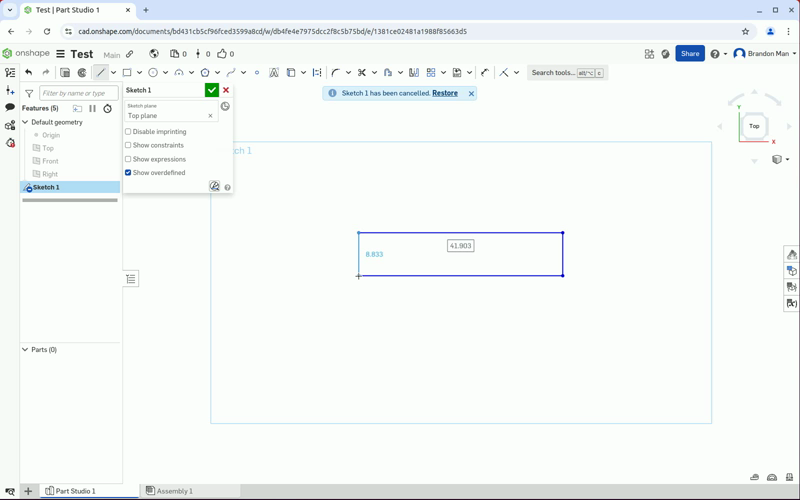
key_up(shift)
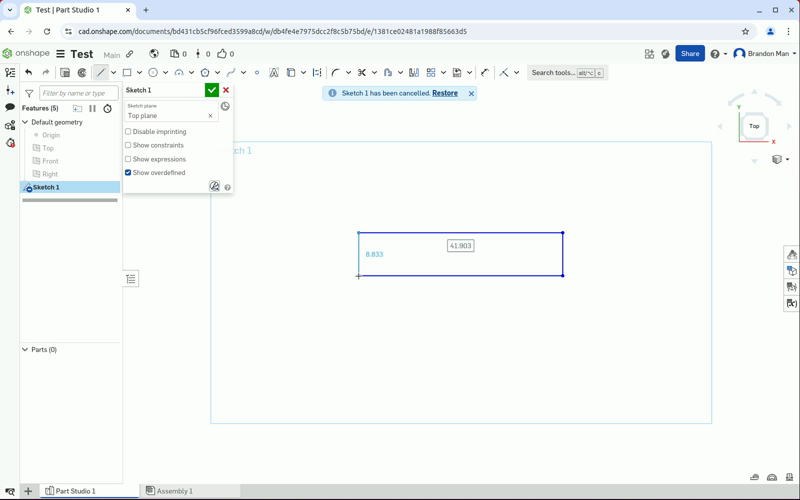
click(358, 275)
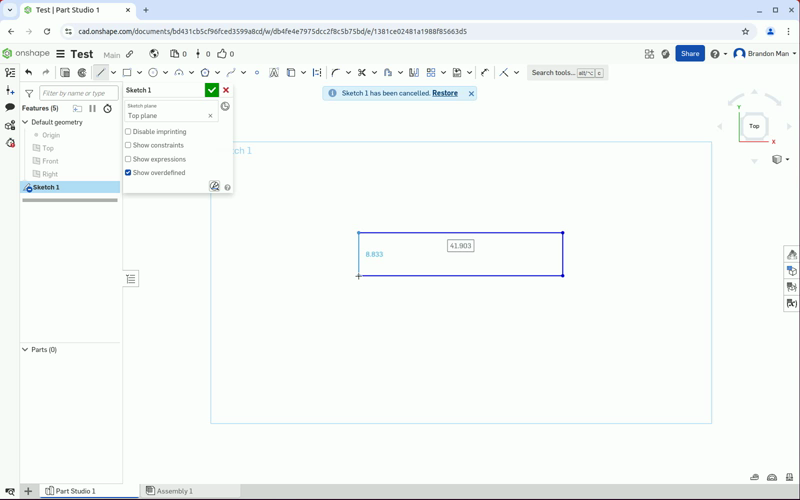
key(esc)
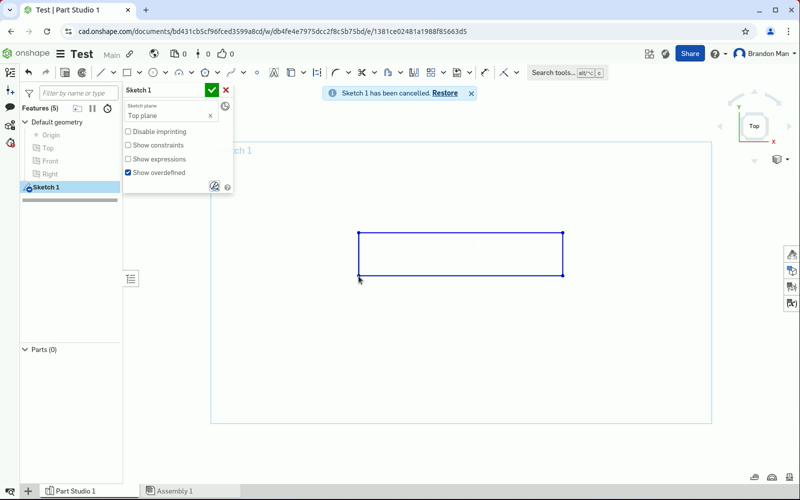
mouse_move(542, 268)
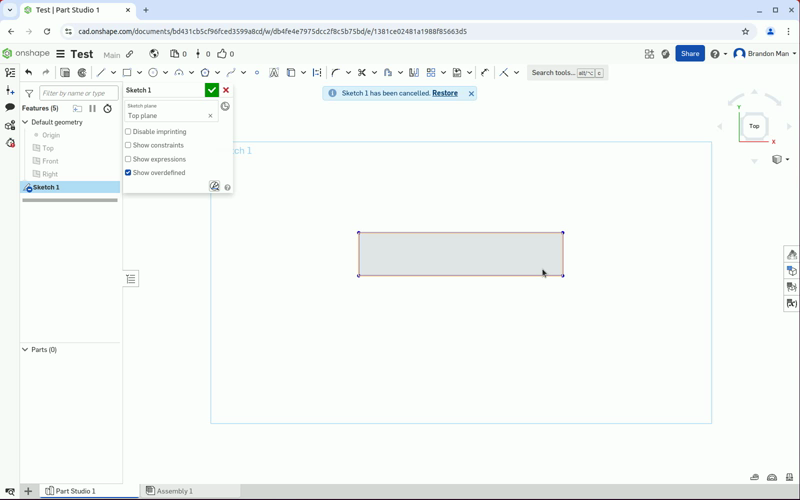
click(542, 268)
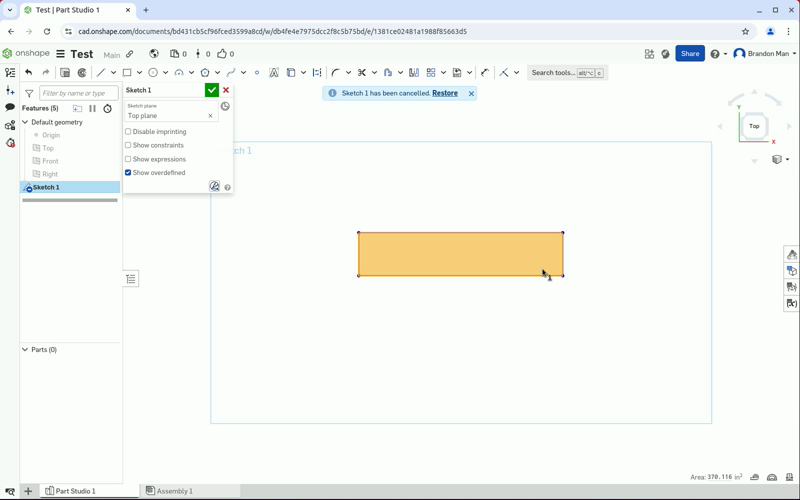
mouse_move(73, 352)
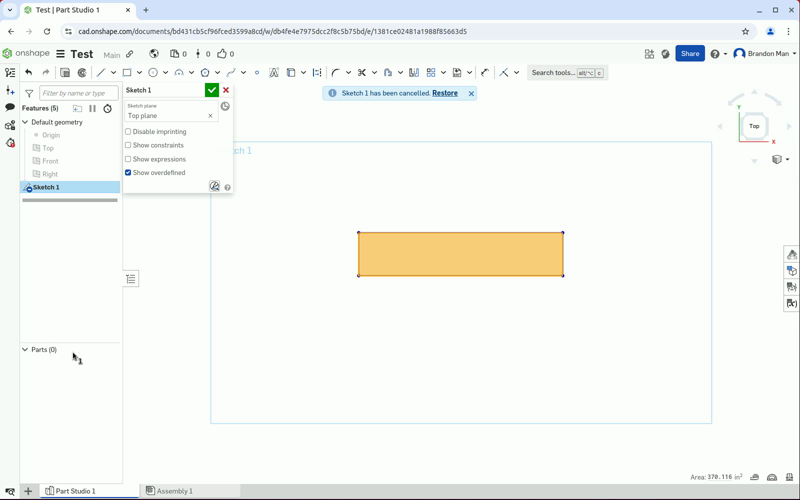
key(shift+y)
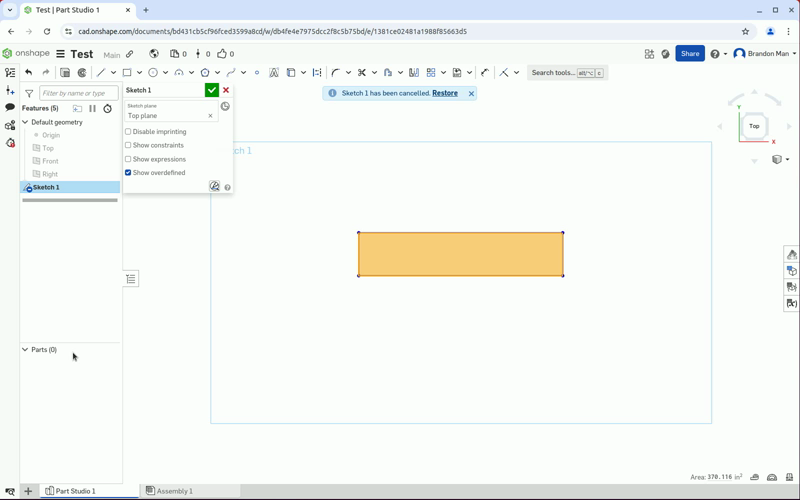
key(shift+e)
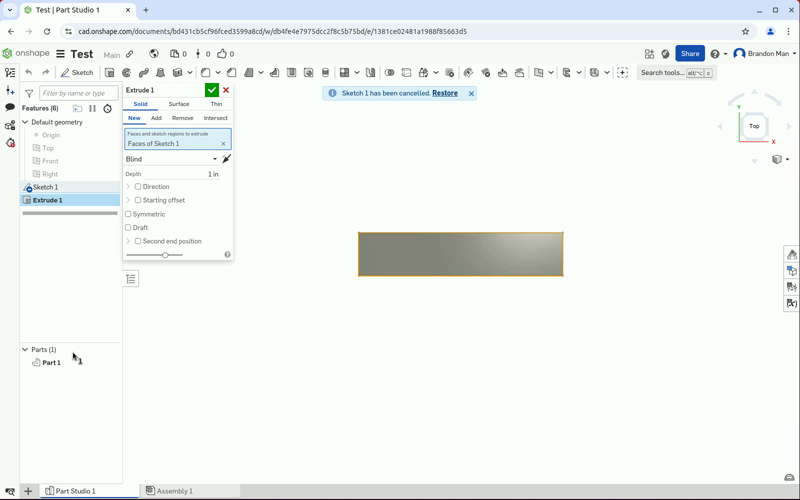
mouse_move(143, 106)
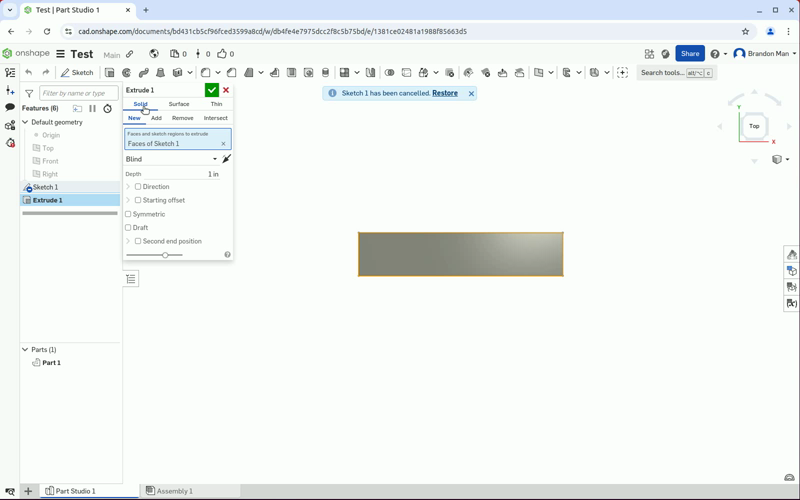
click(143, 106)
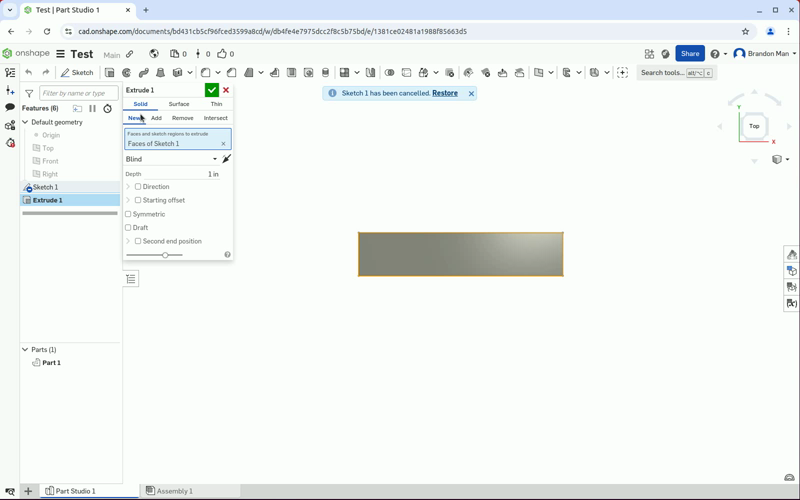
mouse_move(137, 120)
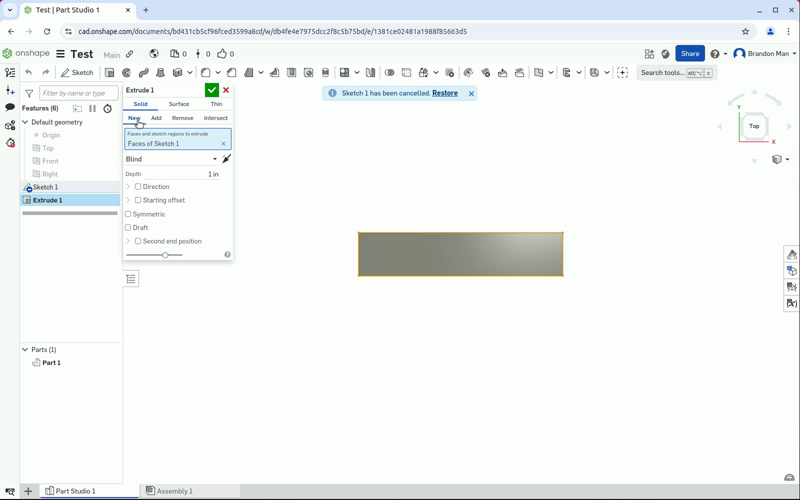
click(137, 120)
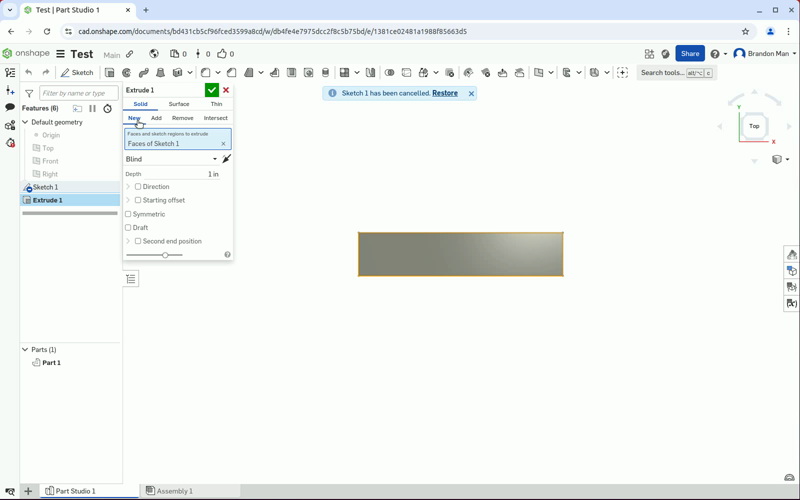
key(tab, 4)
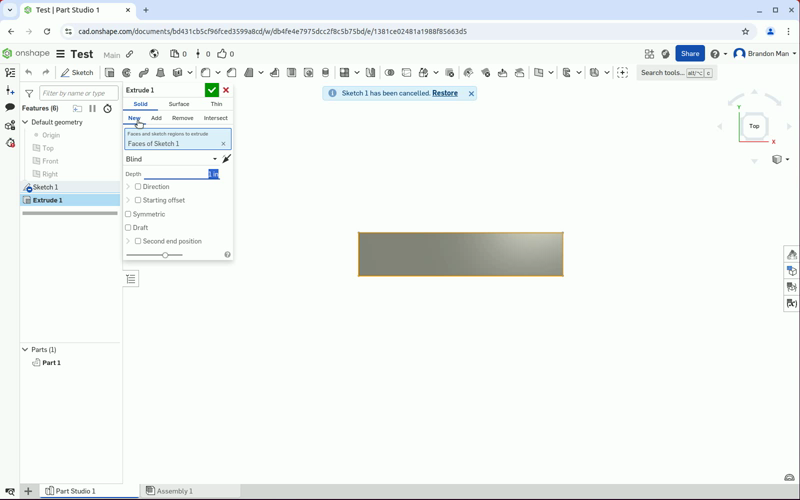
text(1.926)
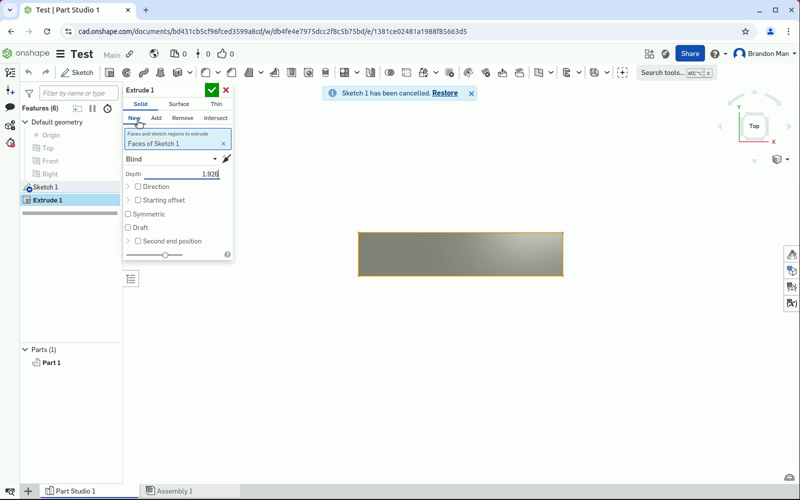
key(enter)
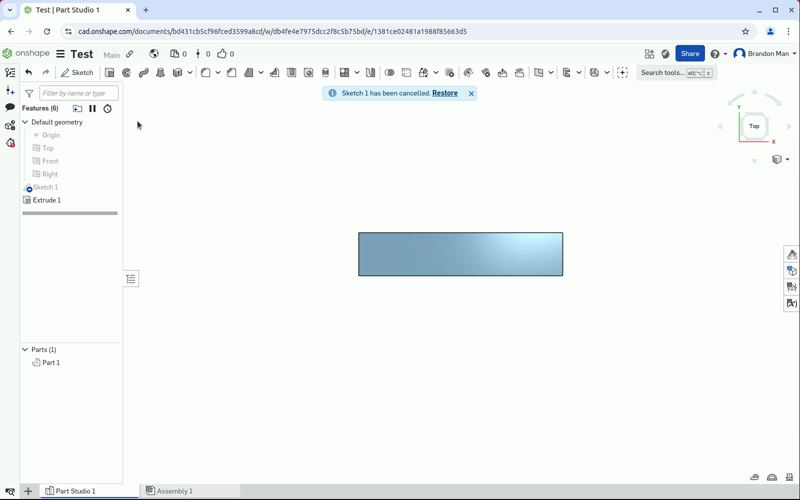
key(shift+h)
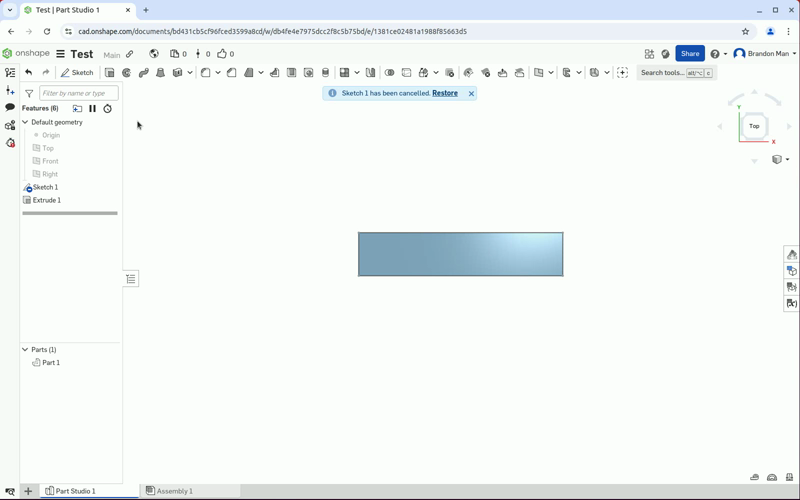
key(shift+h)
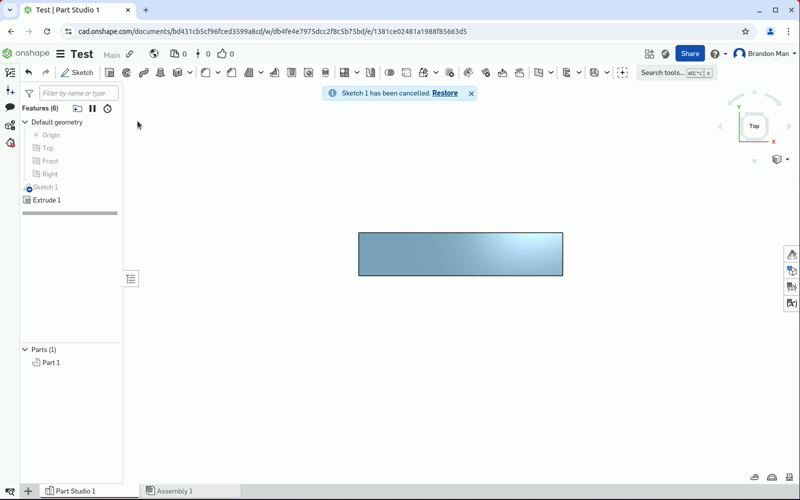
mouse_move(73, 189)
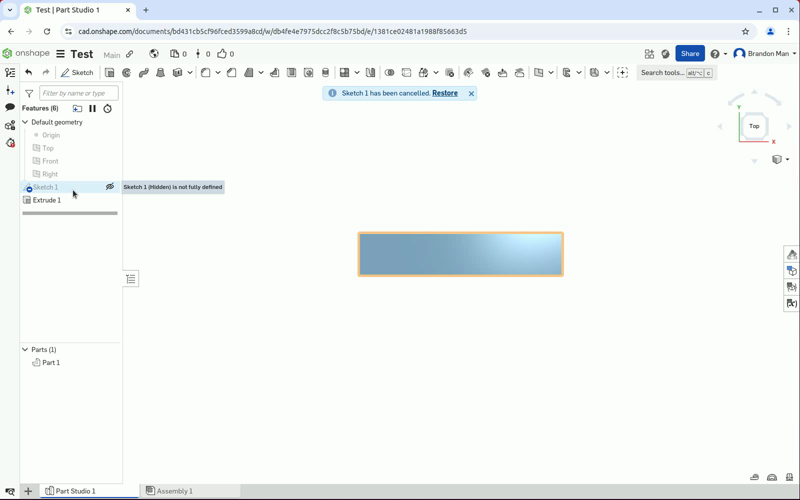
click(73, 189)
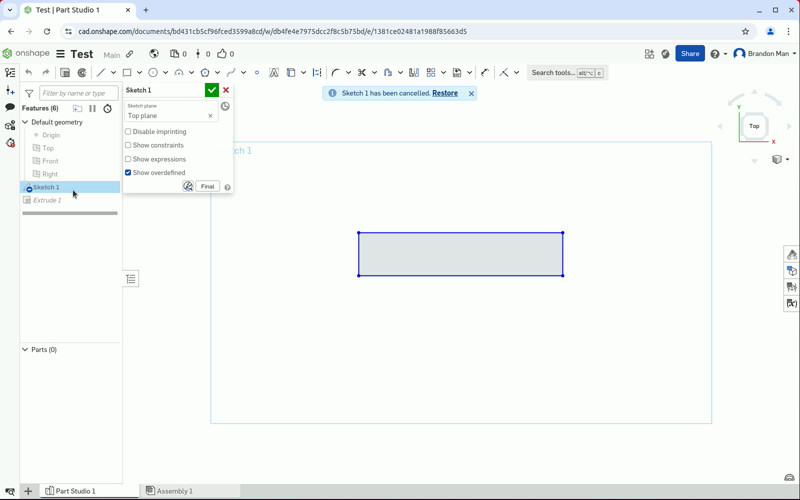
mouse_move(229, 92)
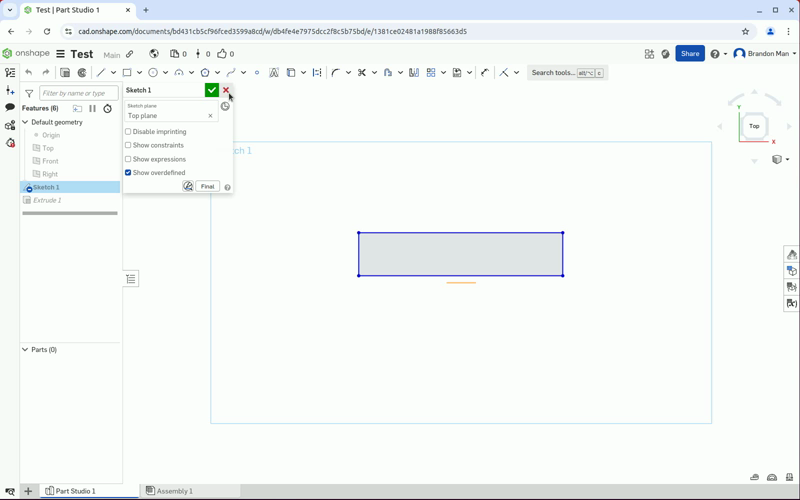
click(229, 92)
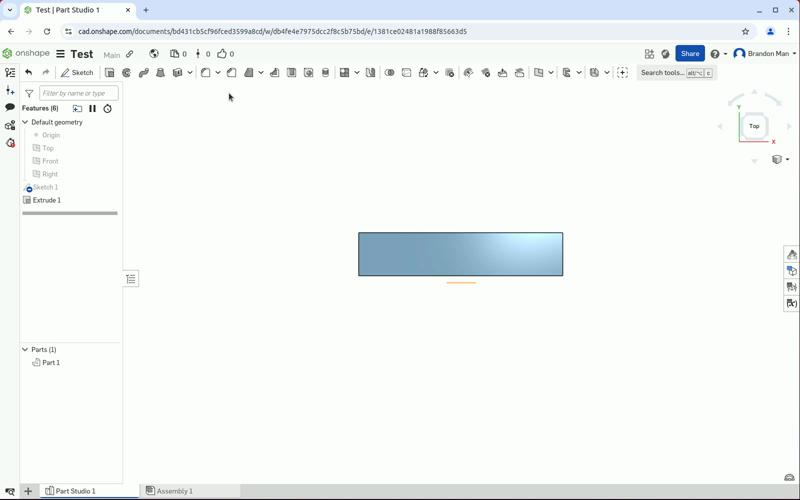
mouse_move(73, 352)
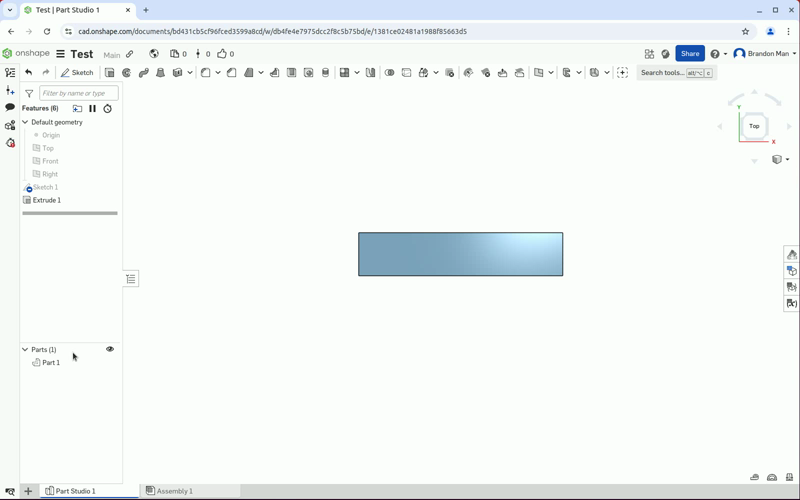
key(y)
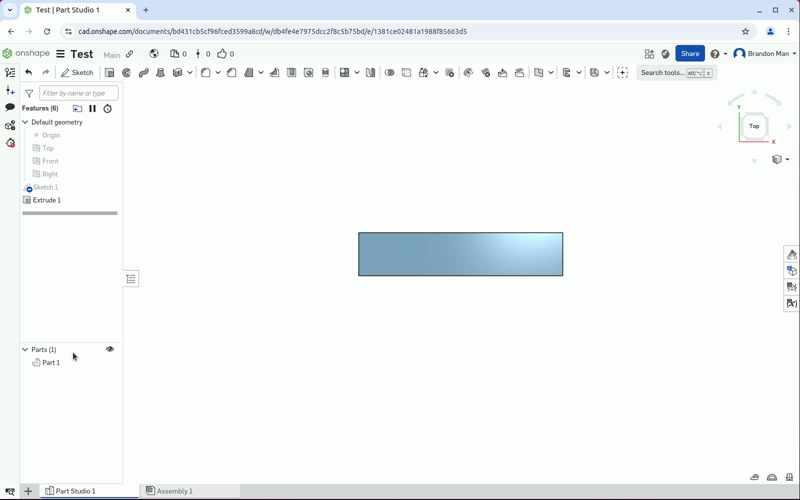
key(shift+p)
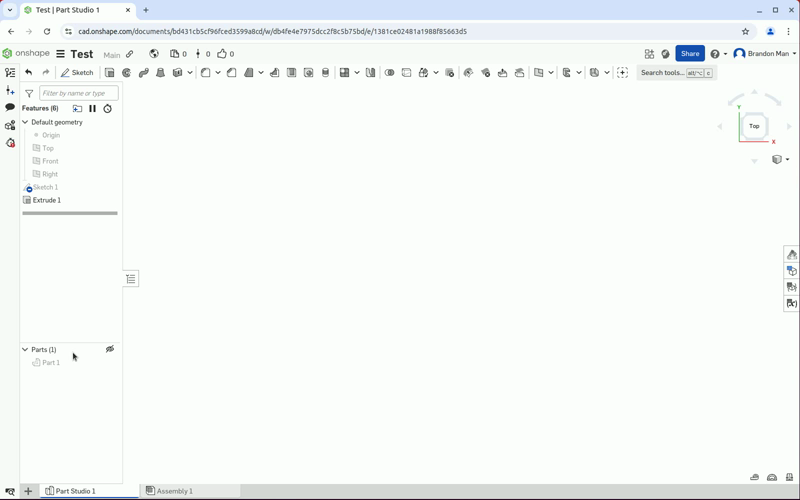
key(space)
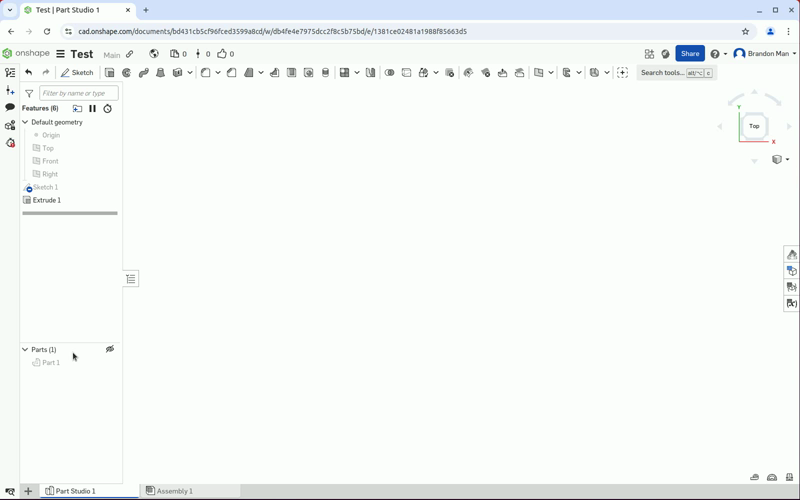
key_down(shift)
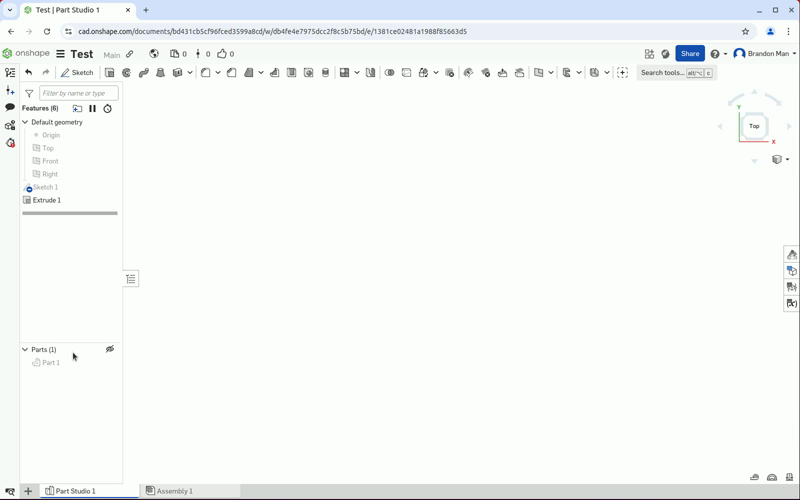
key(up)
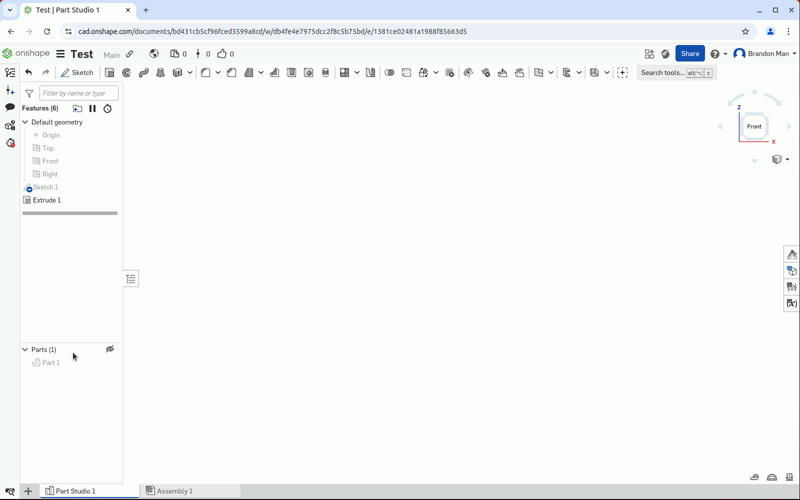
key_up(shift)
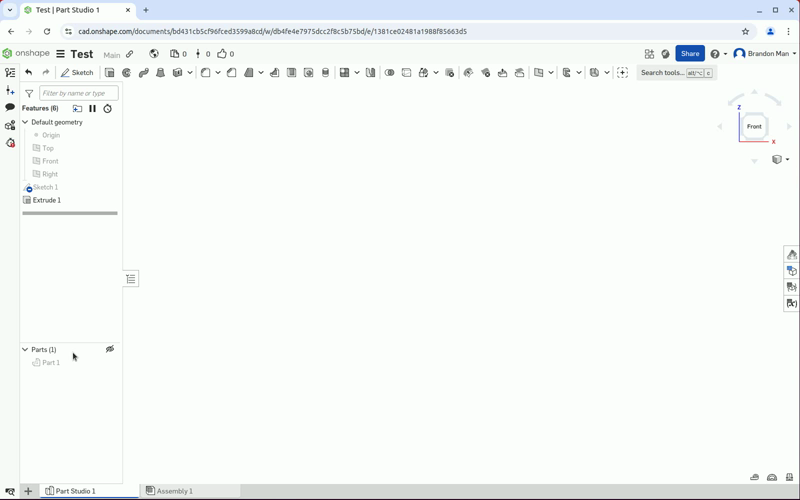
key(space)
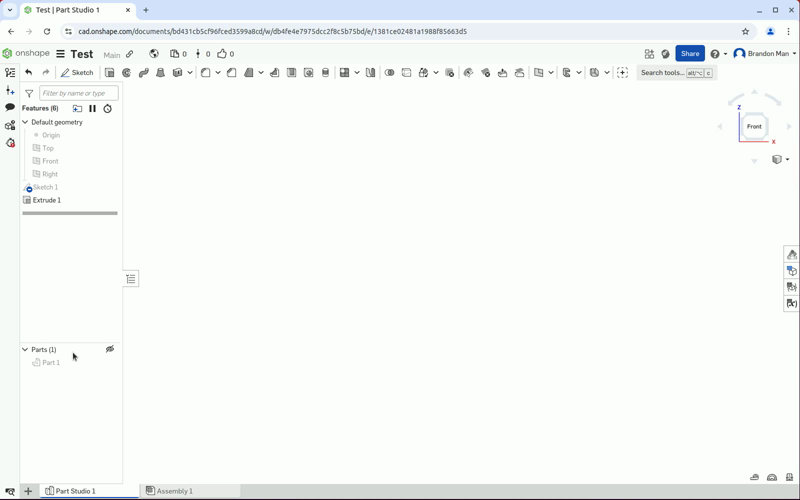
key_down(shift)
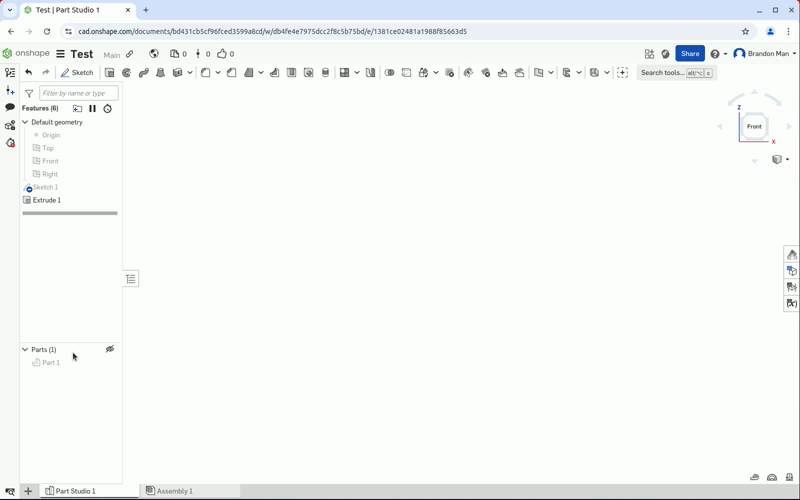
key(left)
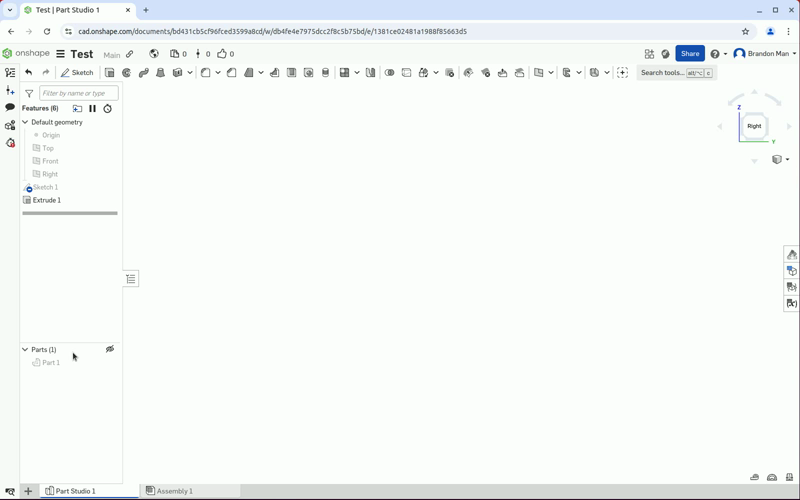
key_up(shift)
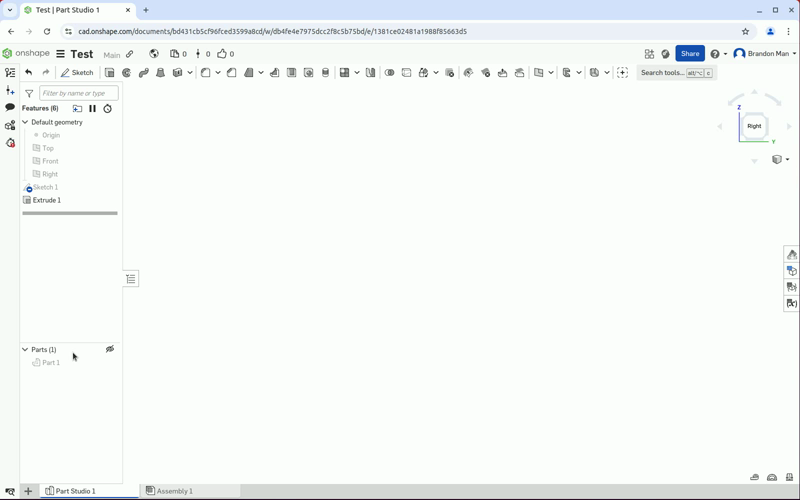
mouse_move(73, 352)
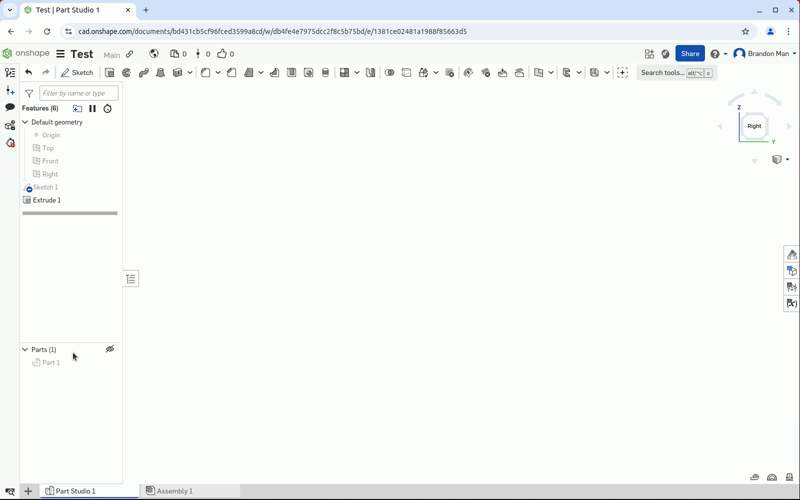
key(shift+y)
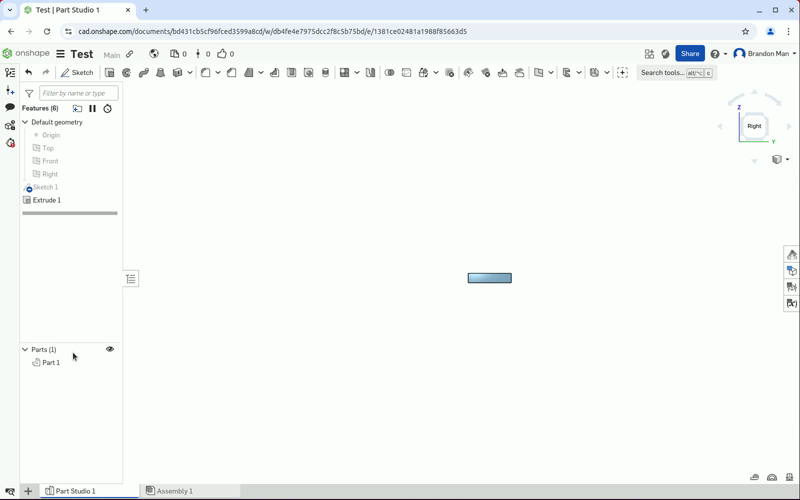
mouse_move(541, 75)
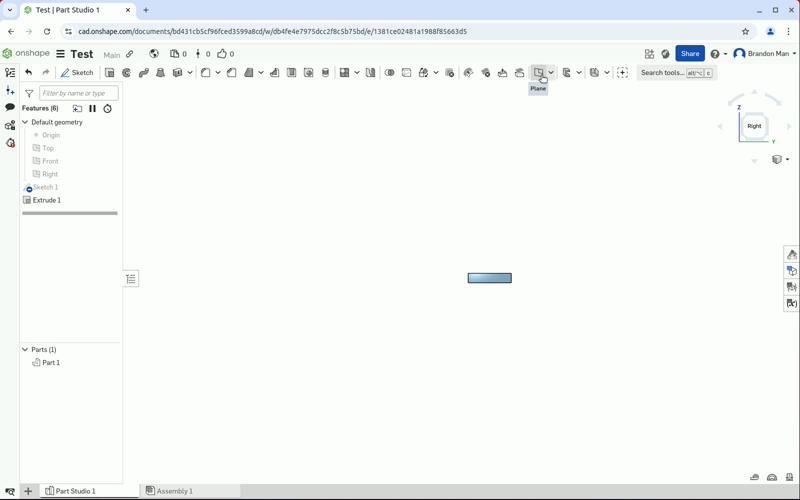
click(541, 75)
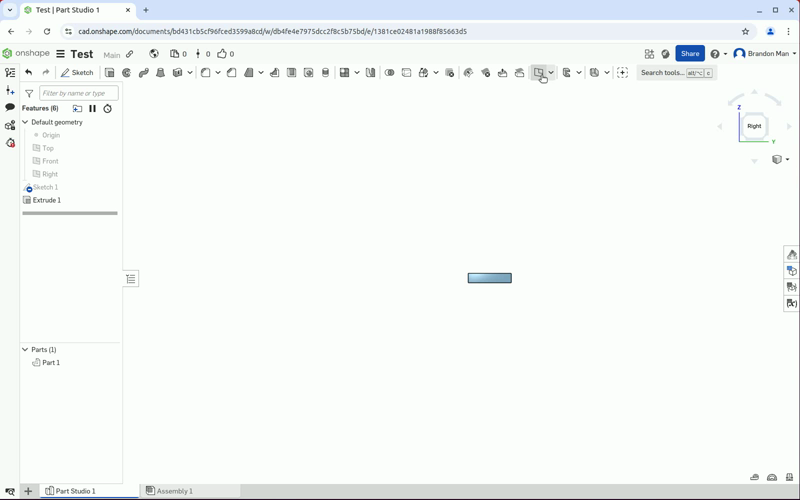
mouse_move(73, 176)
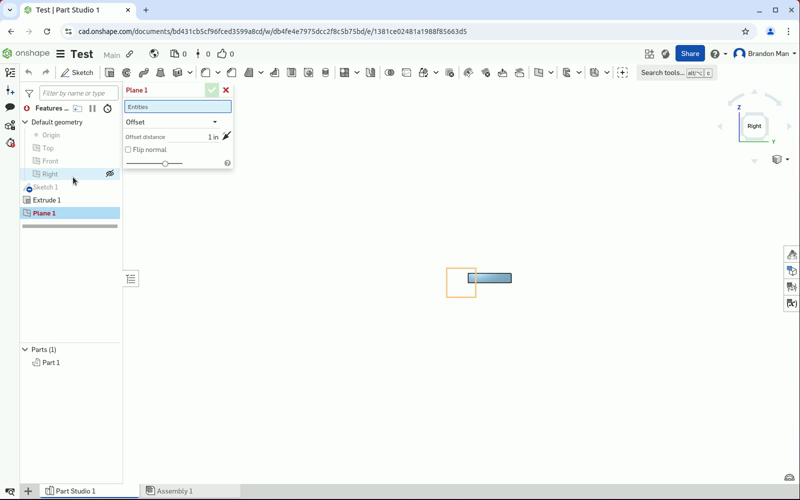
click(73, 176)
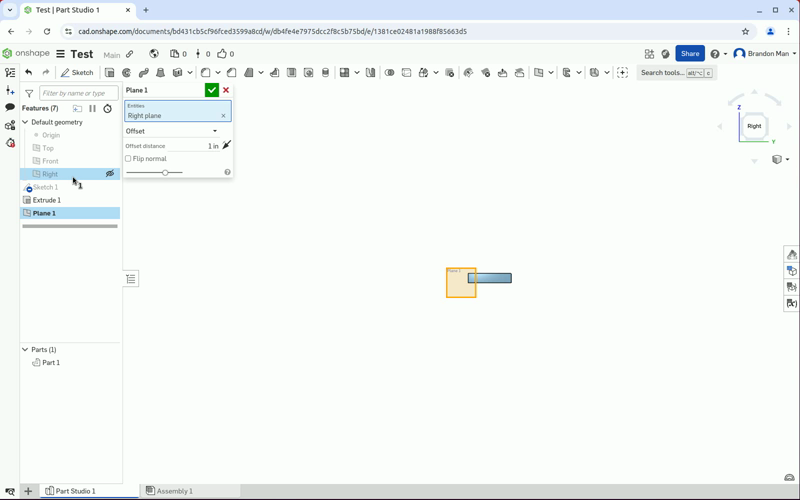
key(tab, 2)
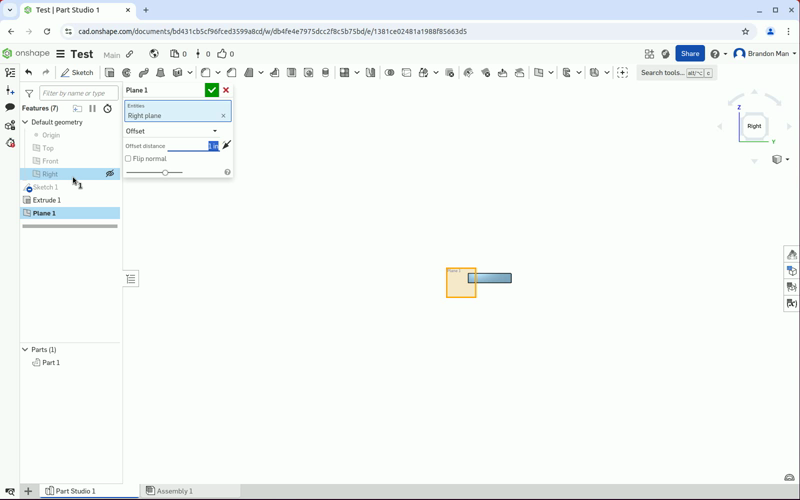
text(21.198)
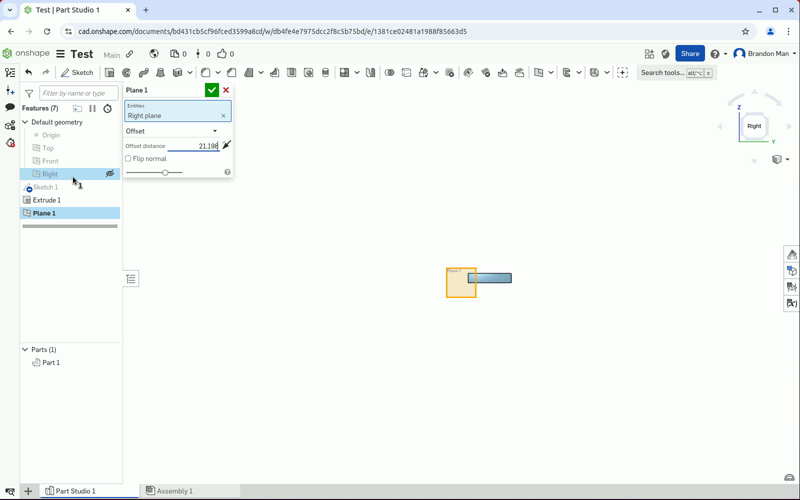
key(enter, 2)
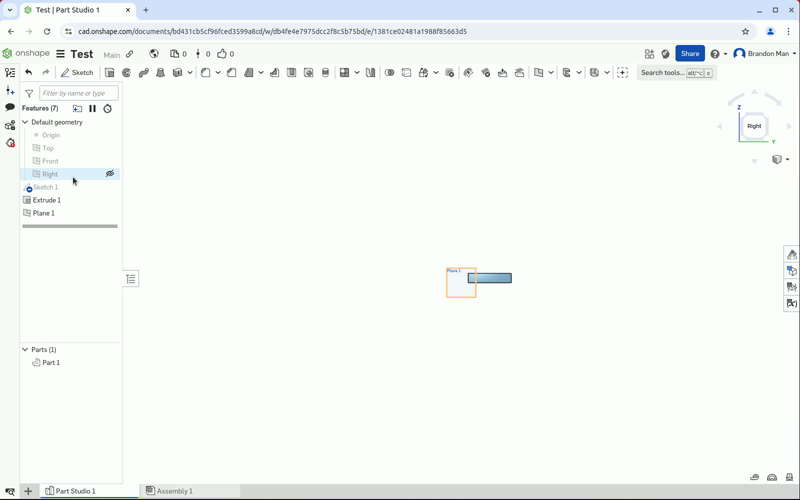
key(shift+s)
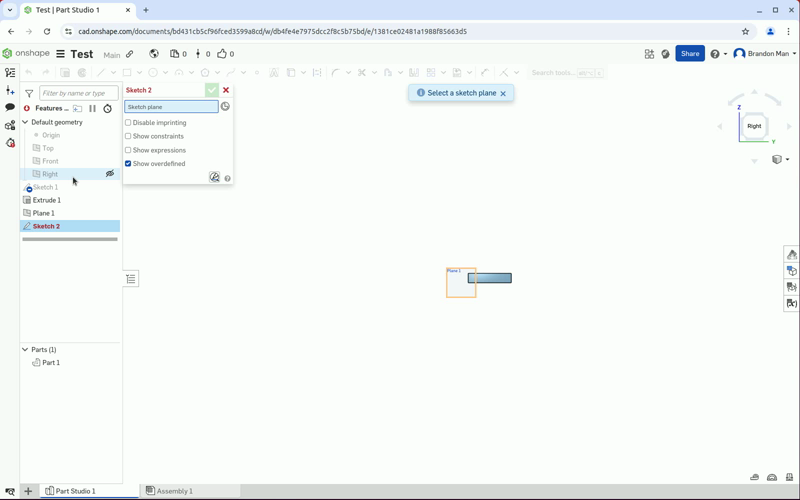
mouse_move(73, 215)
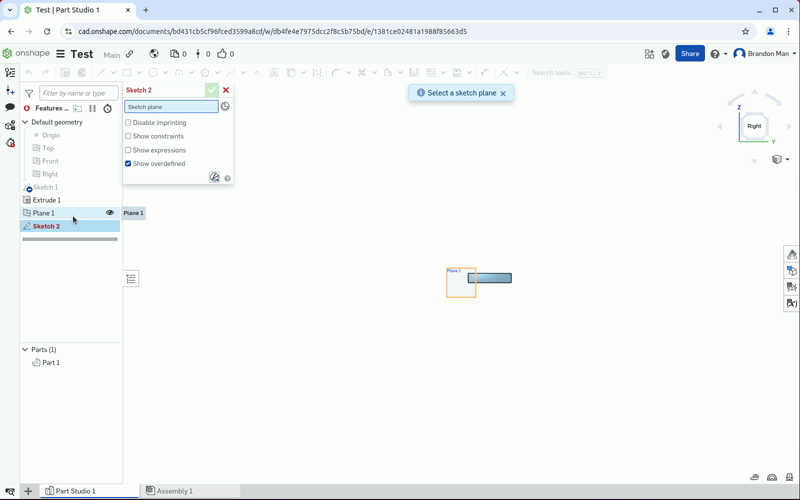
click(73, 215)
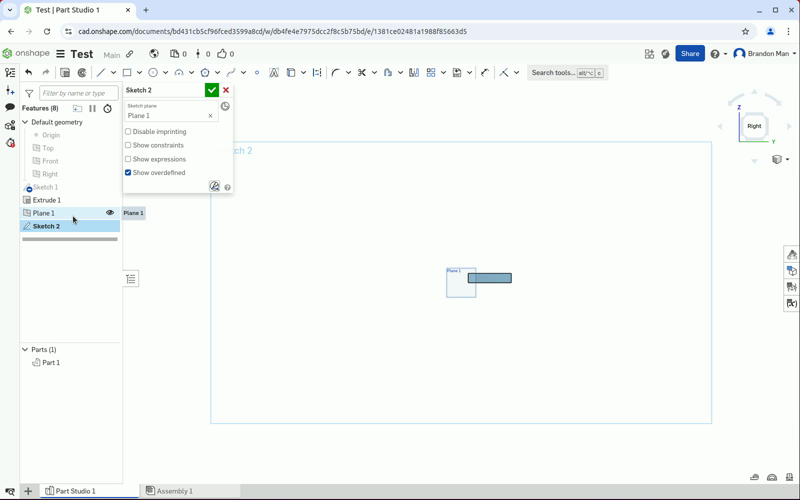
mouse_move(73, 352)
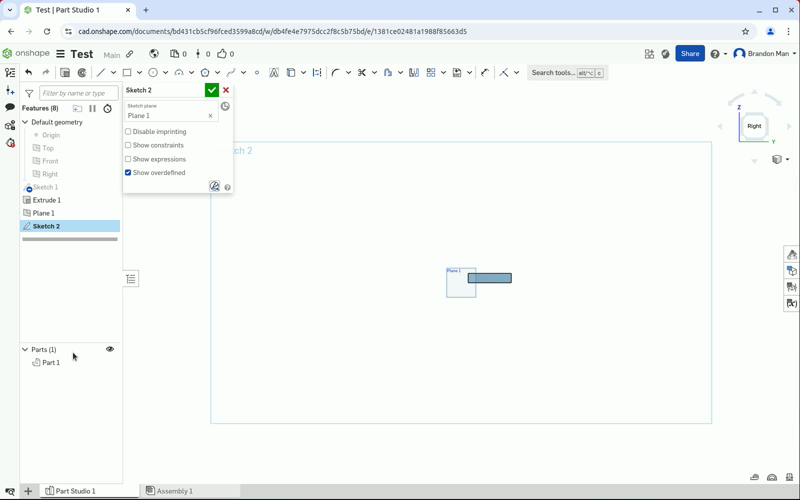
key(y)
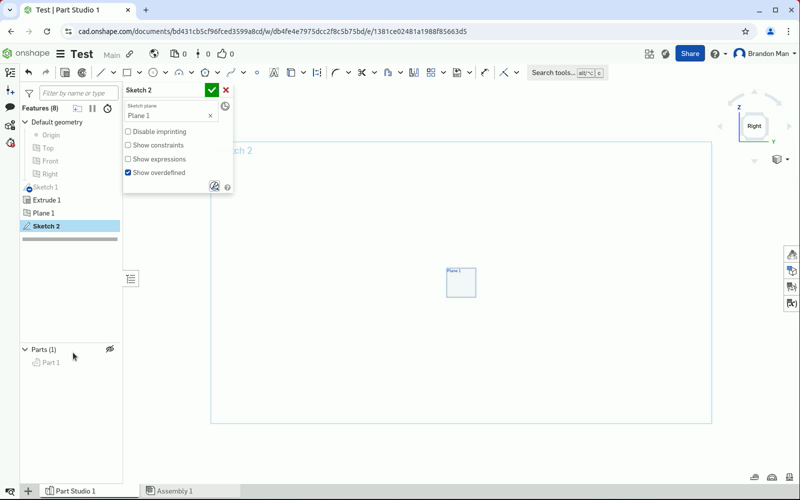
key(l)
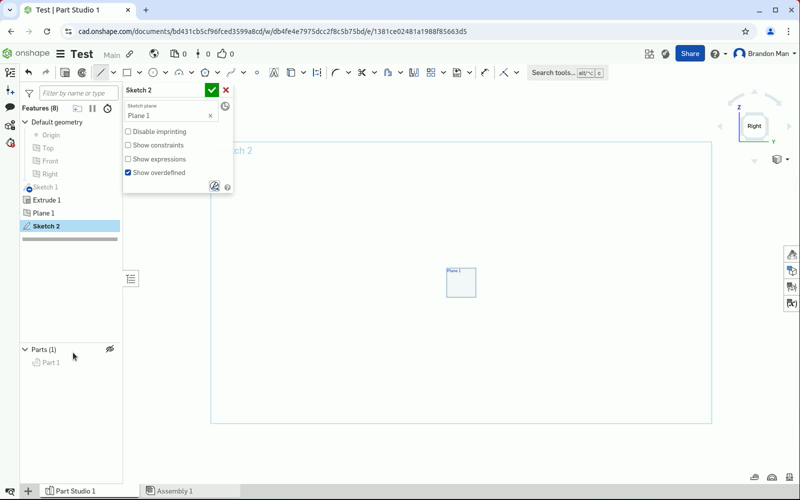
key_down(shift)
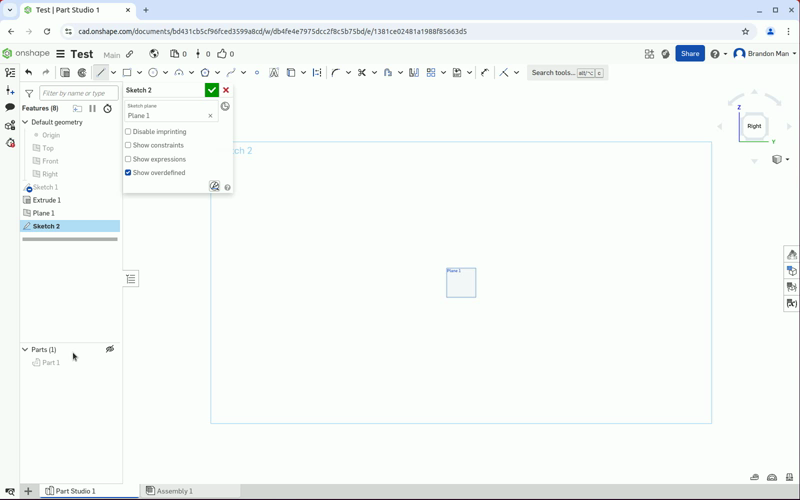
mouse_move(473, 281)
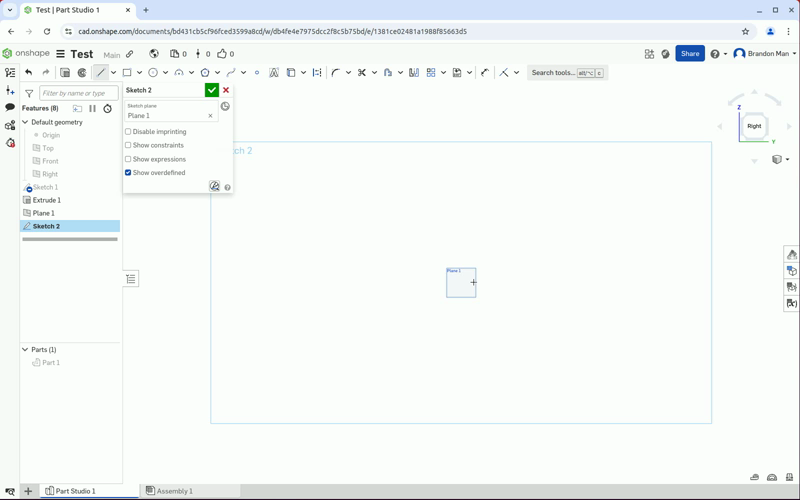
click(473, 281)
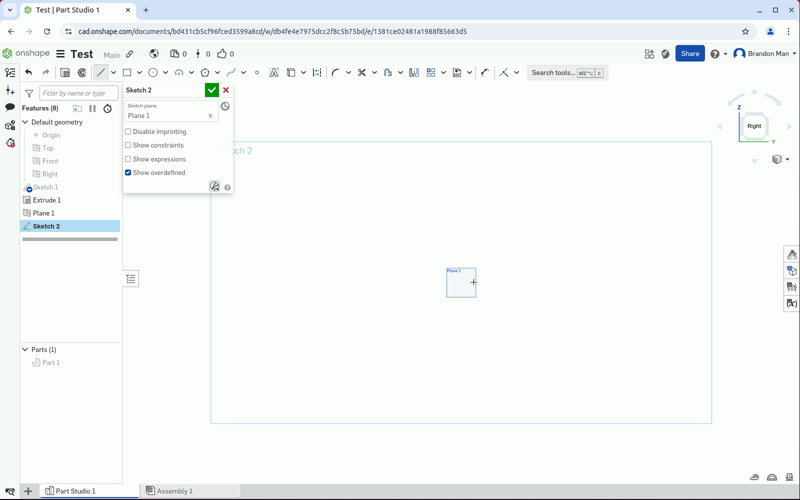
key_up(shift)
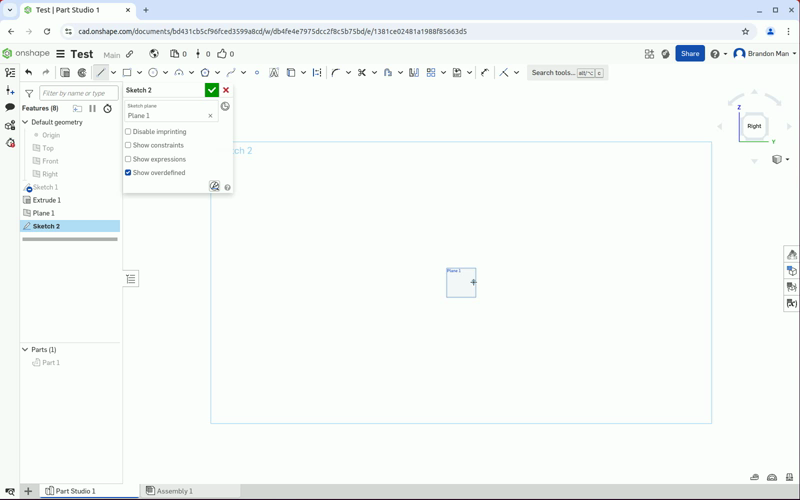
key_down(shift)
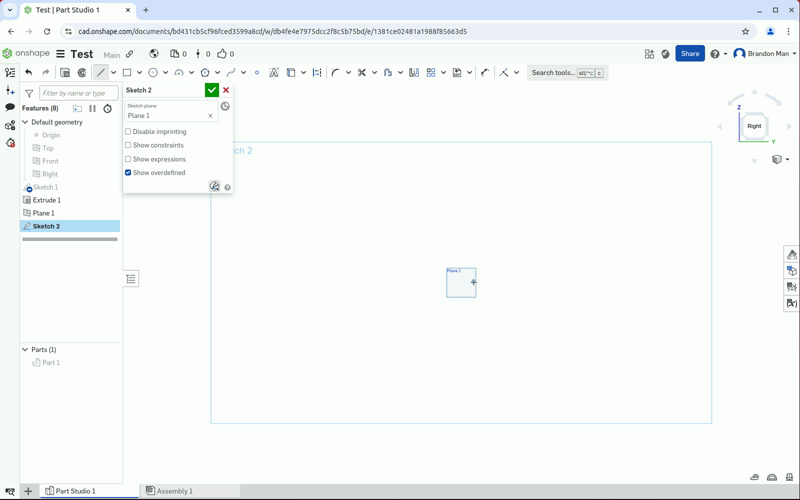
mouse_move(503, 281)
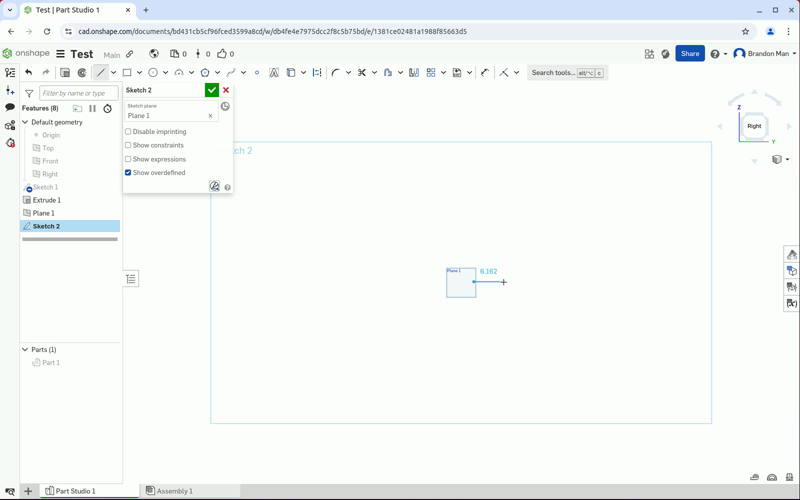
mouse_move(504, 281)
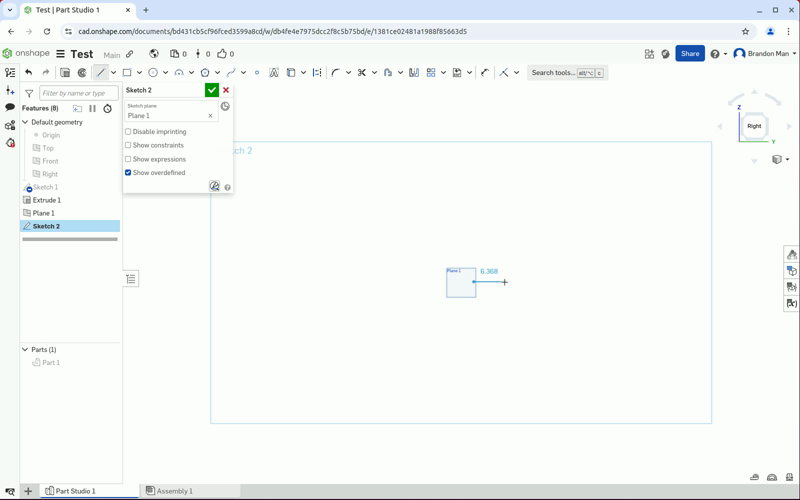
click(504, 281)
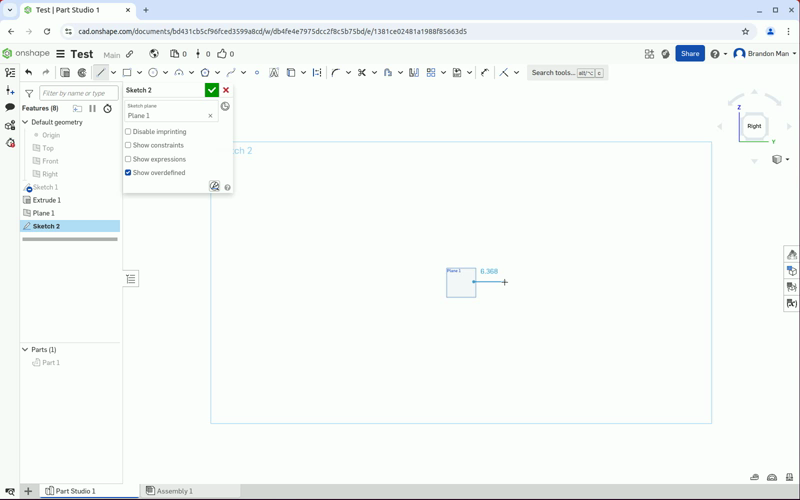
key_up(shift)
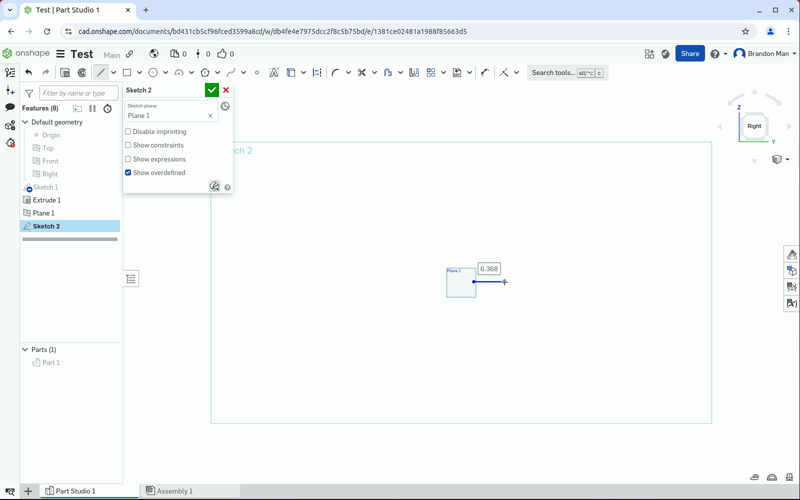
key_down(shift)
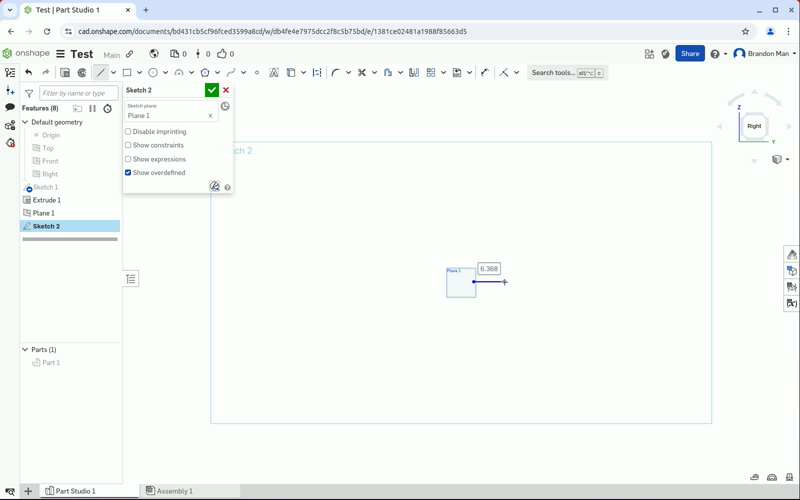
mouse_move(534, 281)
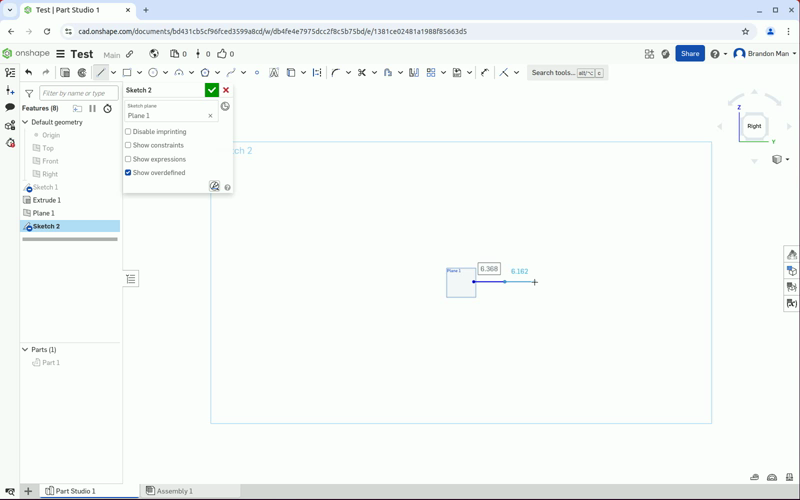
mouse_move(504, 275)
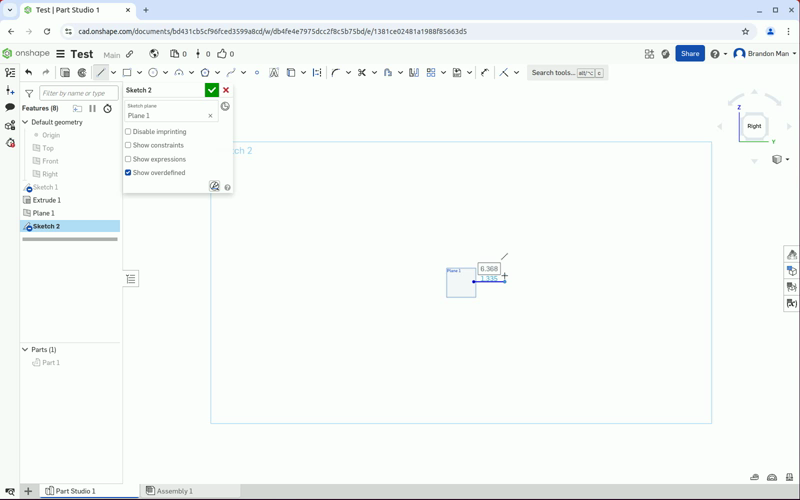
scroll(6)
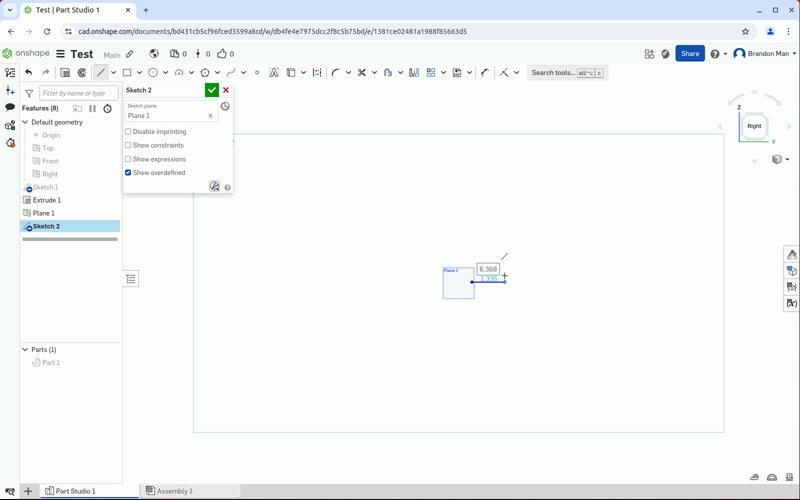
scroll(6)
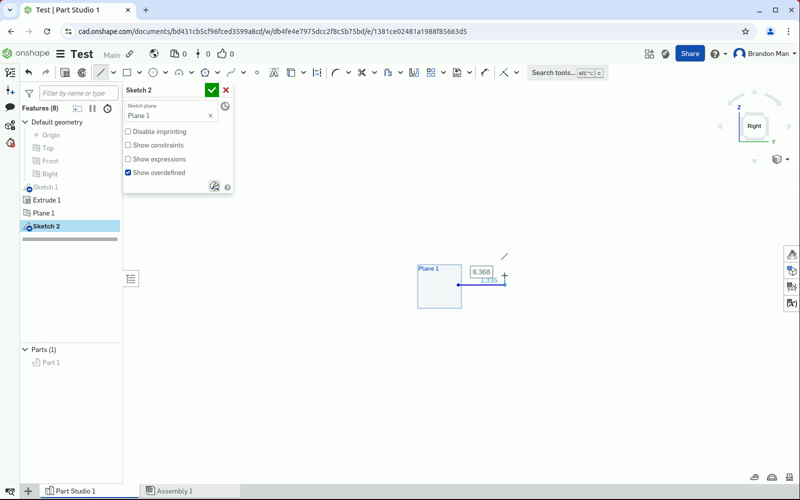
scroll(6)
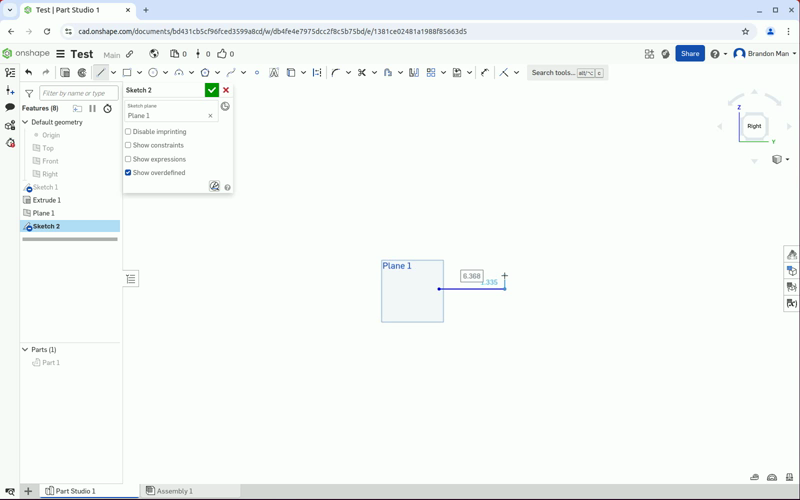
scroll(6)
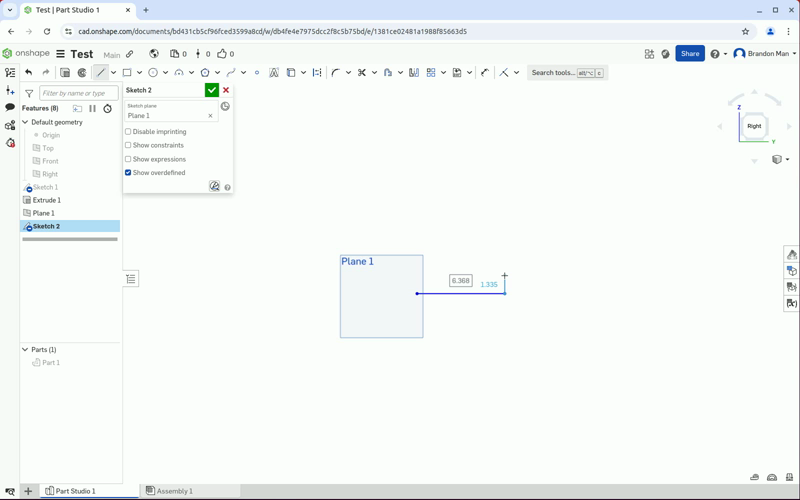
scroll(6)
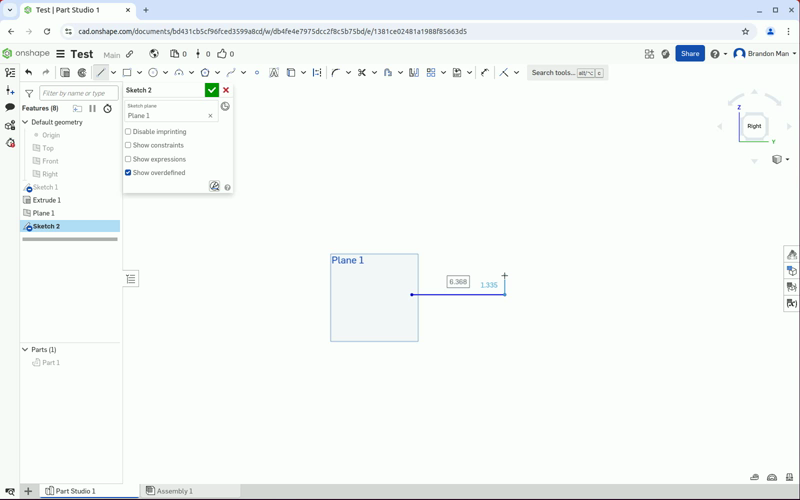
scroll(6)
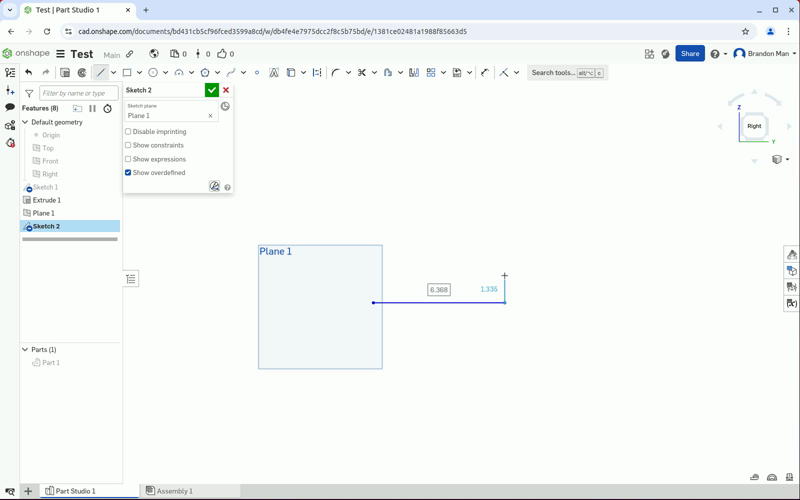
scroll(6)
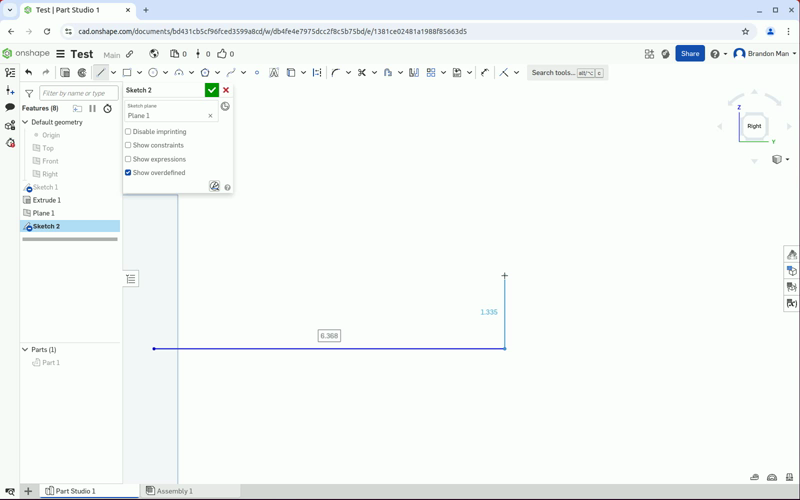
click(504, 275)
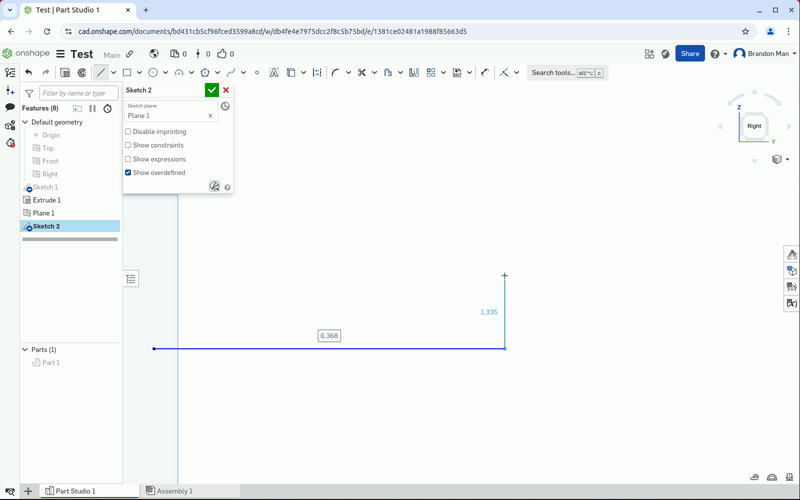
scroll(-6)
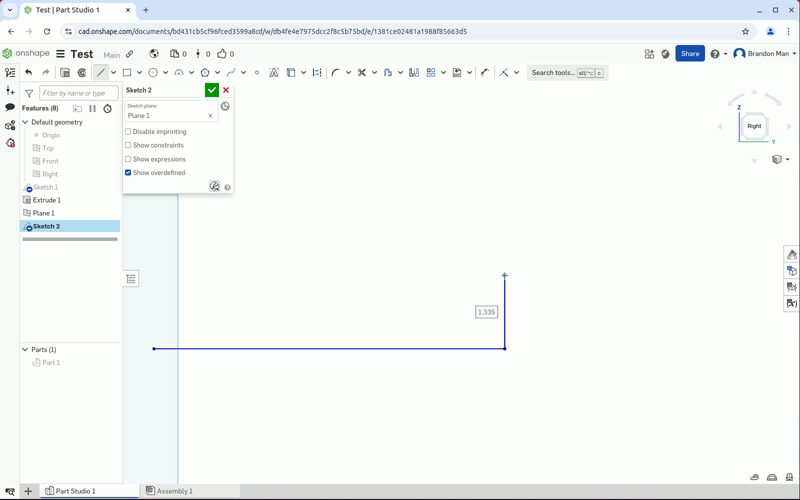
scroll(-6)
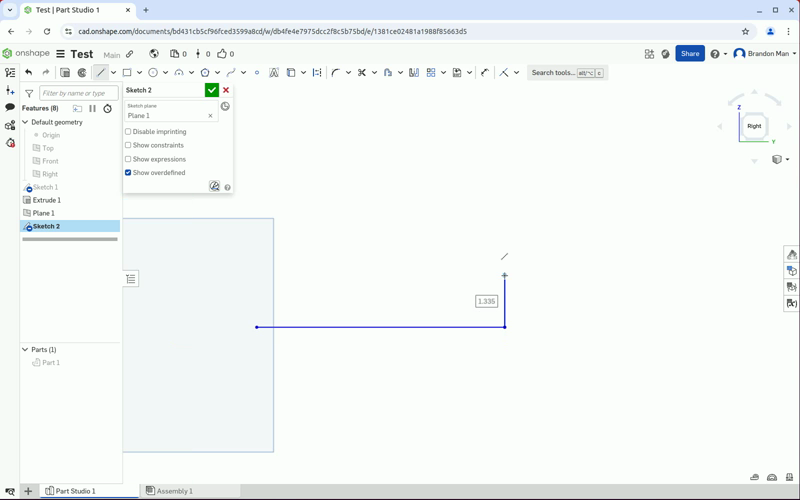
scroll(-6)
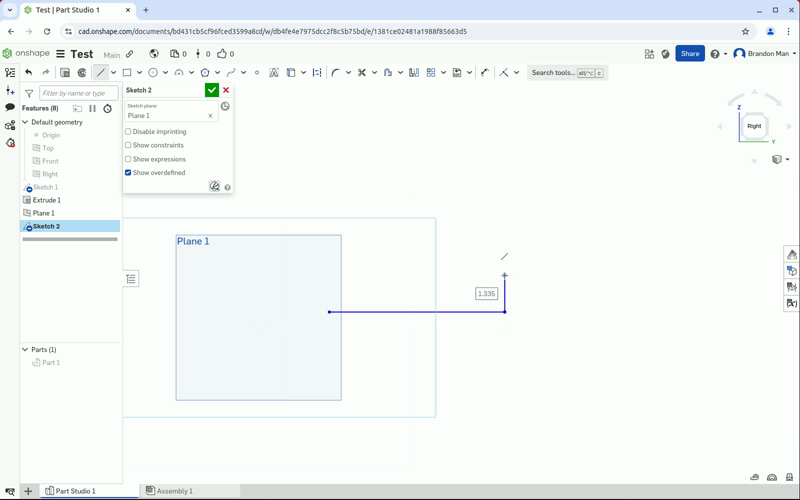
scroll(-6)
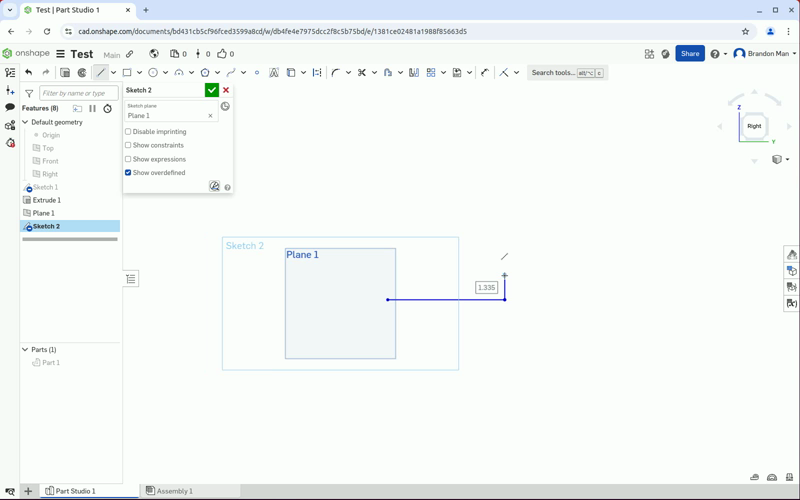
scroll(-6)
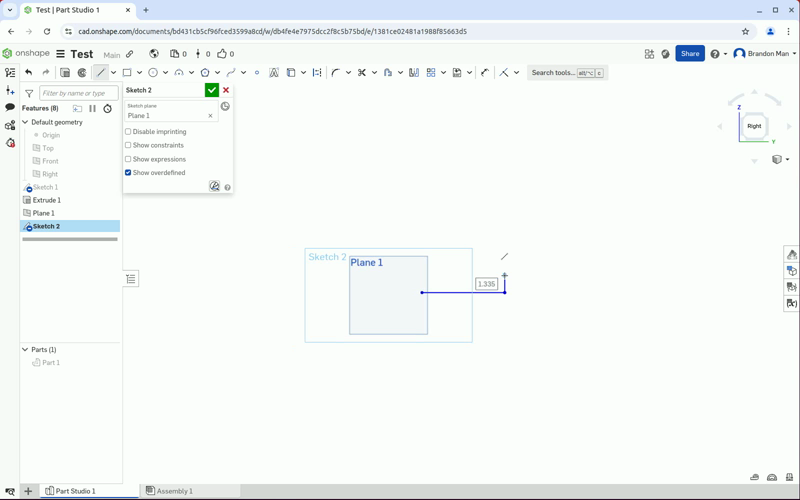
scroll(-6)
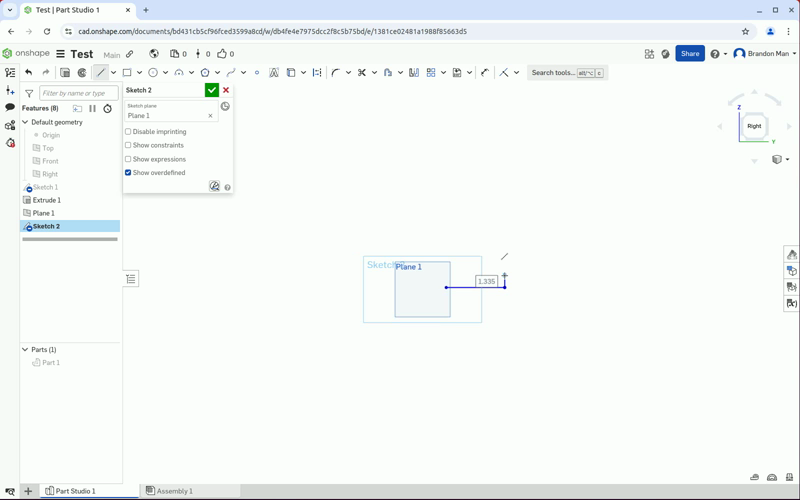
scroll(-6)
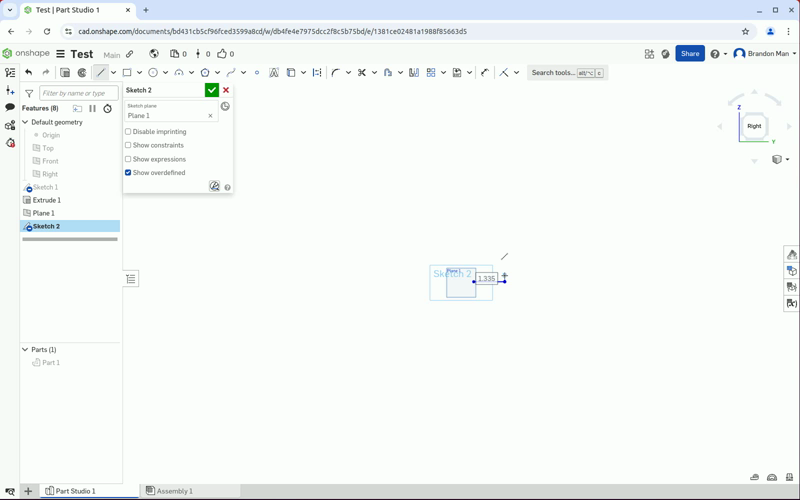
key_up(shift)
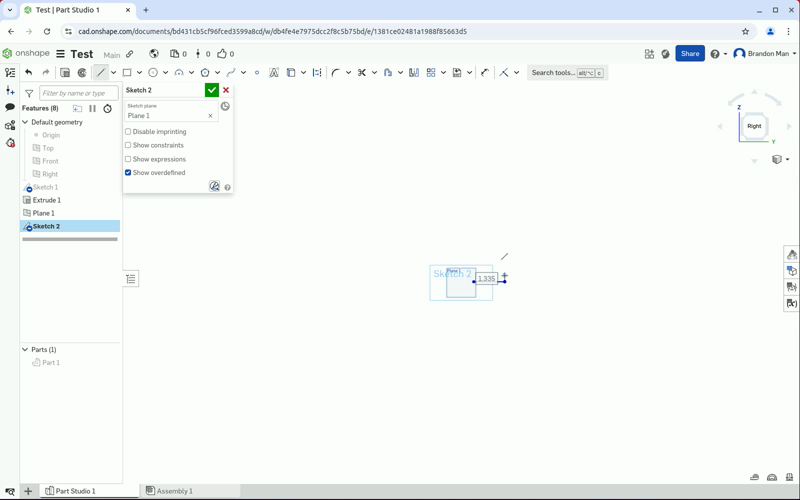
key_down(shift)
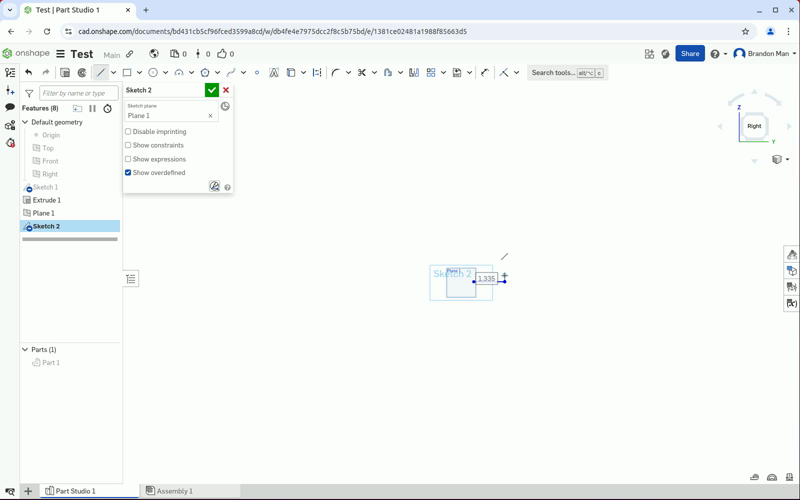
mouse_move(534, 275)
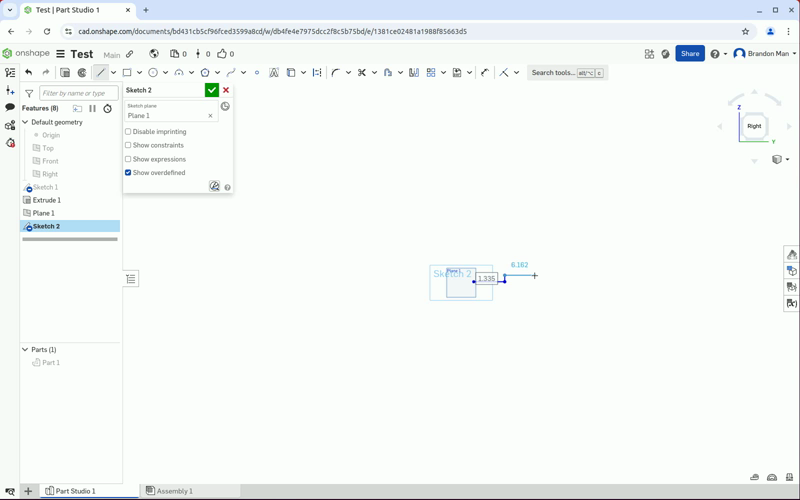
mouse_move(473, 275)
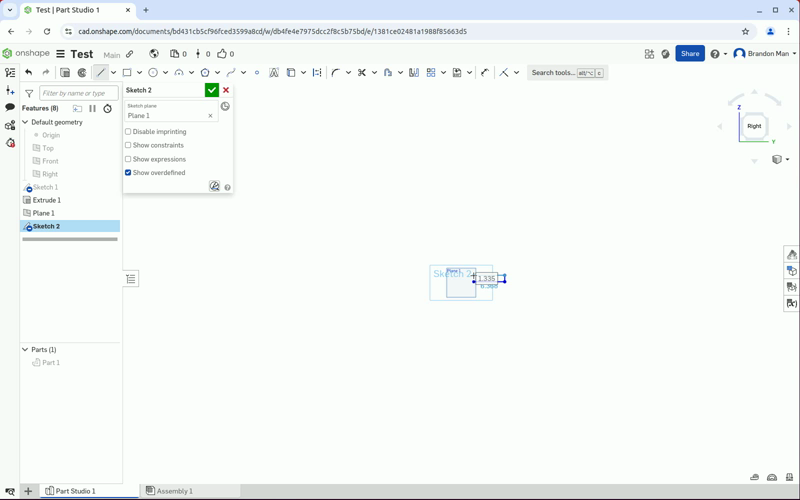
click(473, 275)
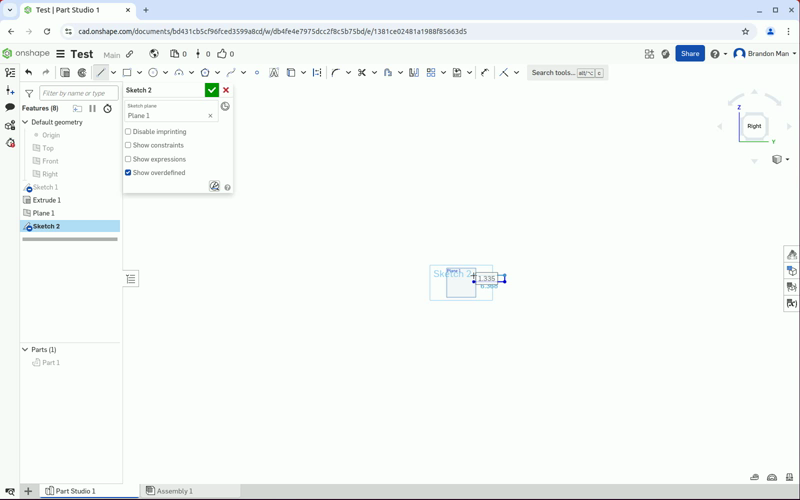
key_up(shift)
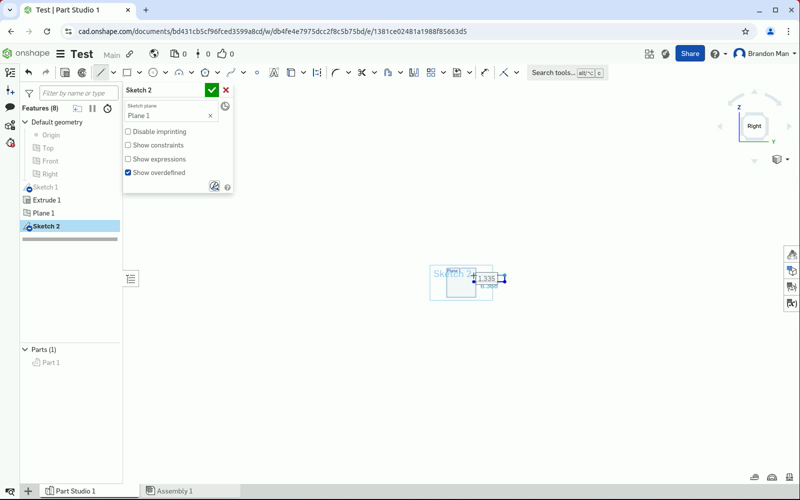
mouse_move(503, 275)
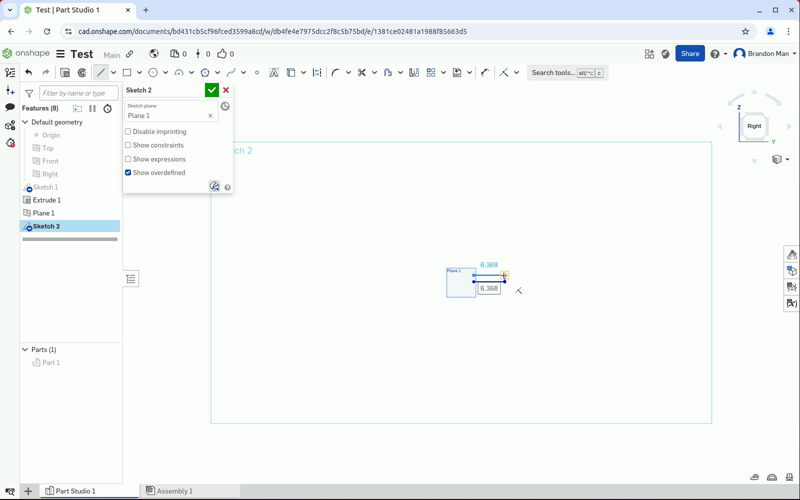
key_down(shift)
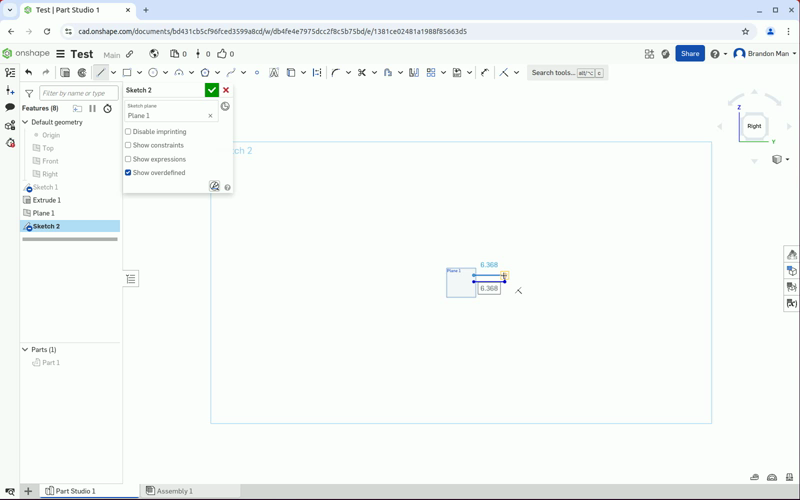
mouse_move(473, 281)
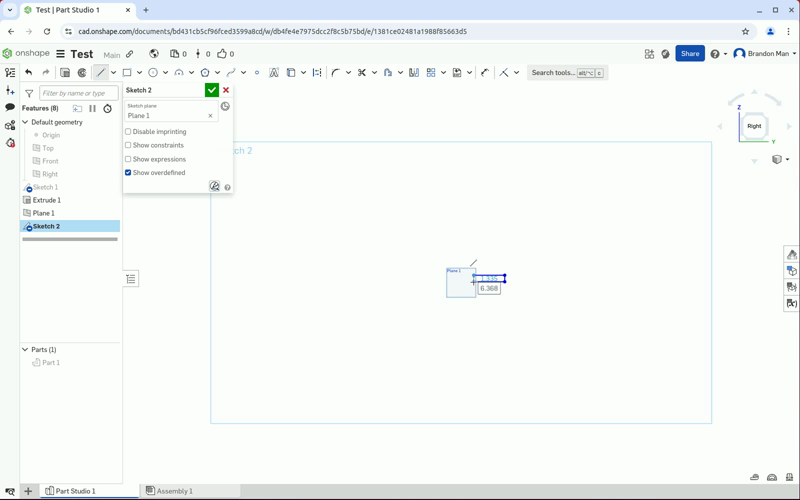
scroll(6)
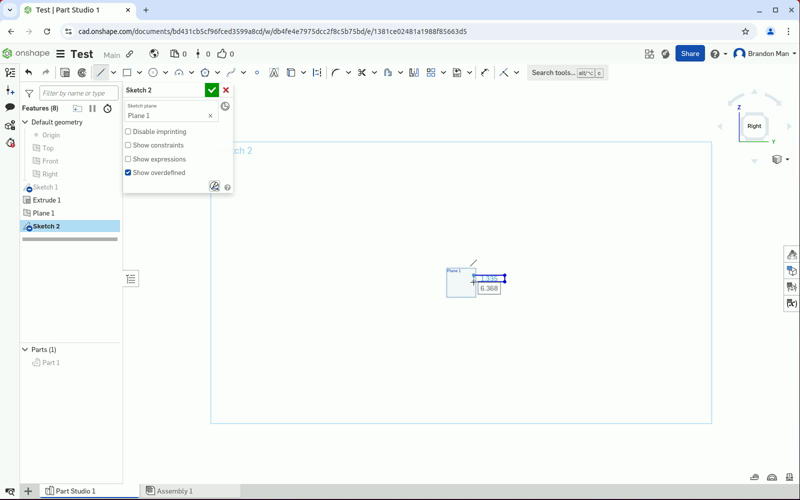
scroll(6)
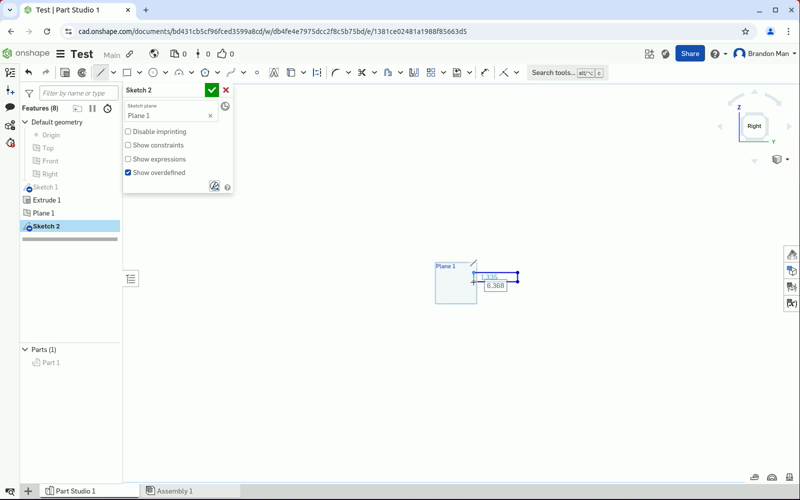
scroll(6)
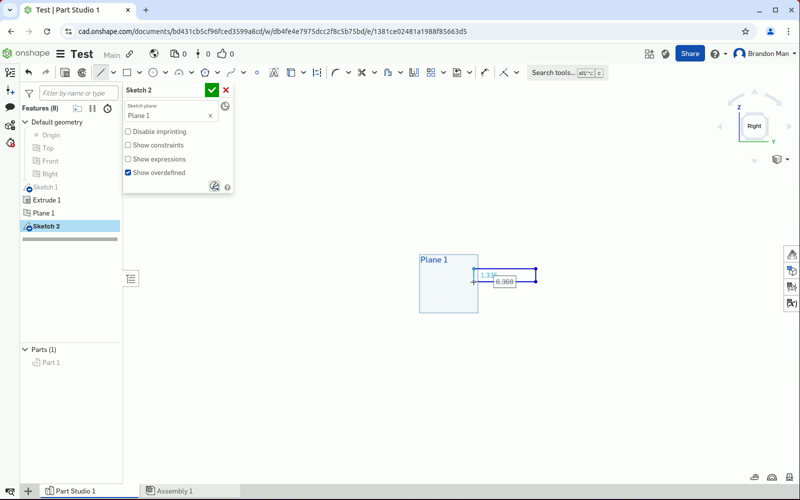
scroll(6)
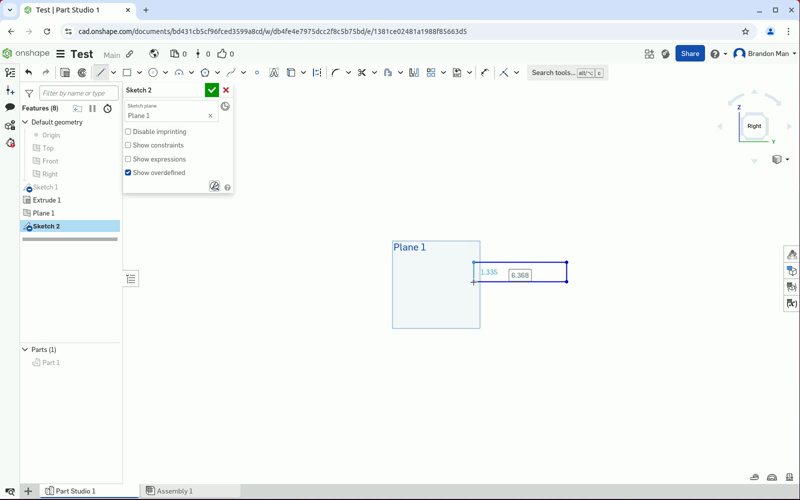
scroll(6)
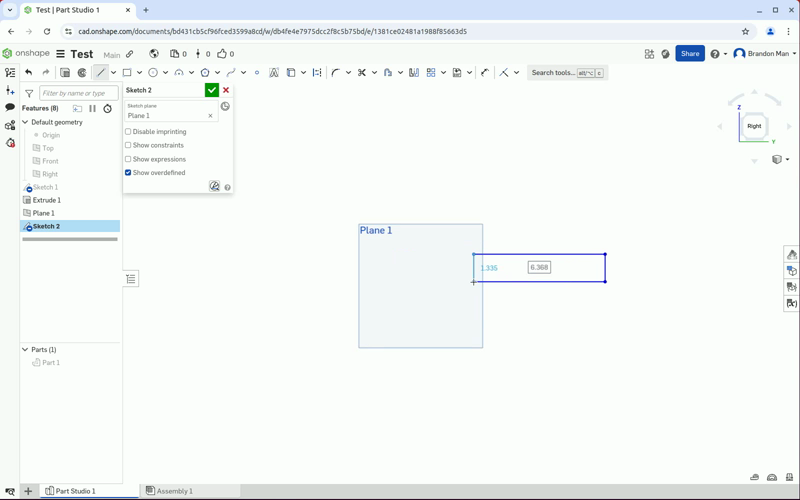
scroll(6)
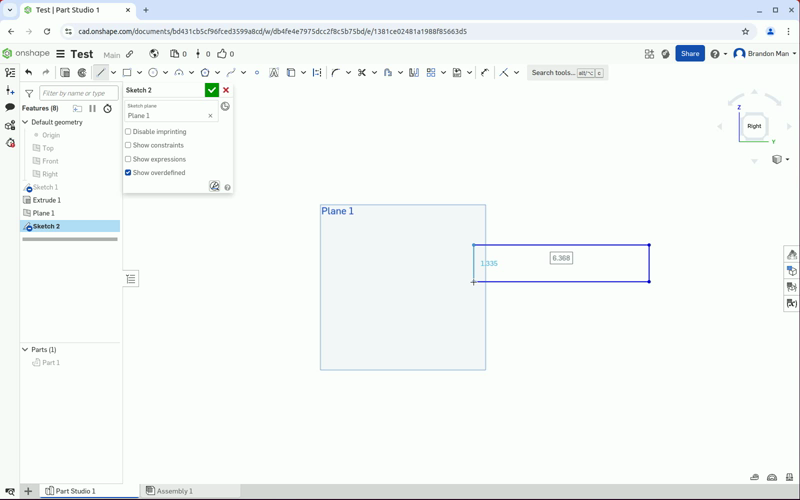
scroll(6)
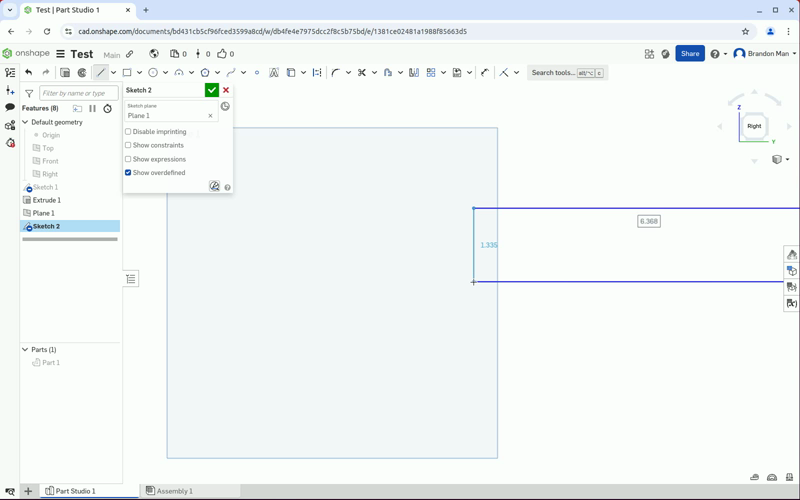
key_up(shift)
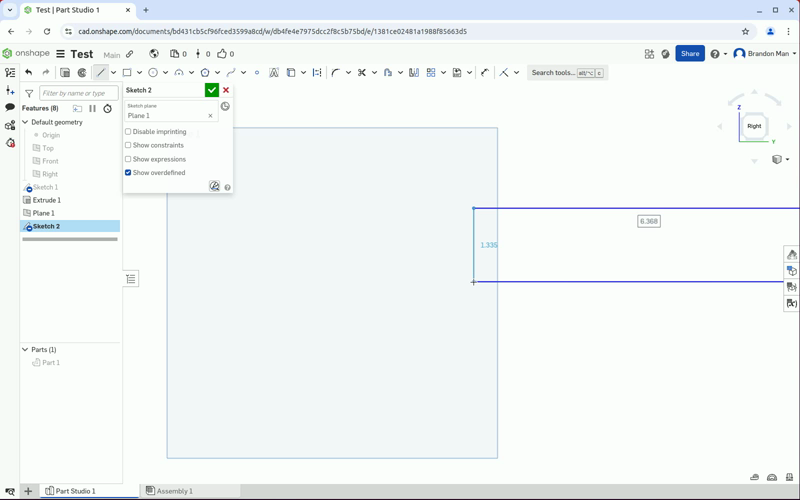
click(473, 281)
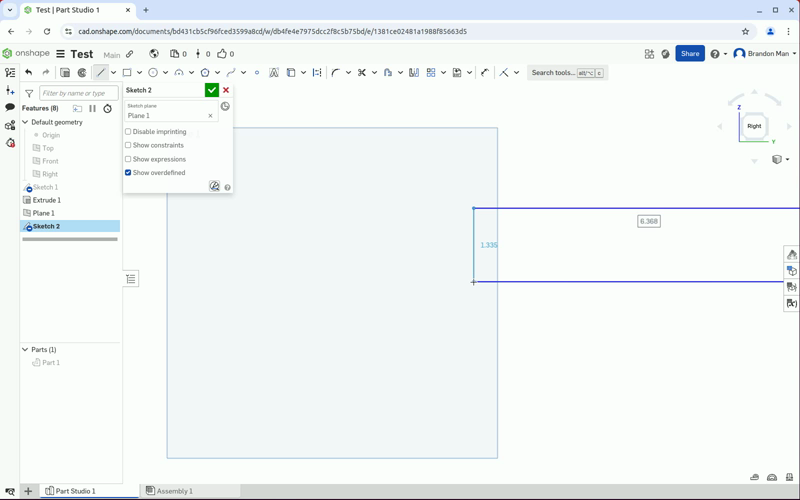
scroll(-6)
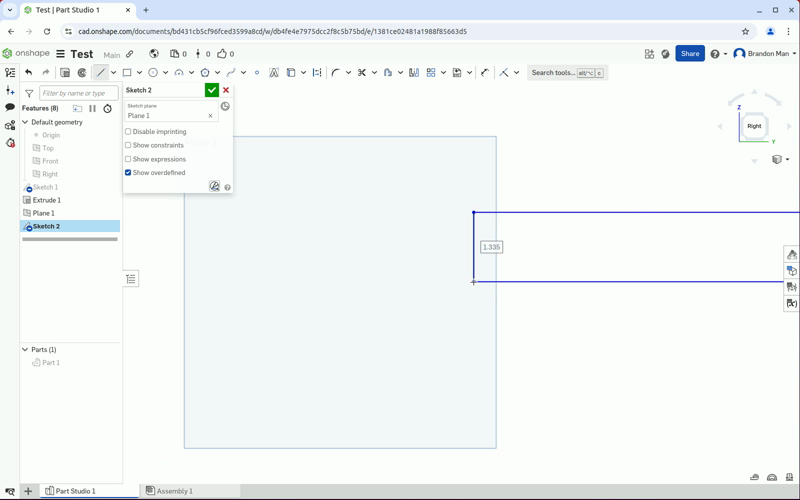
scroll(-6)
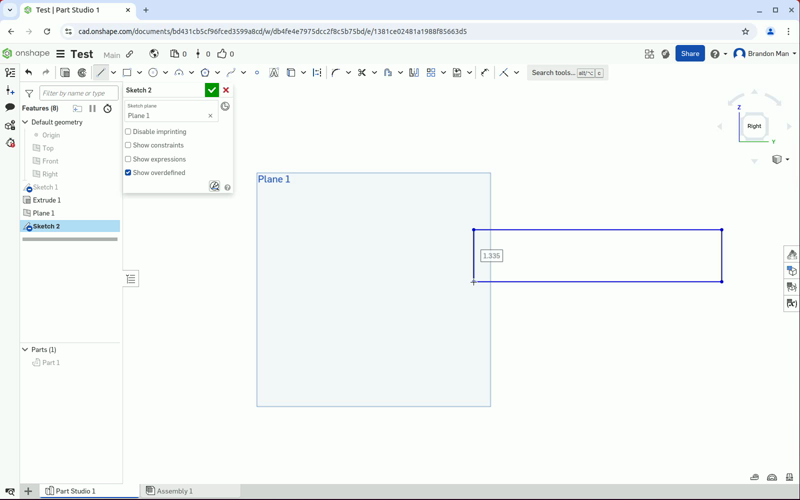
scroll(-6)
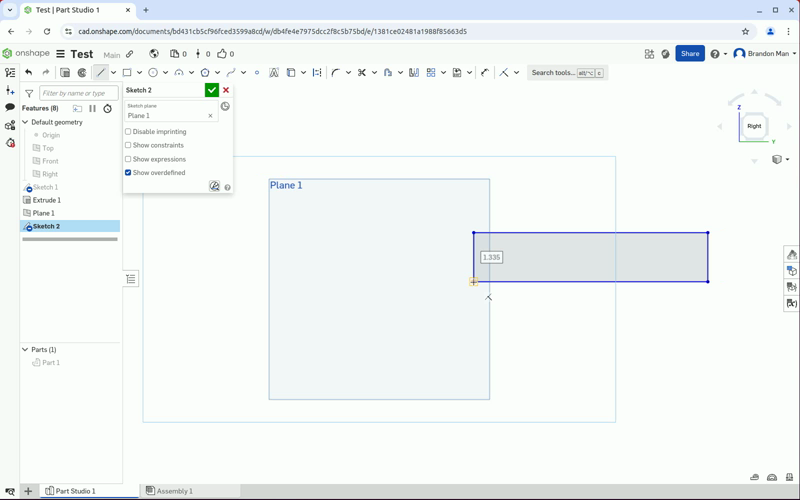
scroll(-6)
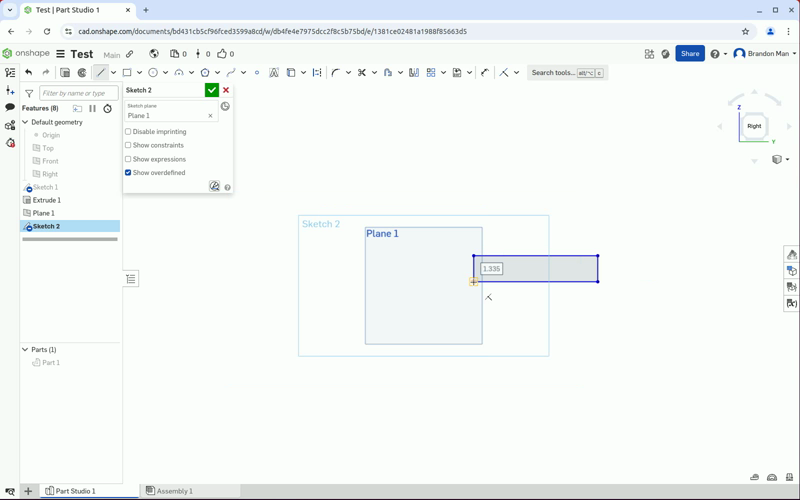
scroll(-6)
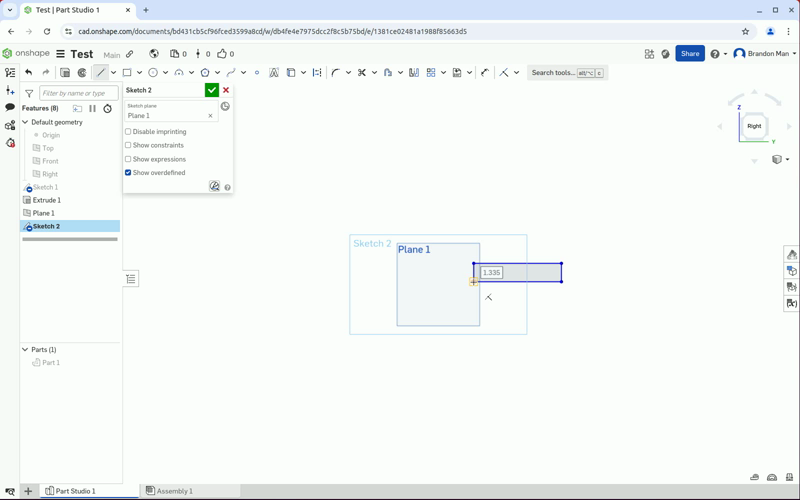
scroll(-6)
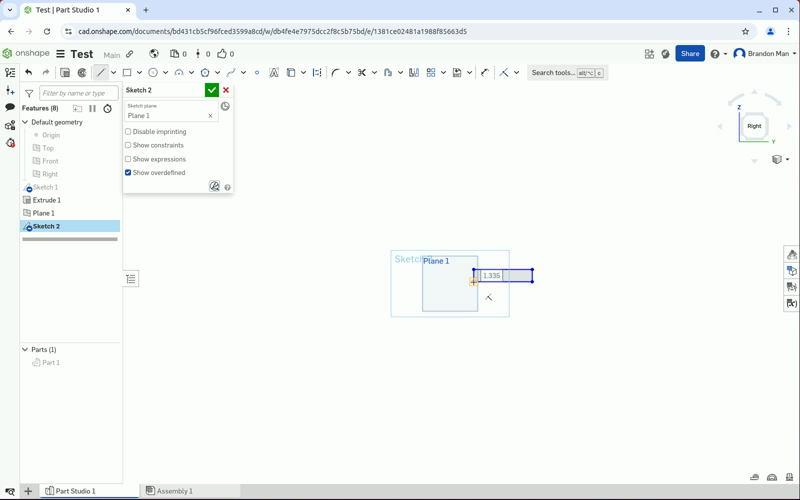
scroll(-6)
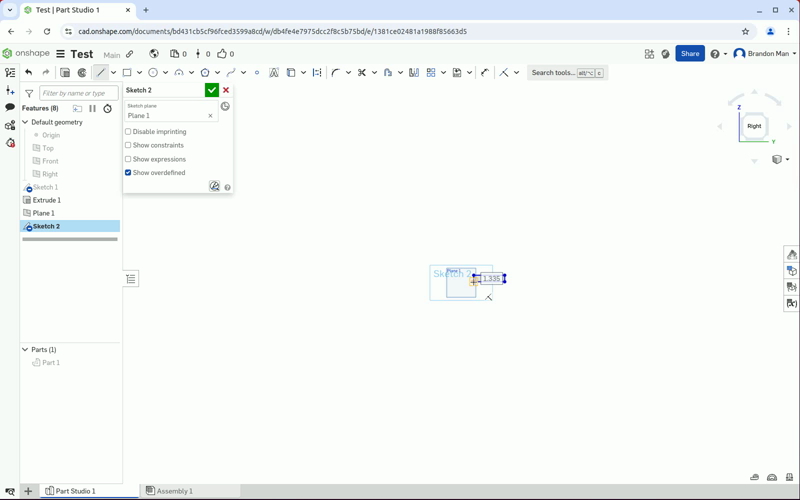
key(esc)
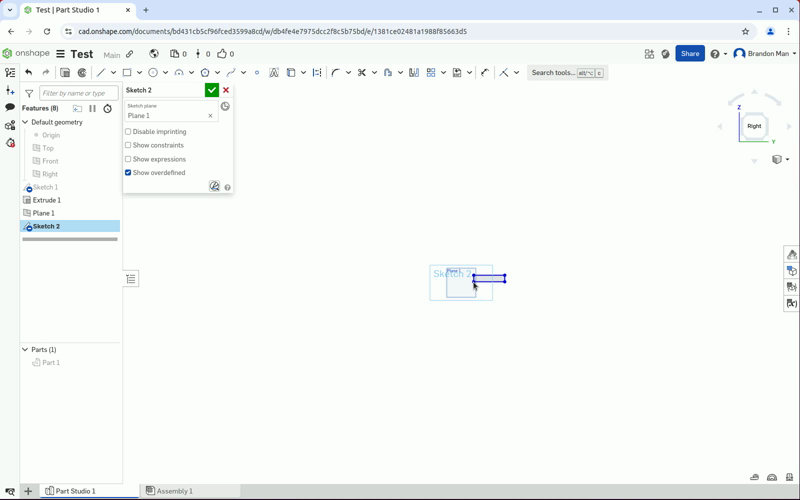
mouse_move(504, 280)
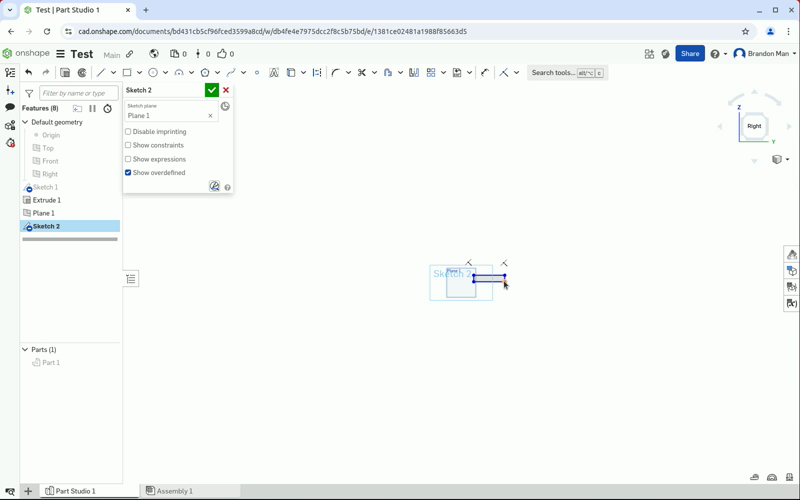
scroll(6)
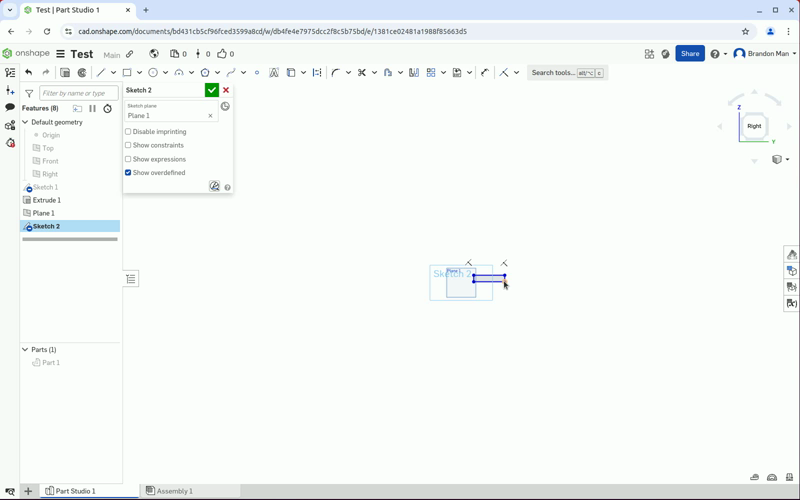
scroll(6)
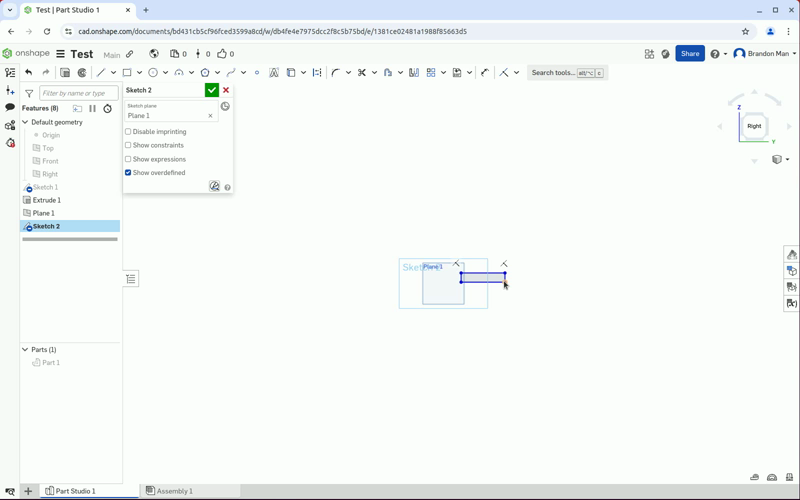
scroll(6)
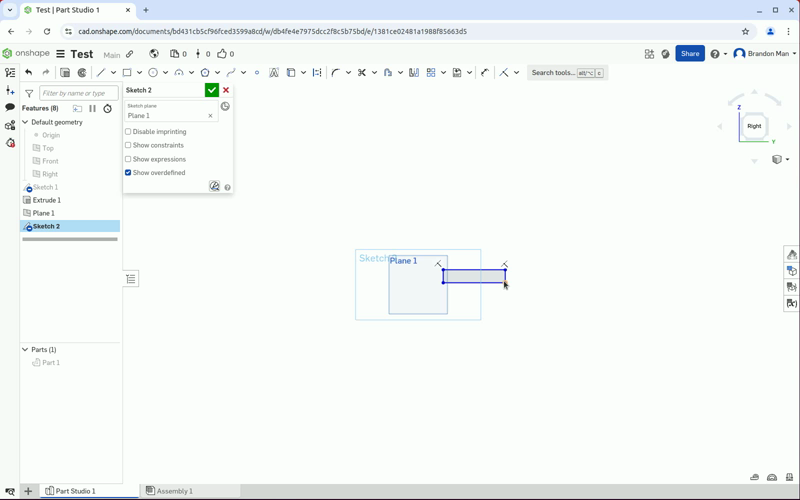
scroll(6)
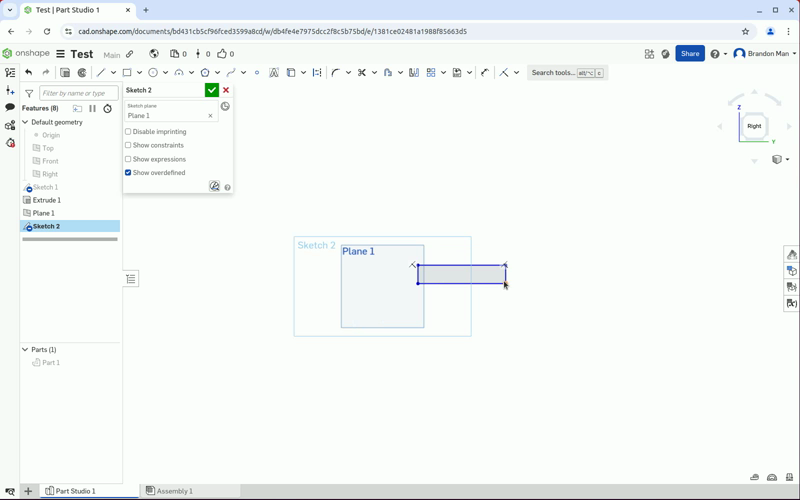
scroll(6)
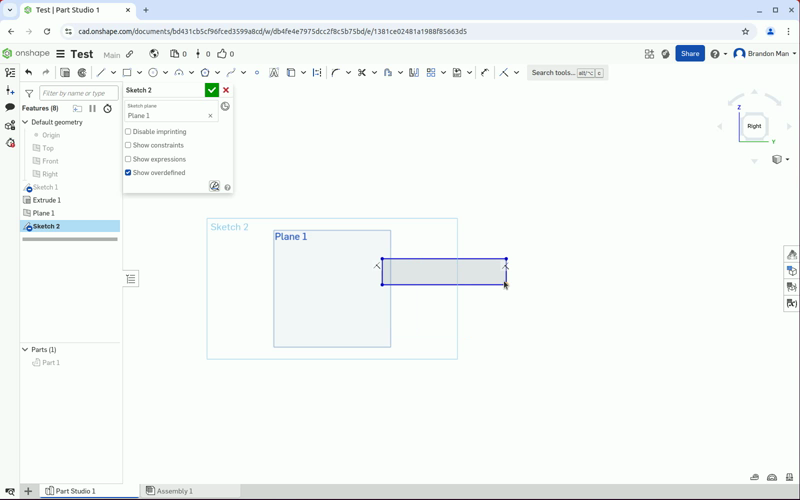
scroll(6)
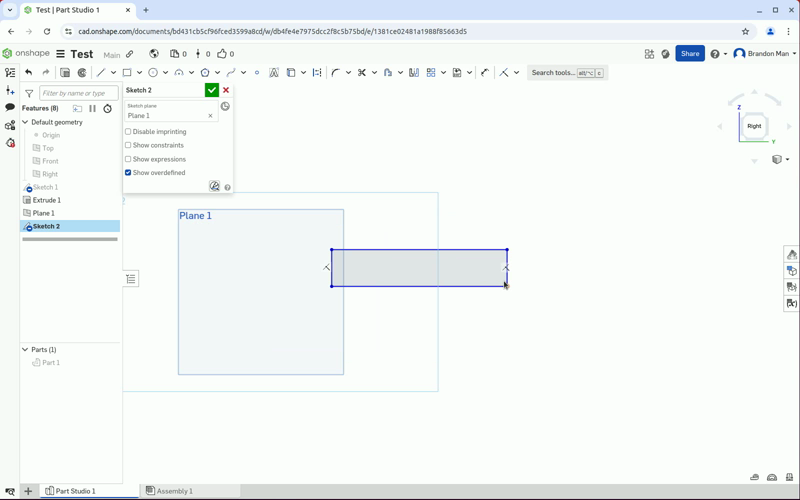
scroll(6)
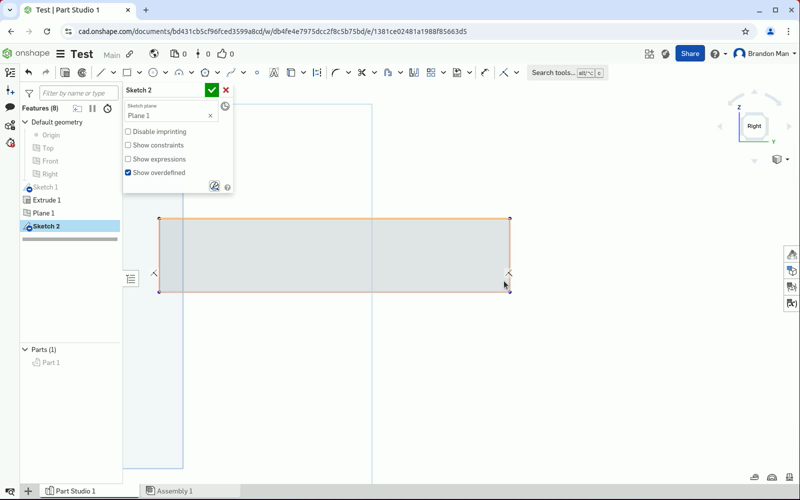
click(504, 280)
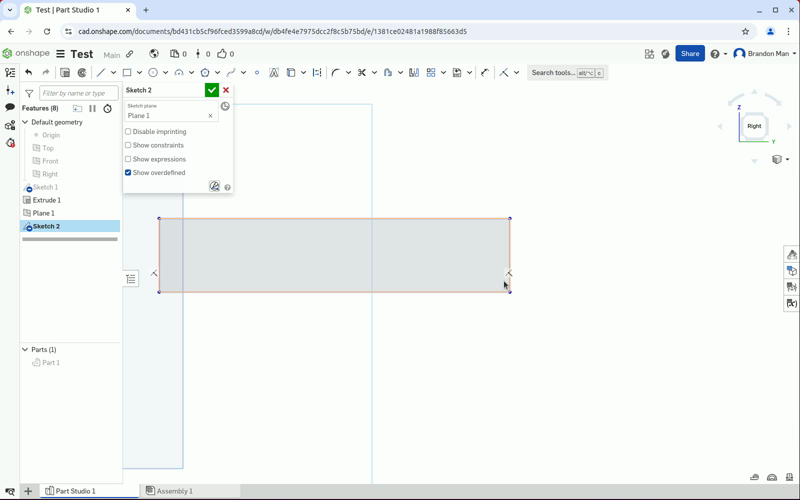
scroll(-6)
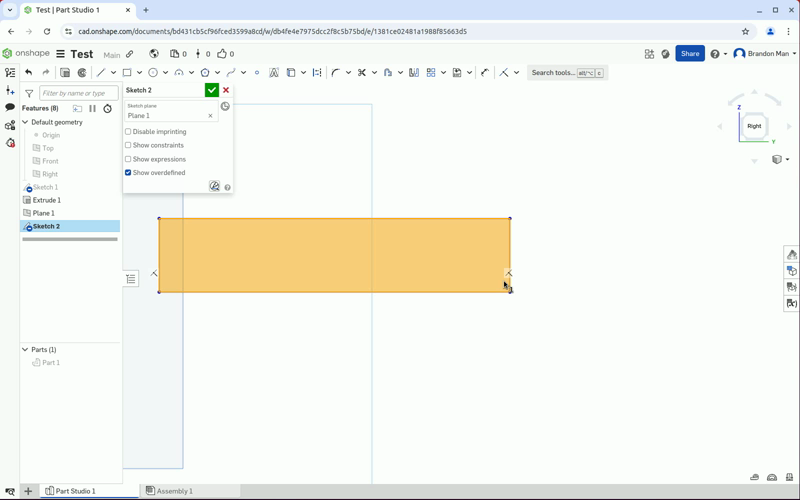
scroll(-6)
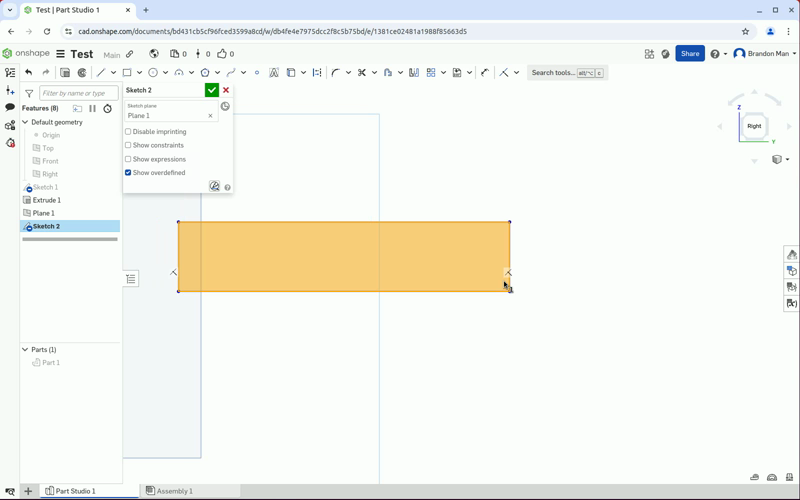
scroll(-6)
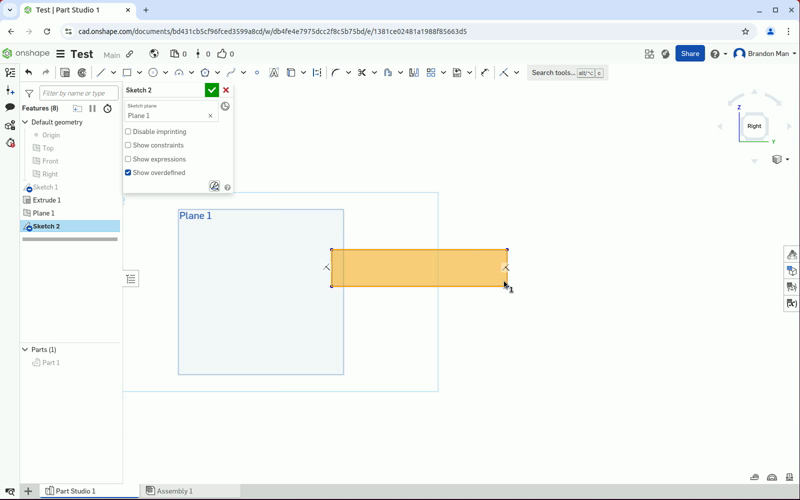
scroll(-6)
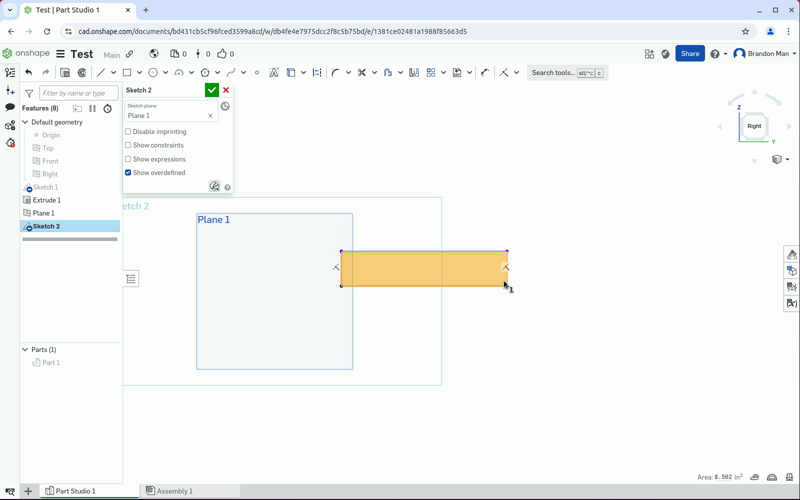
scroll(-6)
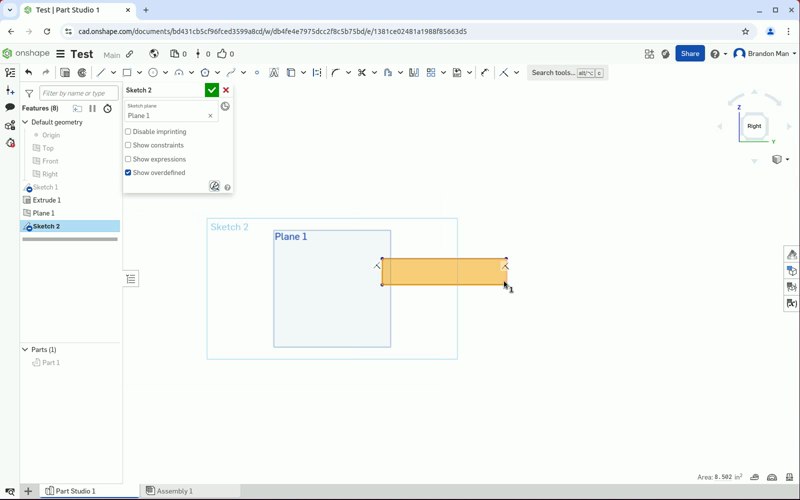
scroll(-6)
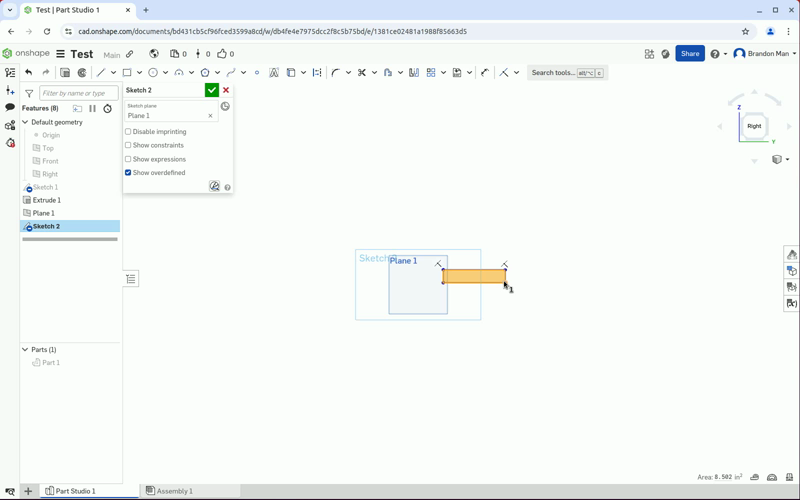
scroll(-6)
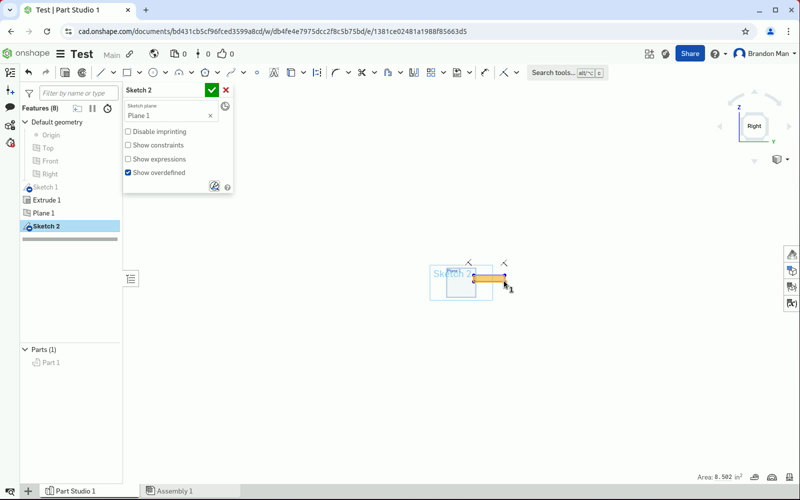
mouse_move(73, 352)
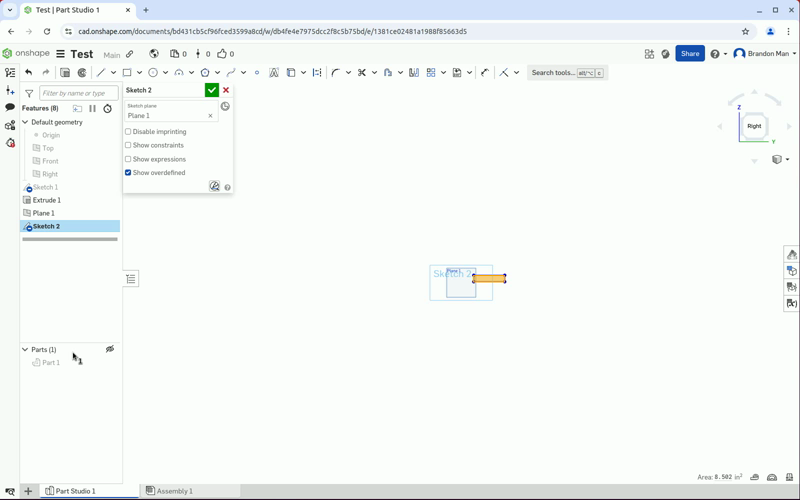
key(shift+y)
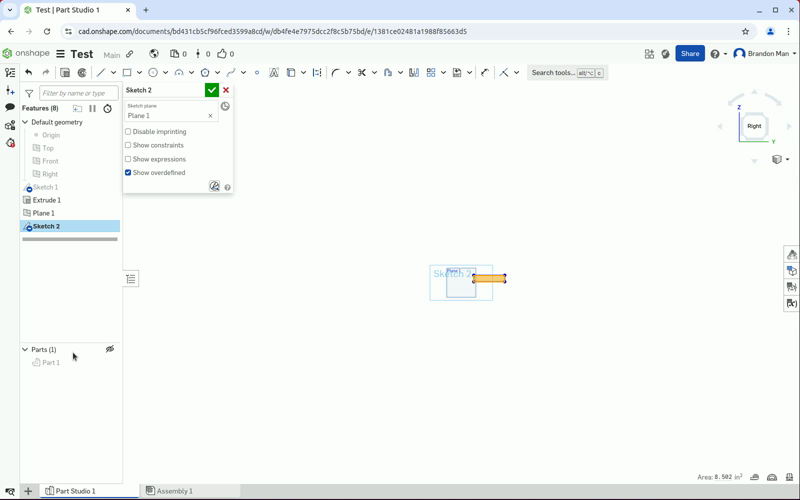
key(shift+e)
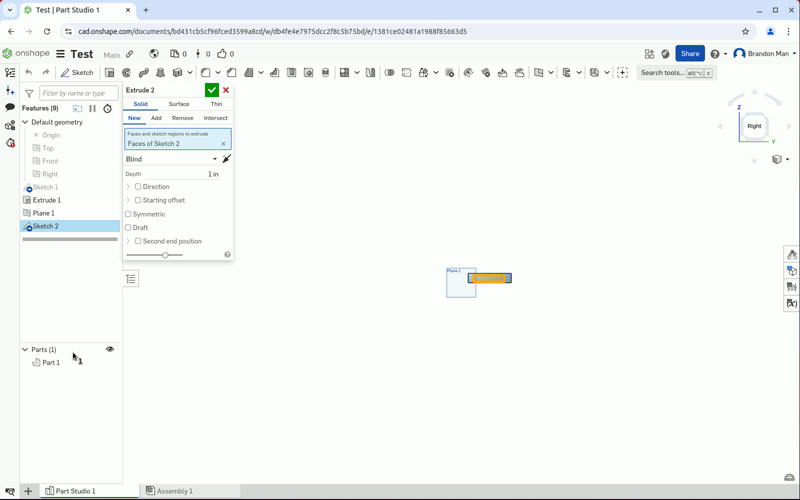
mouse_move(143, 106)
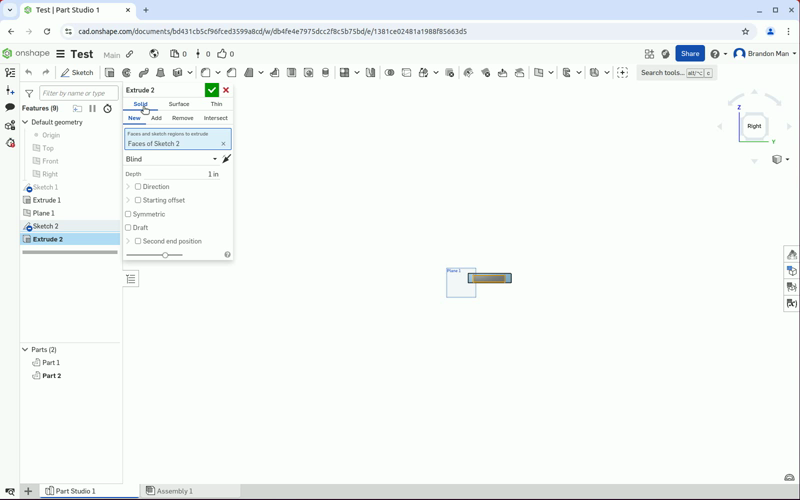
click(143, 106)
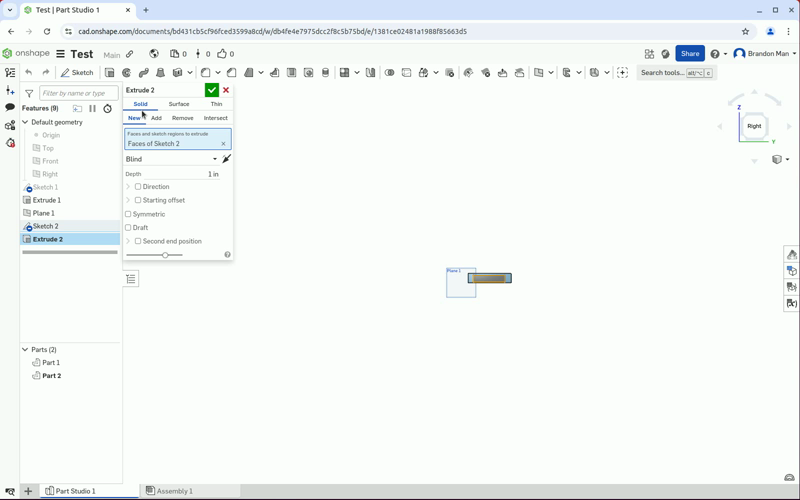
mouse_move(137, 120)
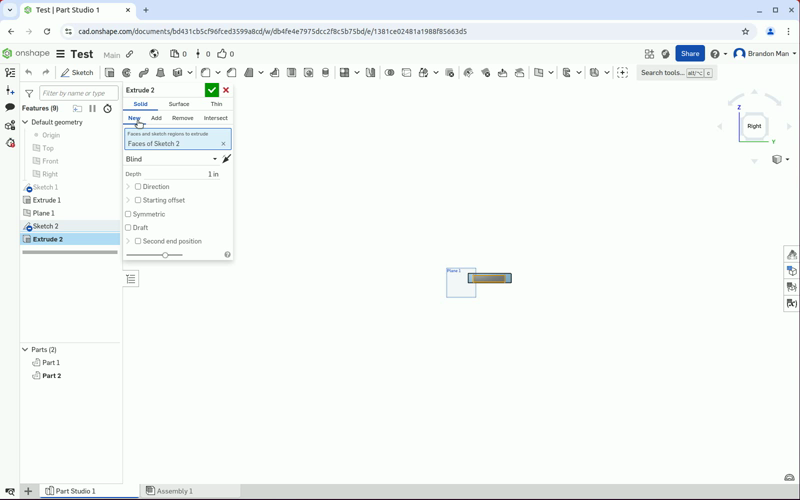
click(137, 120)
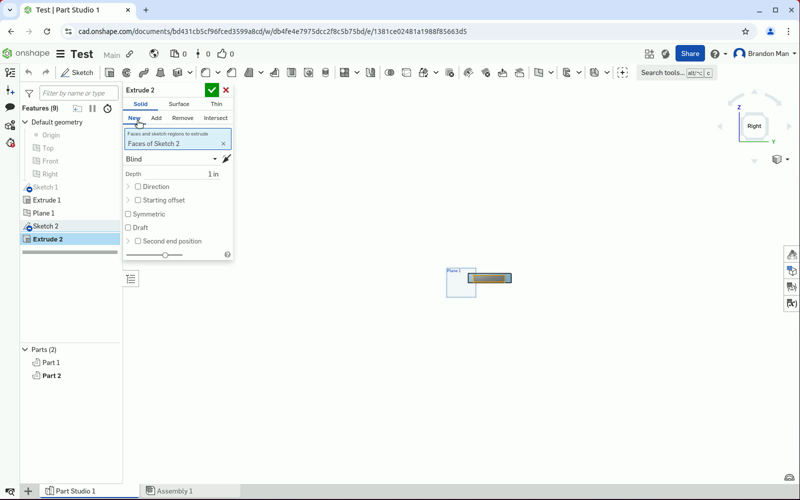
key(tab, 4)
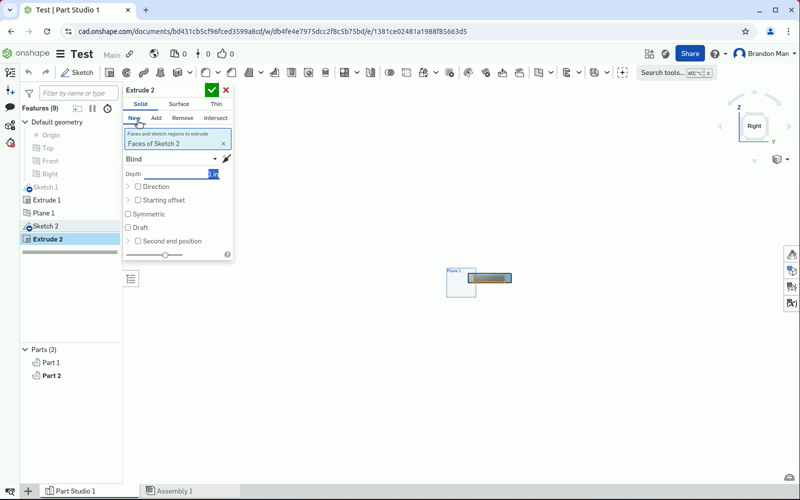
text(1.926)
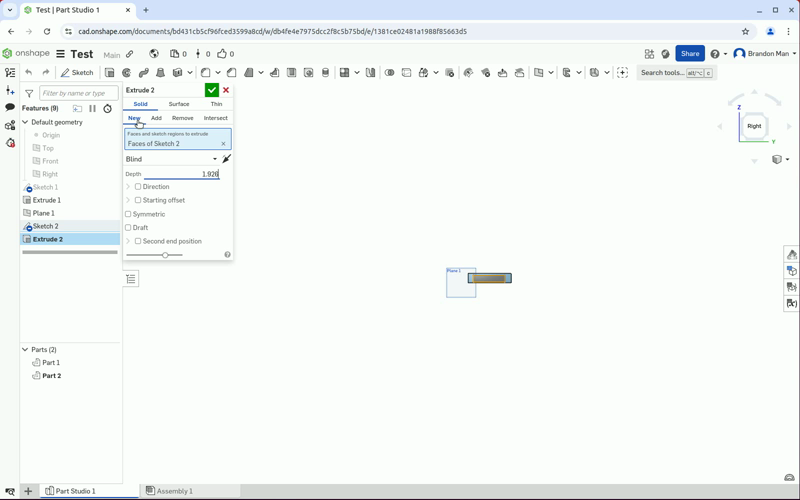
key(enter)
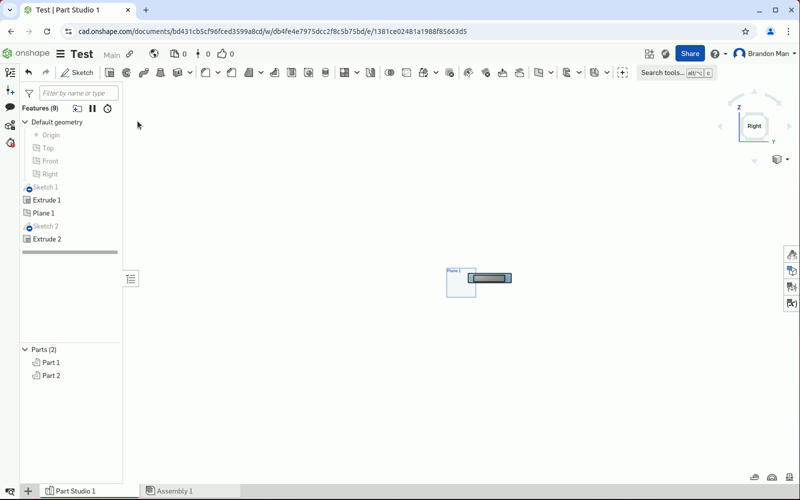
key(shift+h)
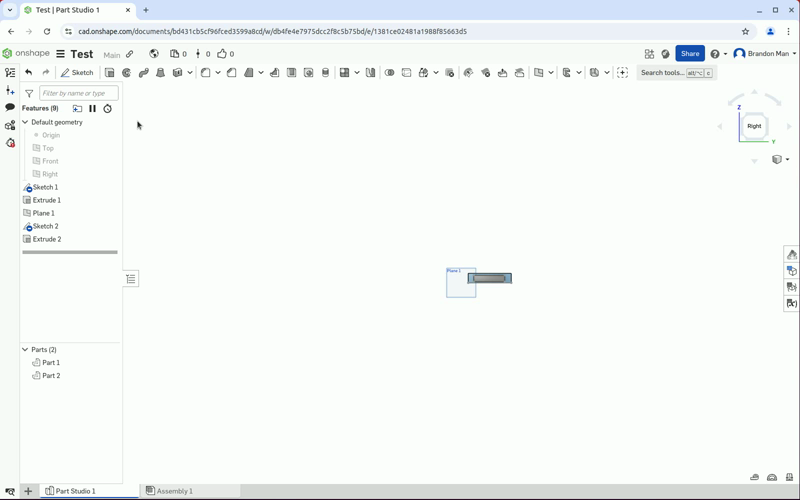
key(shift+h)
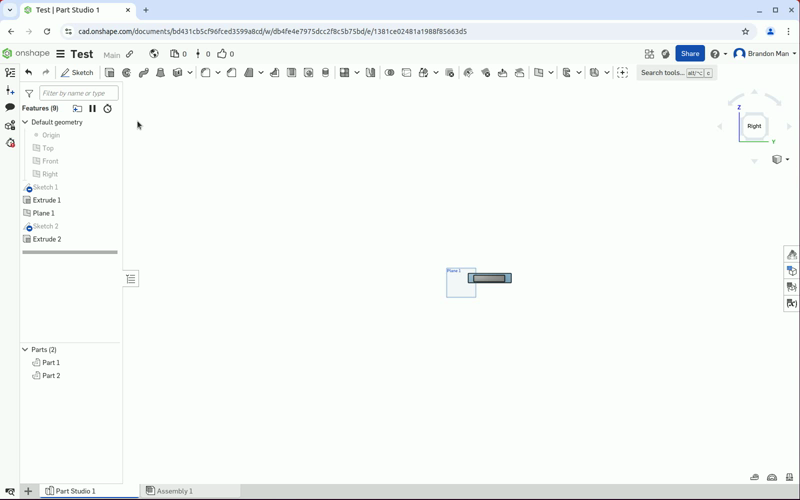
mouse_move(73, 189)
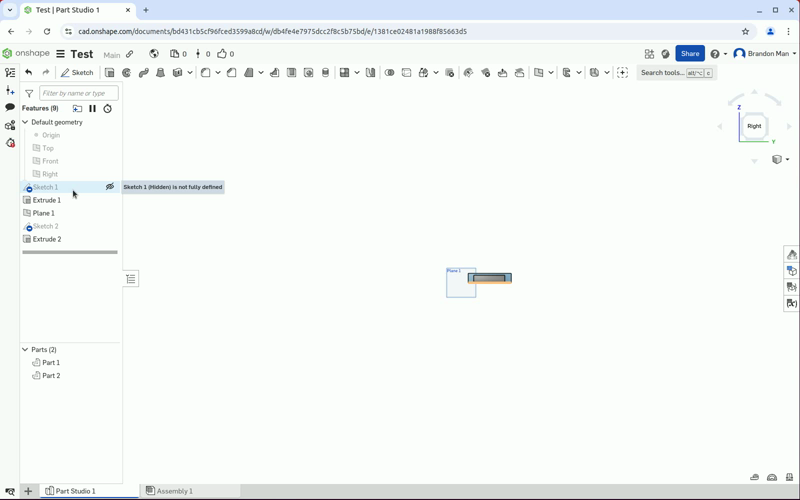
click(73, 189)
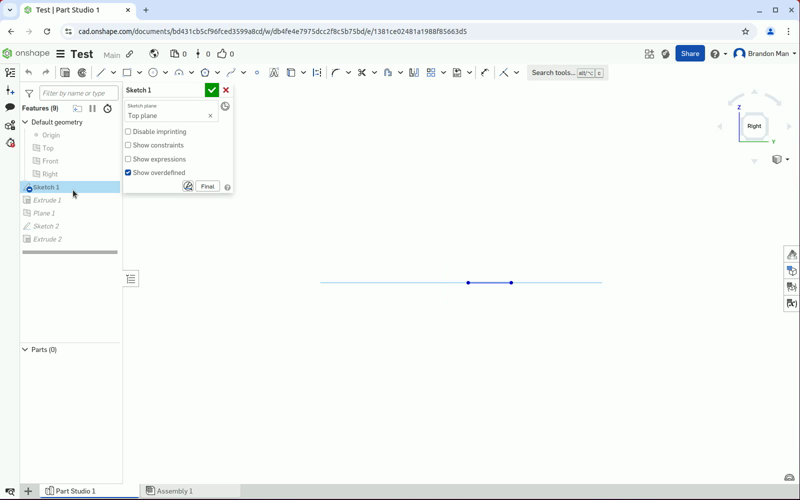
mouse_move(229, 92)
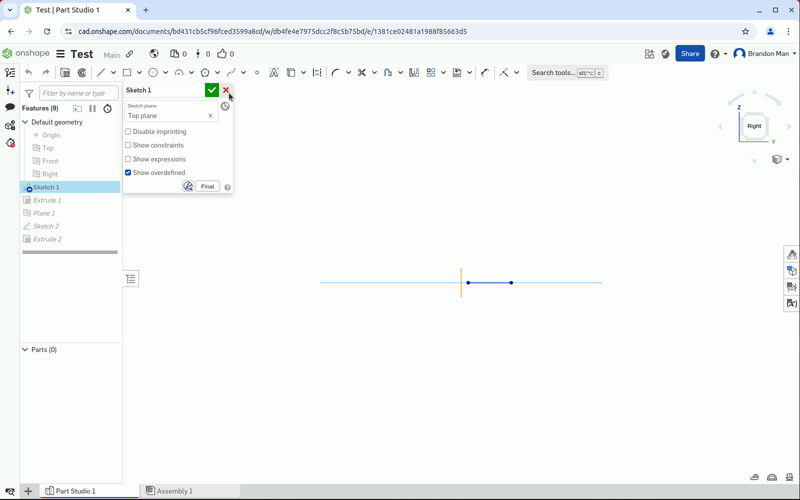
click(229, 92)
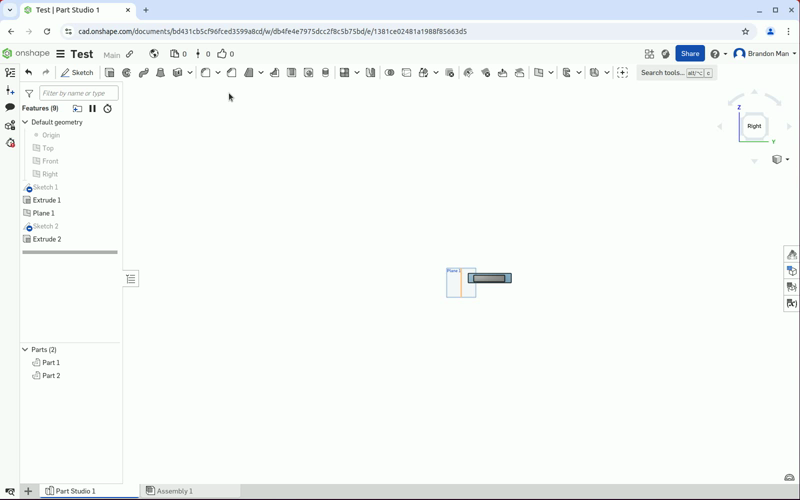
mouse_move(541, 75)
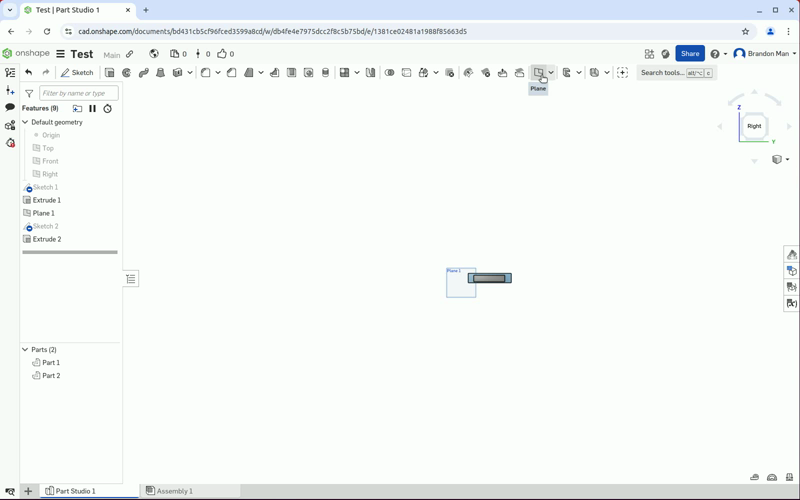
click(541, 75)
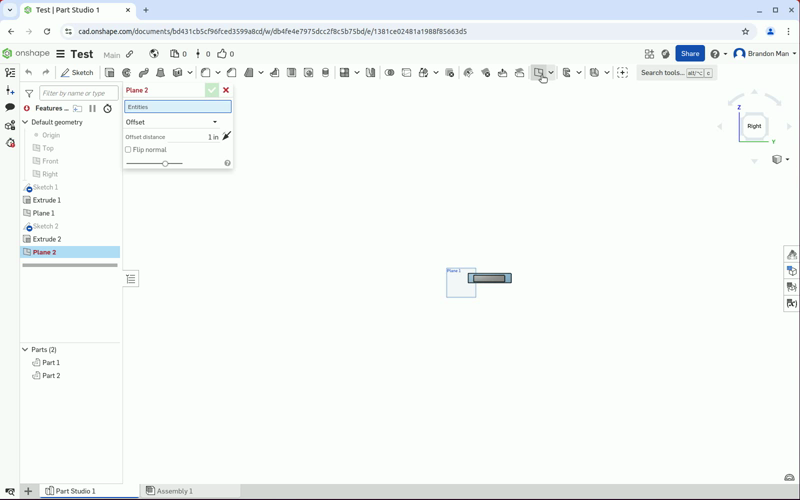
mouse_move(73, 176)
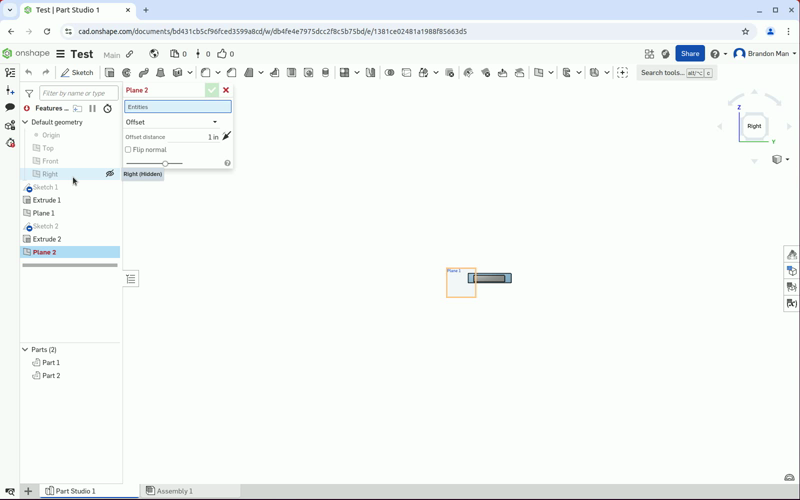
click(73, 176)
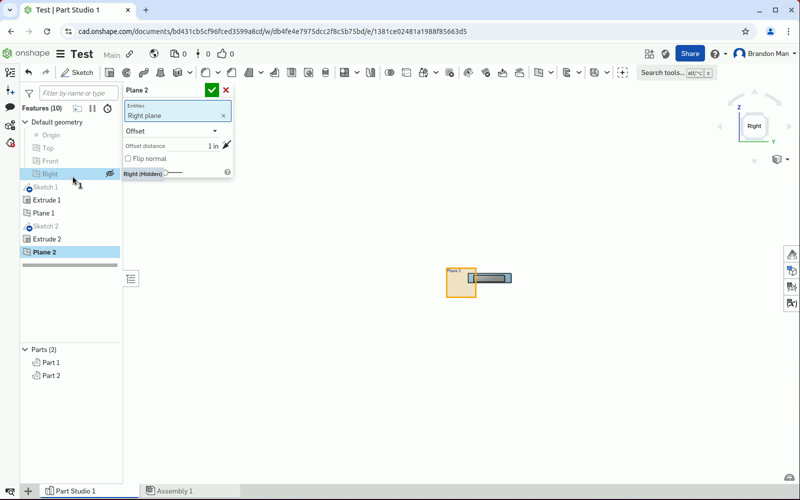
key(tab, 2)
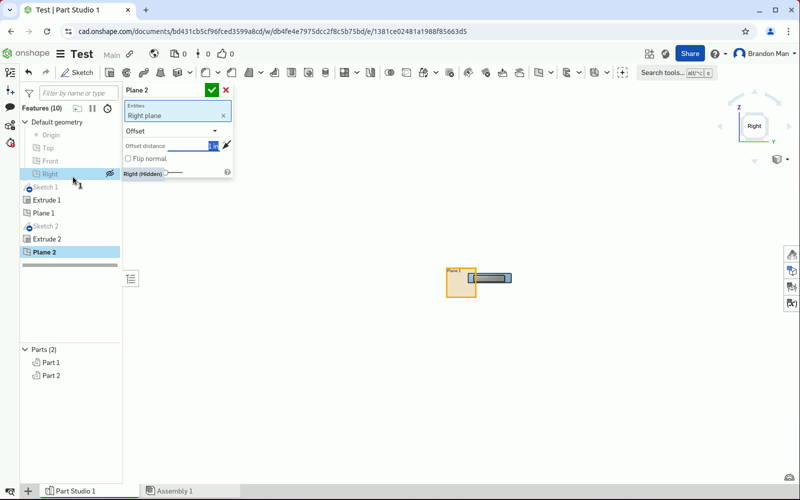
text(20.951)
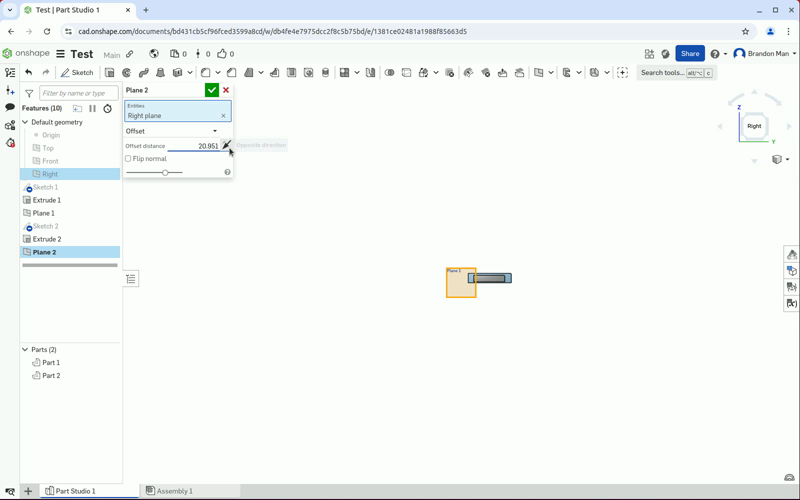
mouse_move(229, 147)
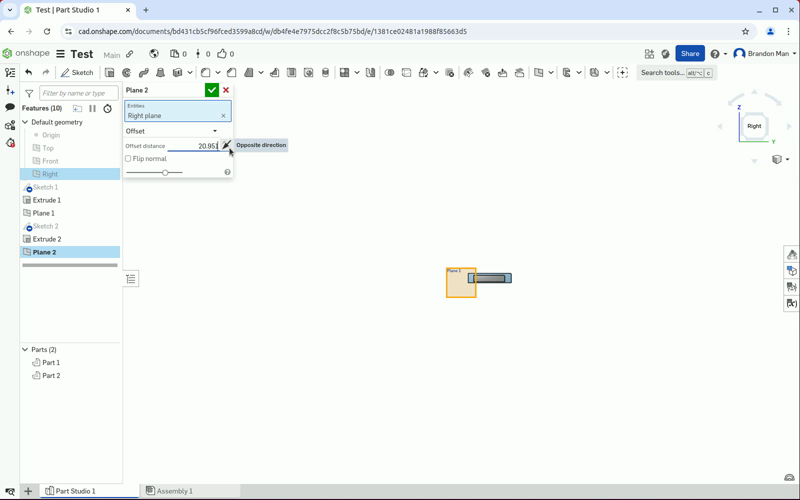
click(229, 147)
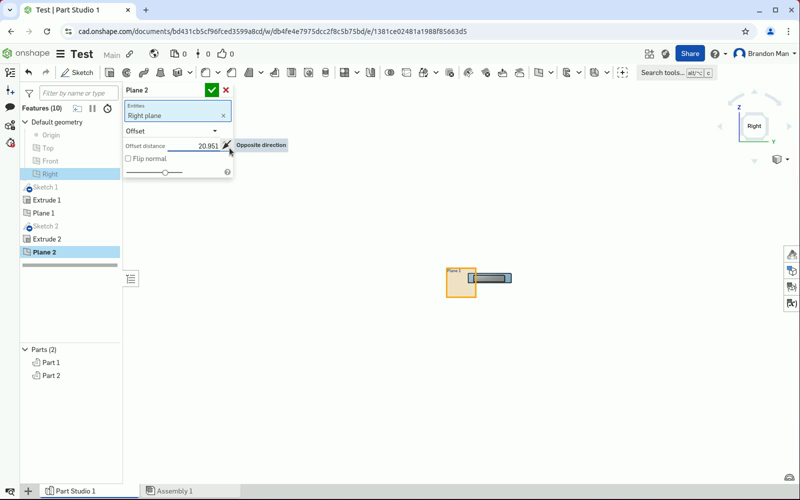
key(enter, 2)
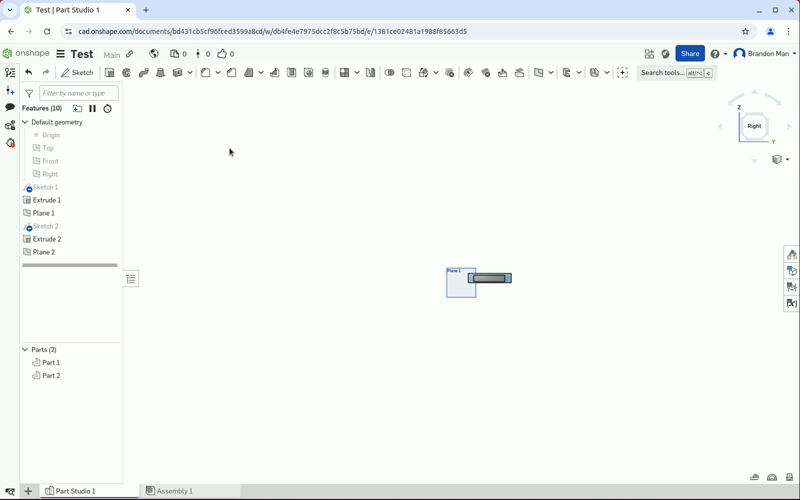
key(shift+s)
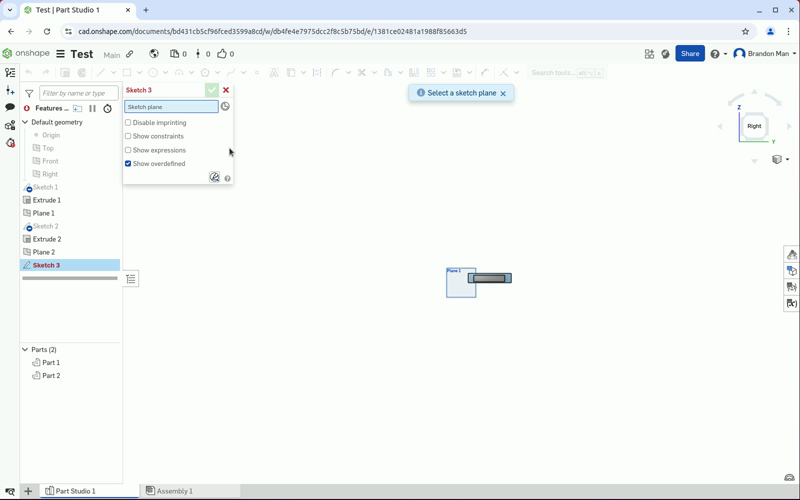
mouse_move(73, 254)
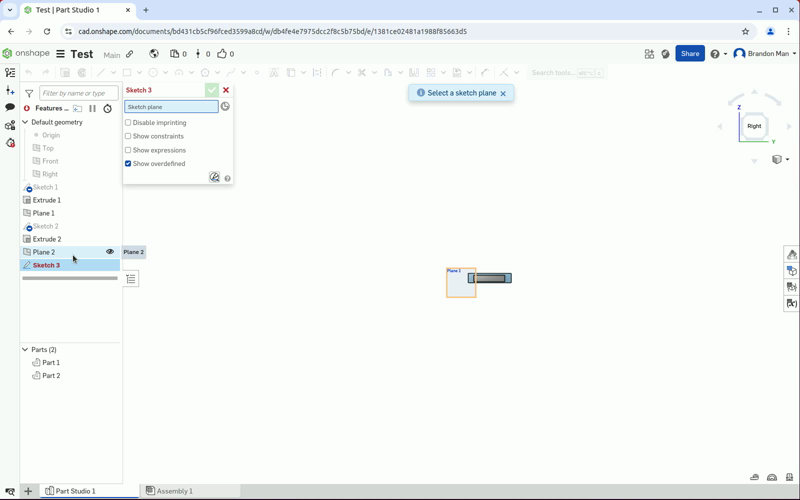
click(73, 254)
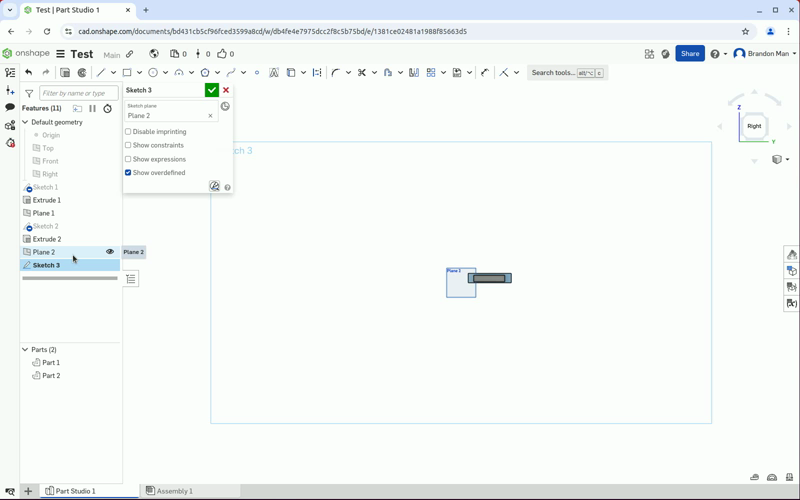
mouse_move(73, 352)
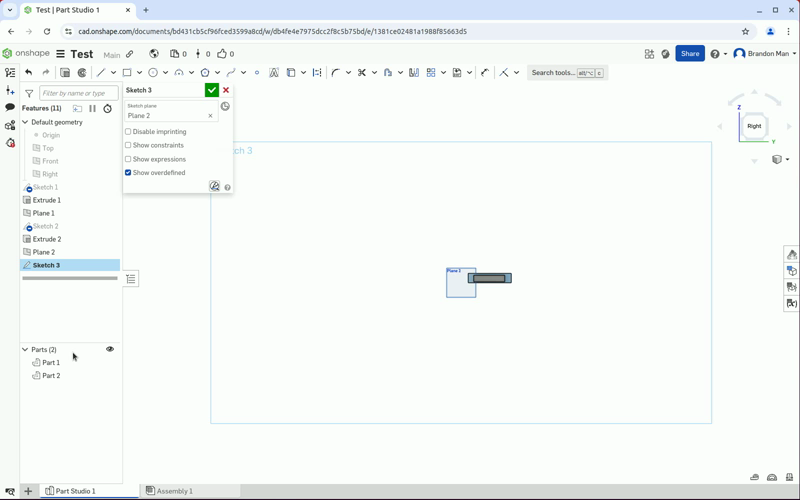
key(y)
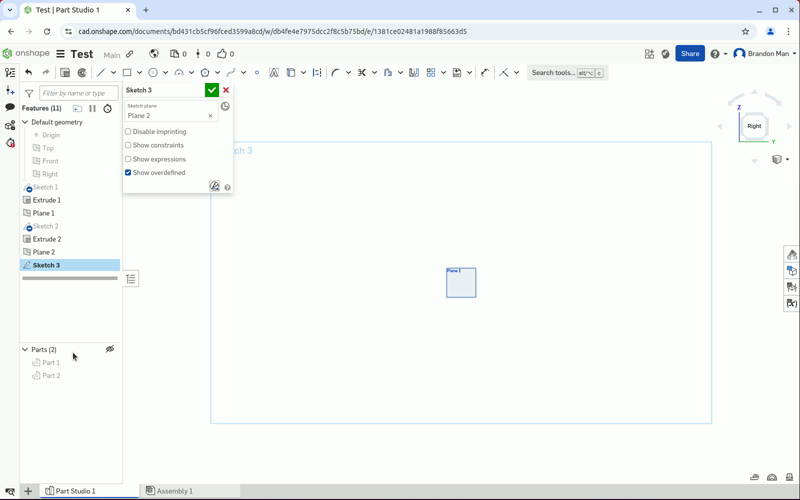
key(l)
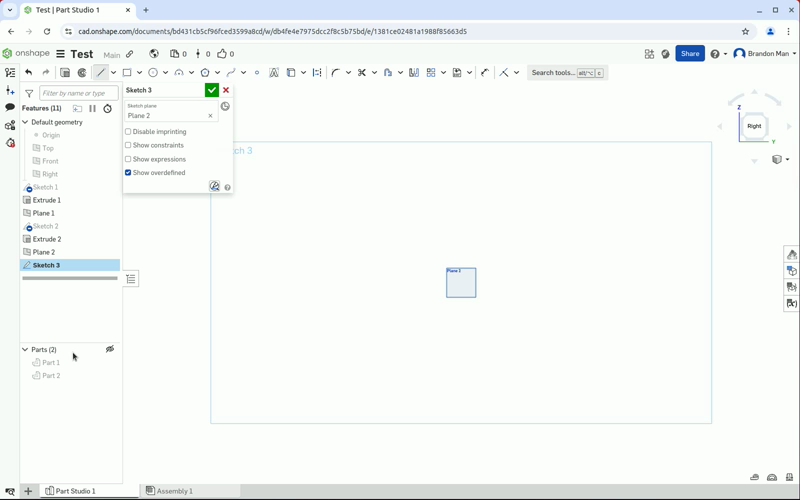
key_down(shift)
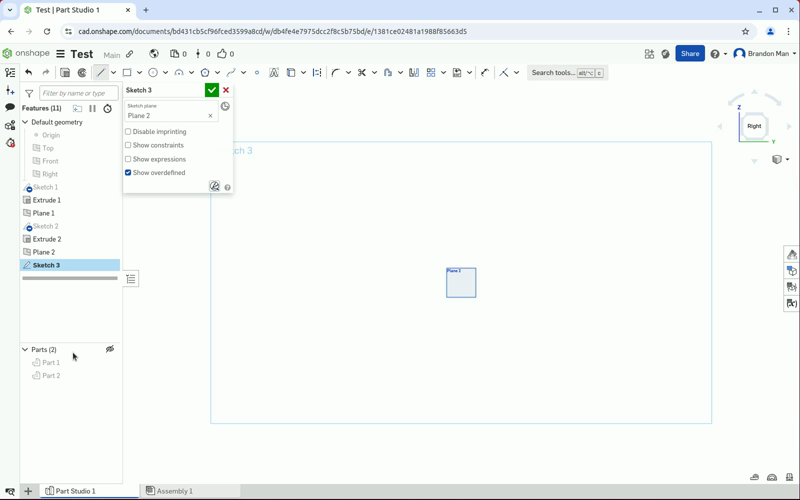
mouse_move(473, 281)
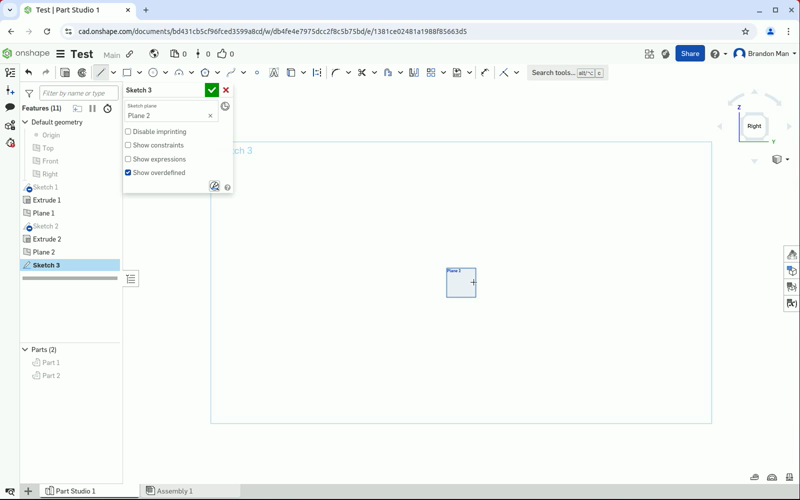
click(473, 281)
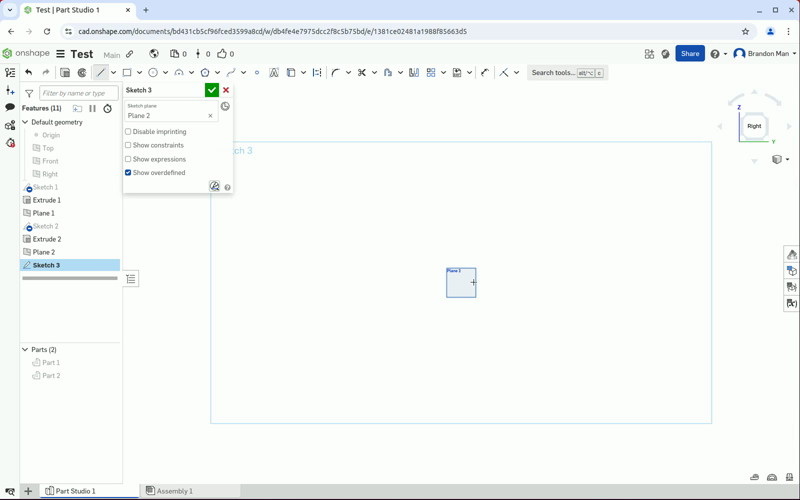
key_up(shift)
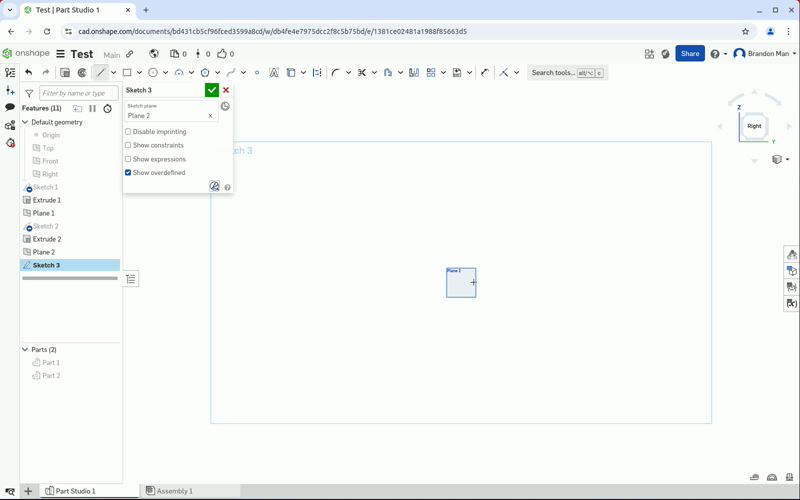
key_down(shift)
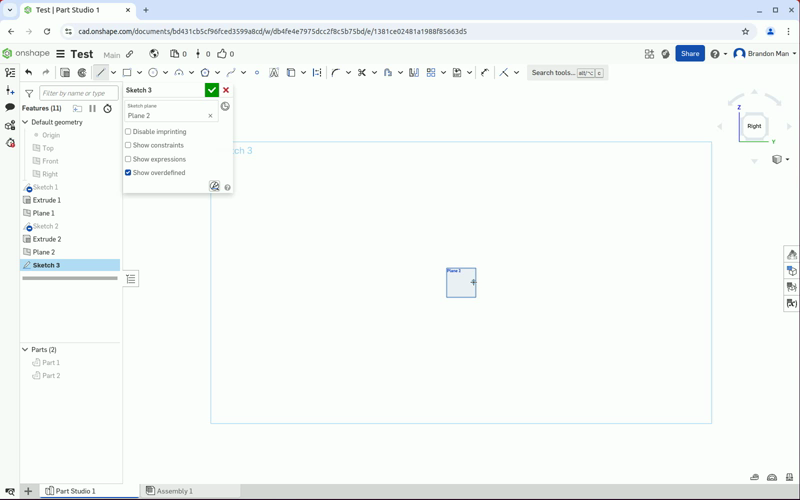
mouse_move(503, 281)
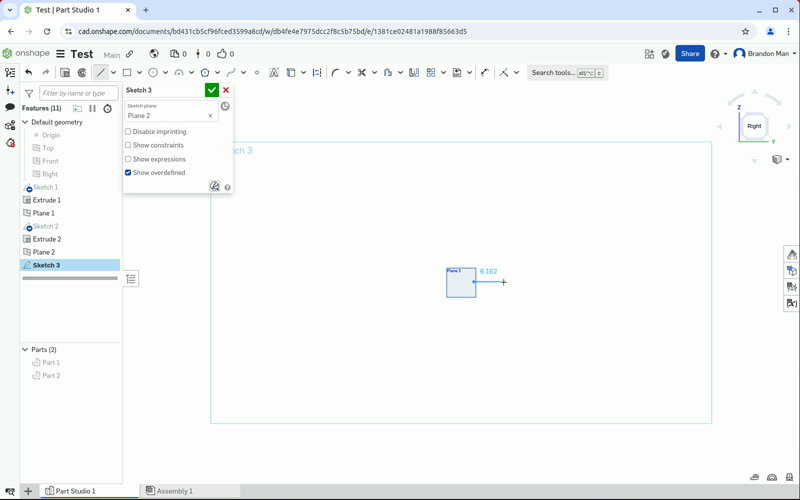
mouse_move(504, 281)
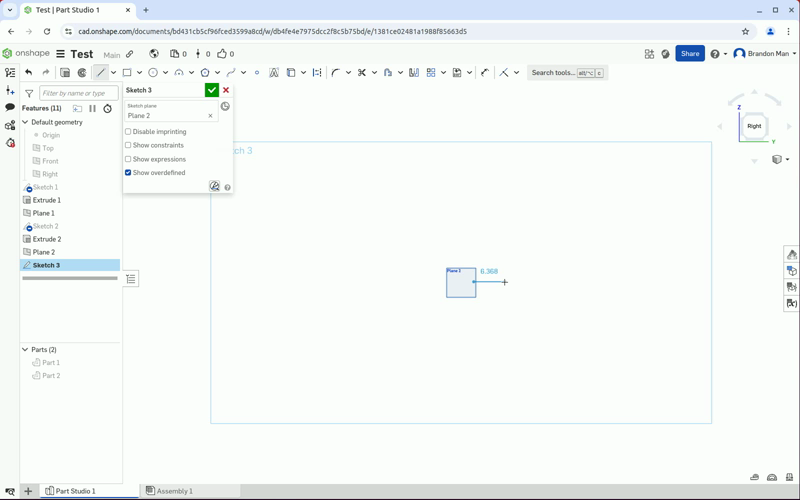
click(504, 281)
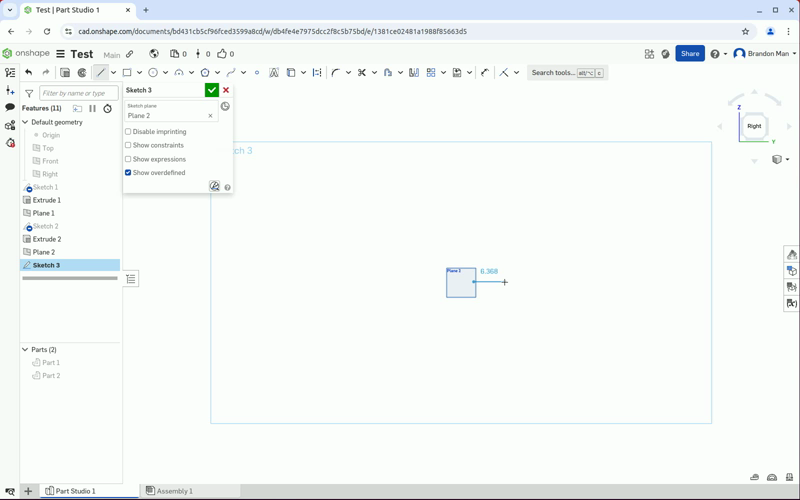
key_up(shift)
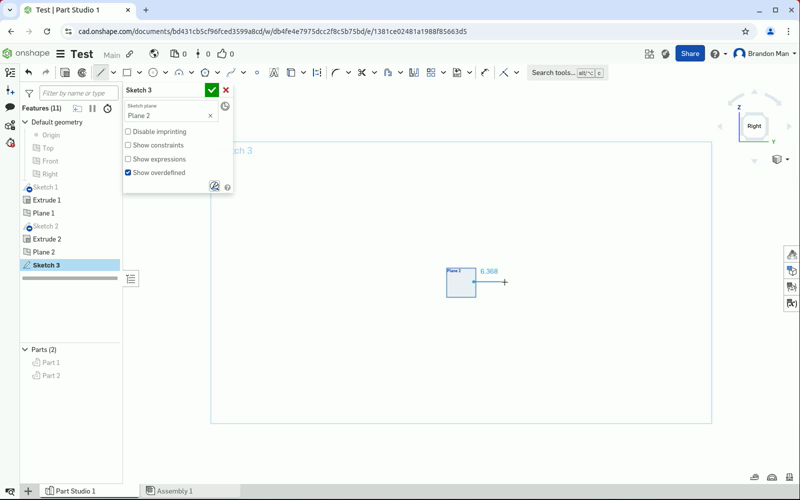
key_down(shift)
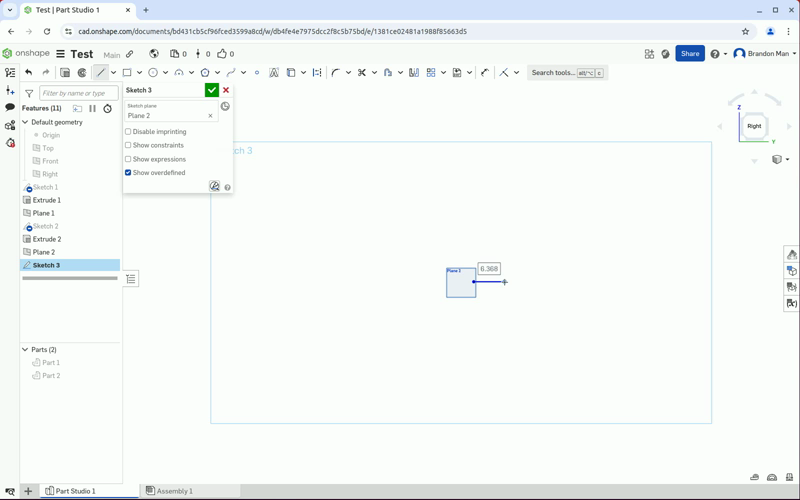
mouse_move(534, 281)
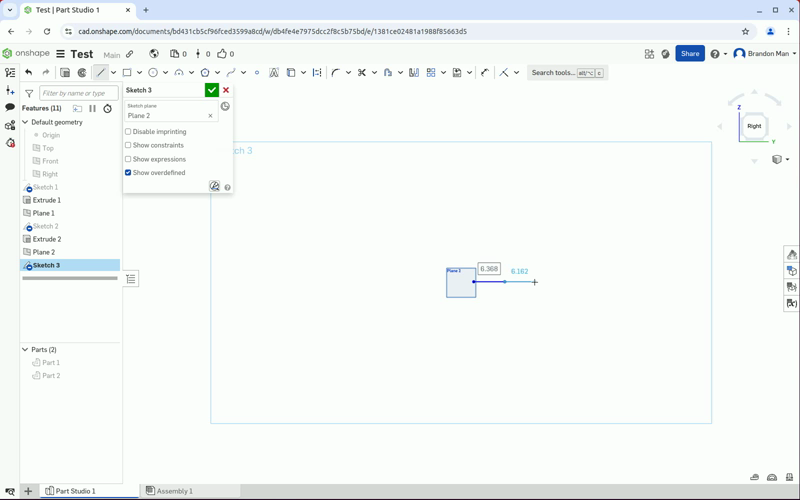
mouse_move(504, 275)
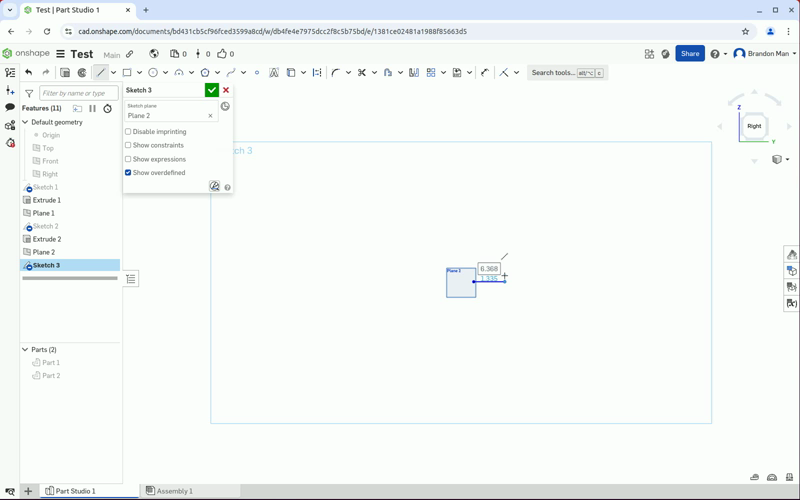
scroll(6)
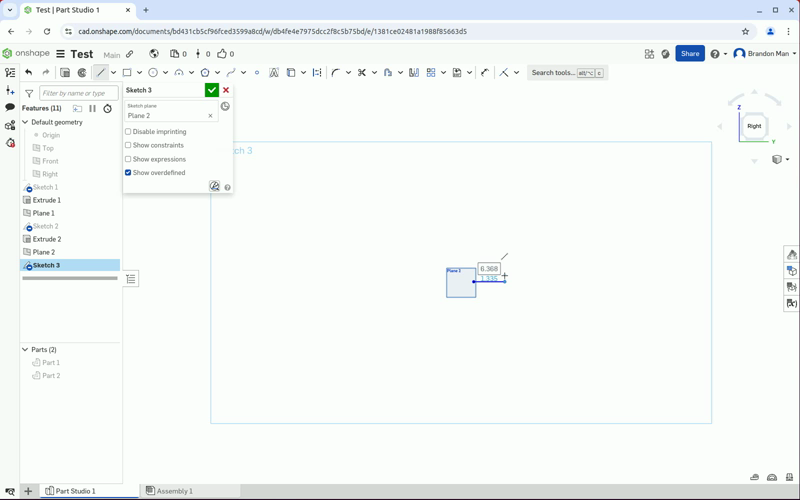
scroll(6)
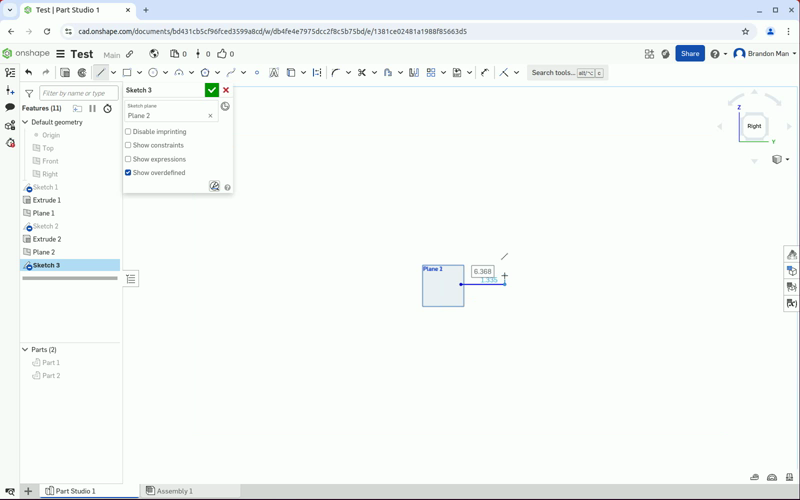
scroll(6)
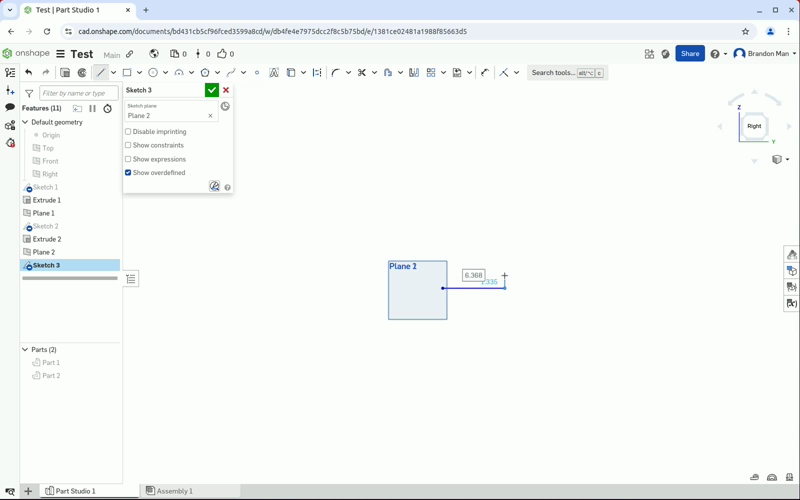
scroll(6)
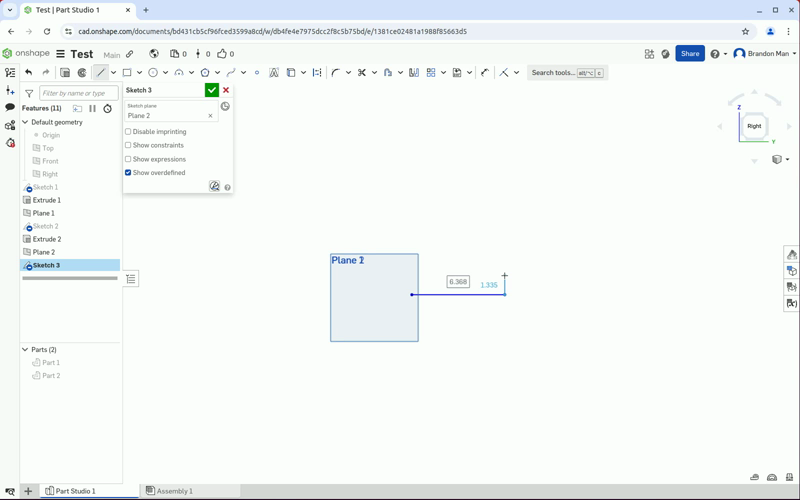
scroll(6)
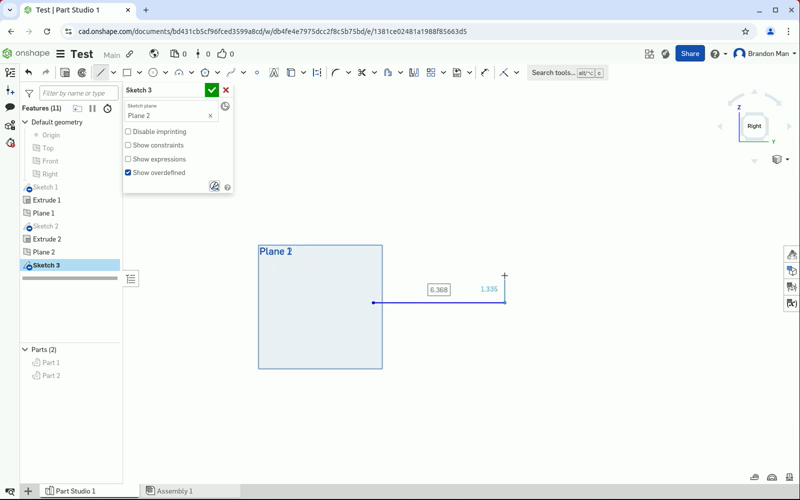
scroll(6)
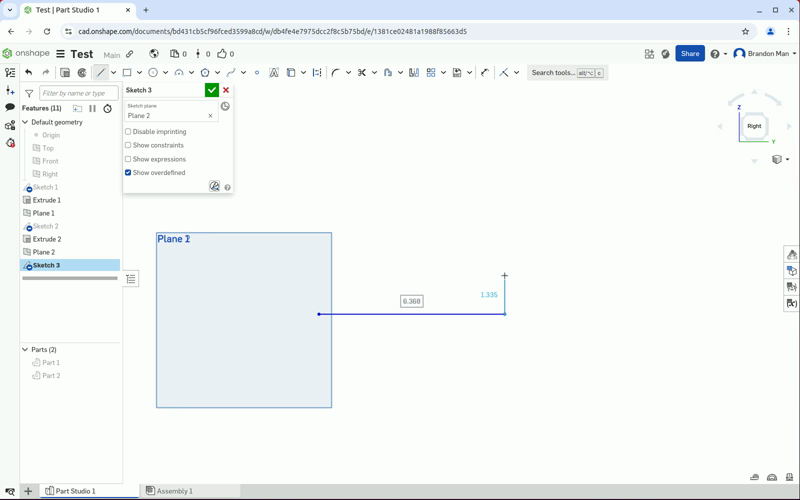
scroll(6)
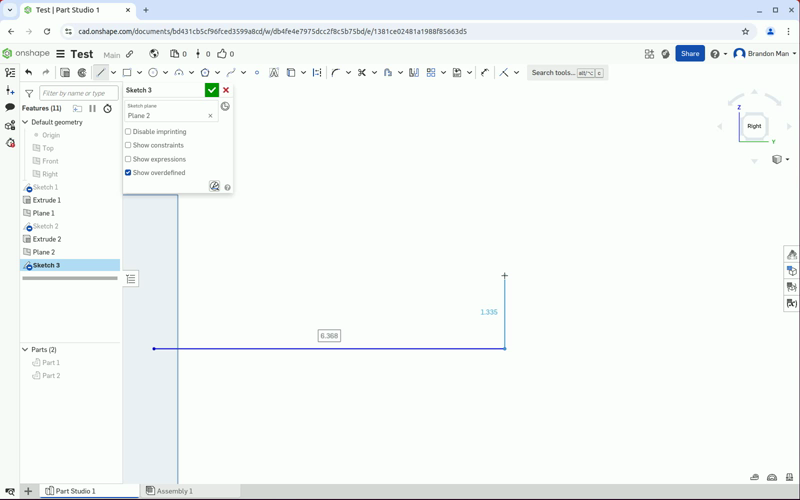
click(504, 275)
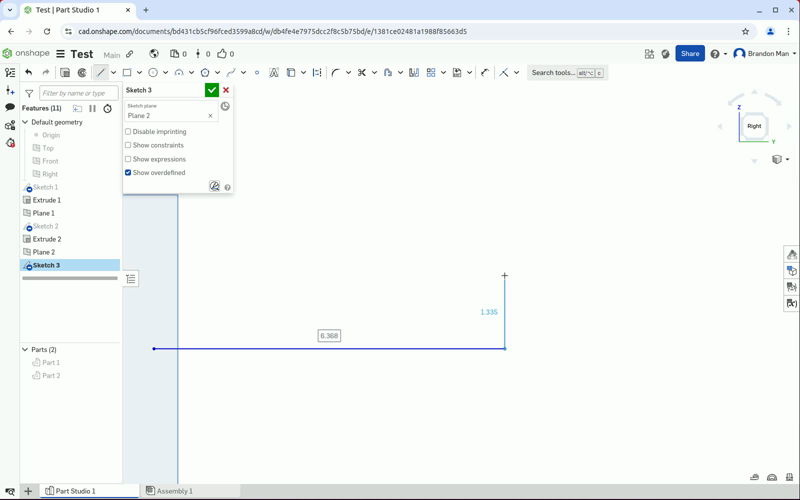
scroll(-6)
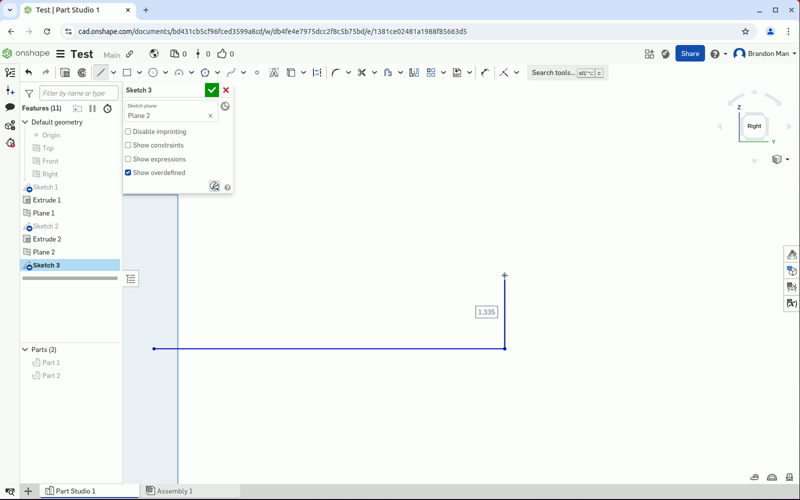
scroll(-6)
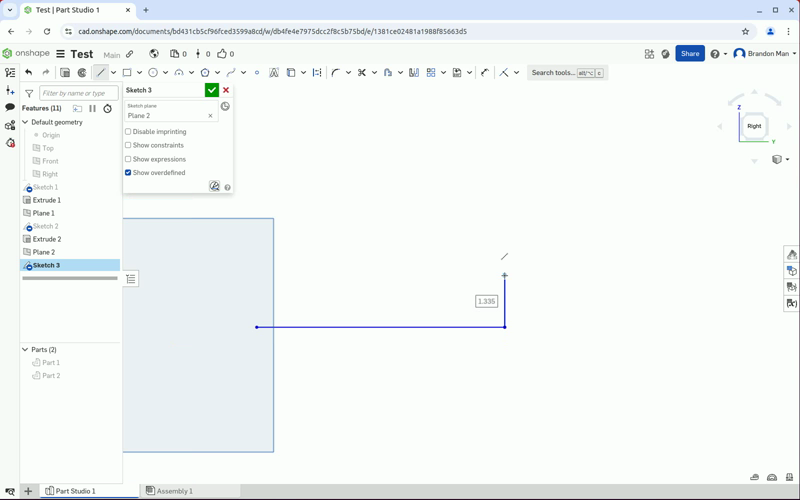
scroll(-6)
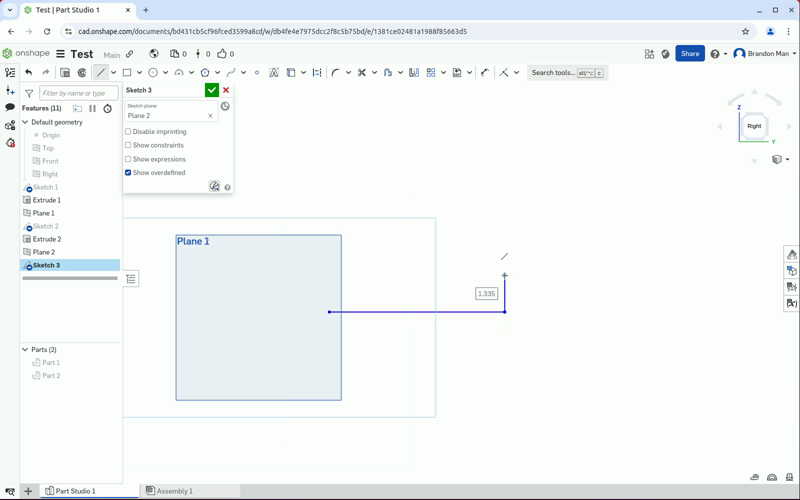
scroll(-6)
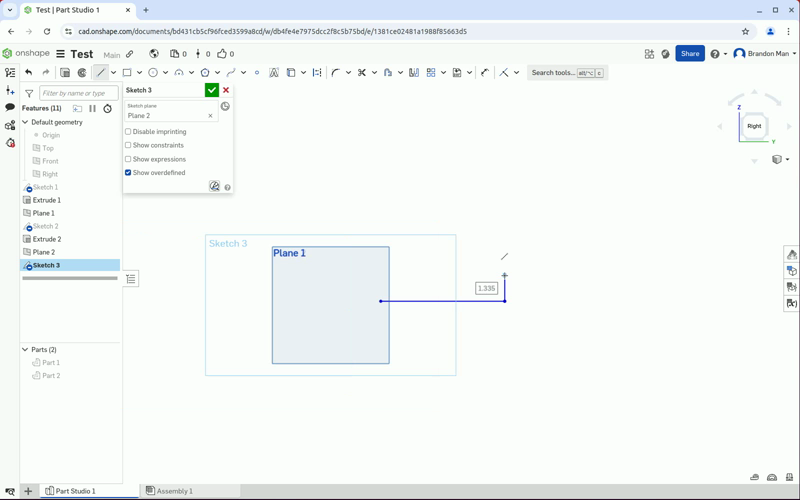
scroll(-6)
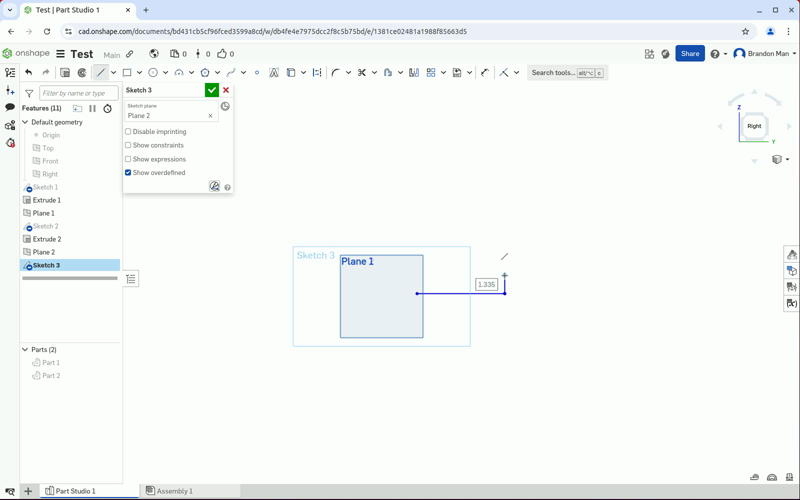
scroll(-6)
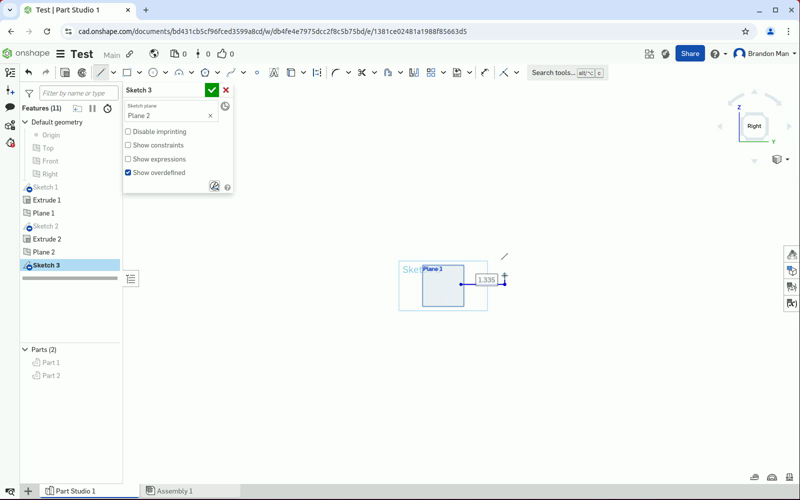
scroll(-6)
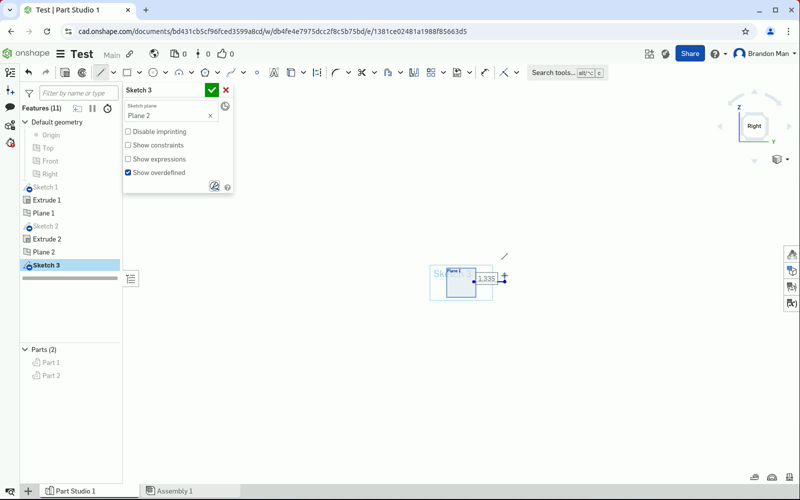
key_up(shift)
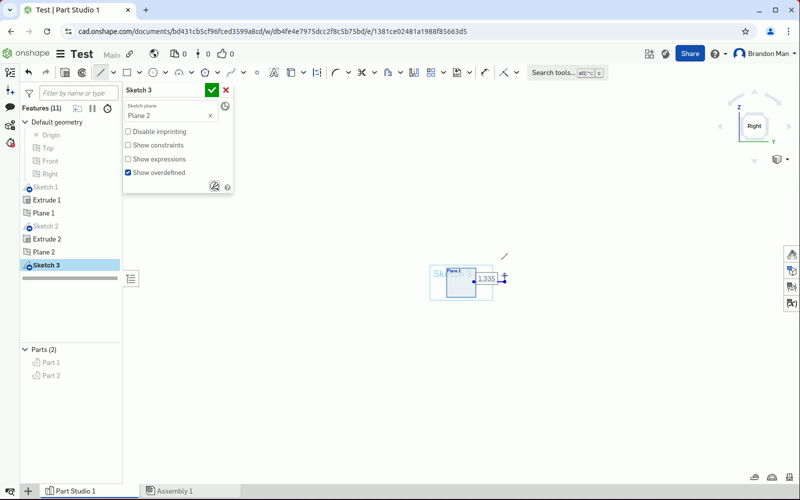
key_down(shift)
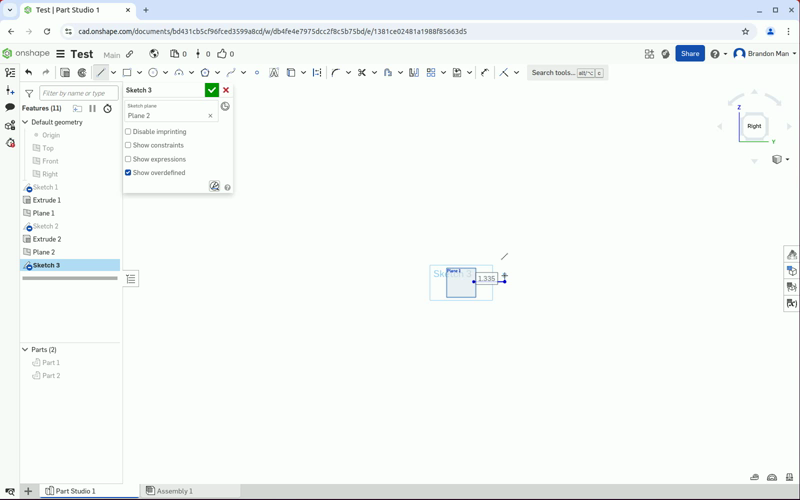
mouse_move(534, 275)
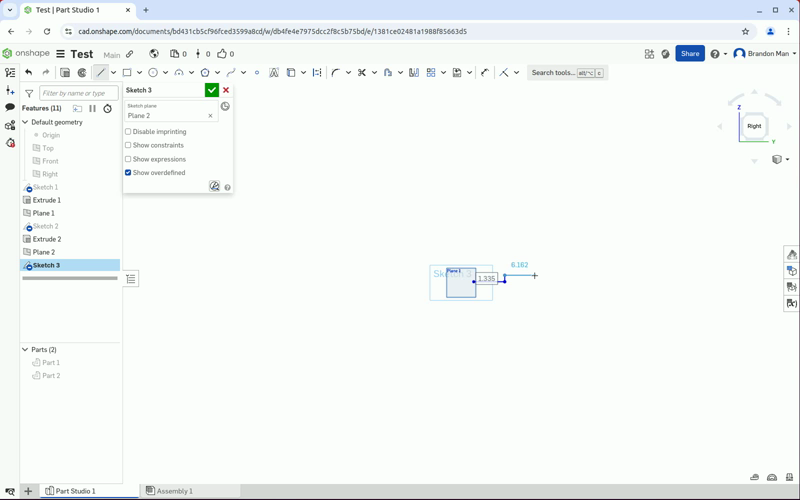
mouse_move(473, 275)
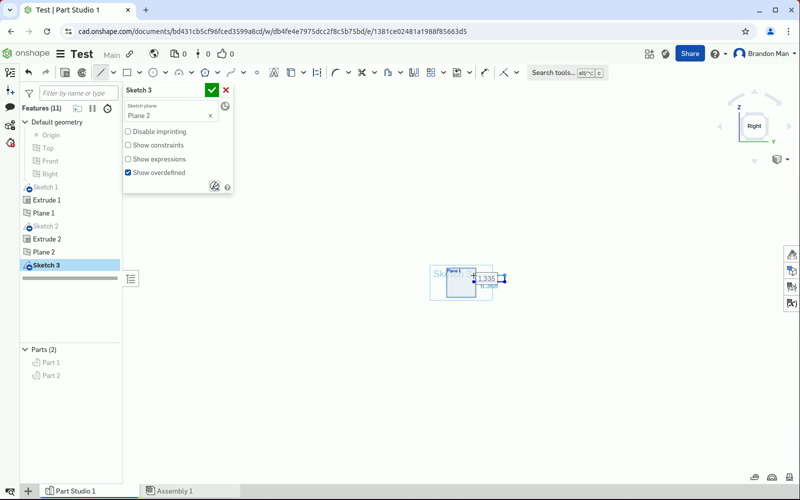
click(473, 275)
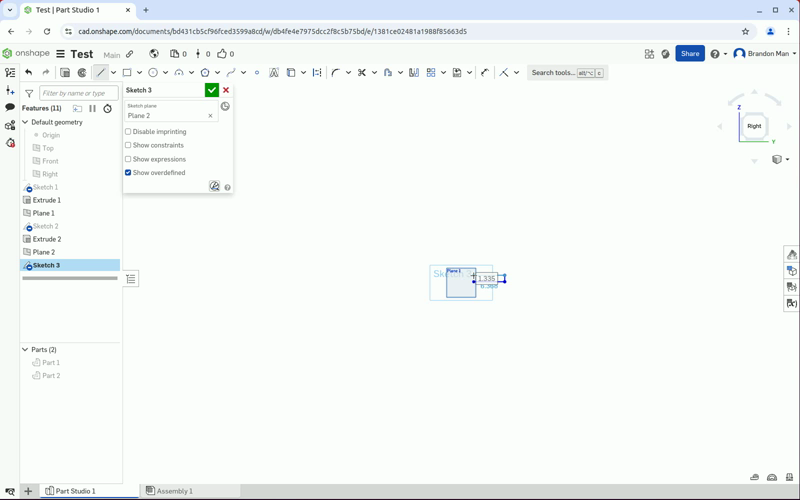
key_up(shift)
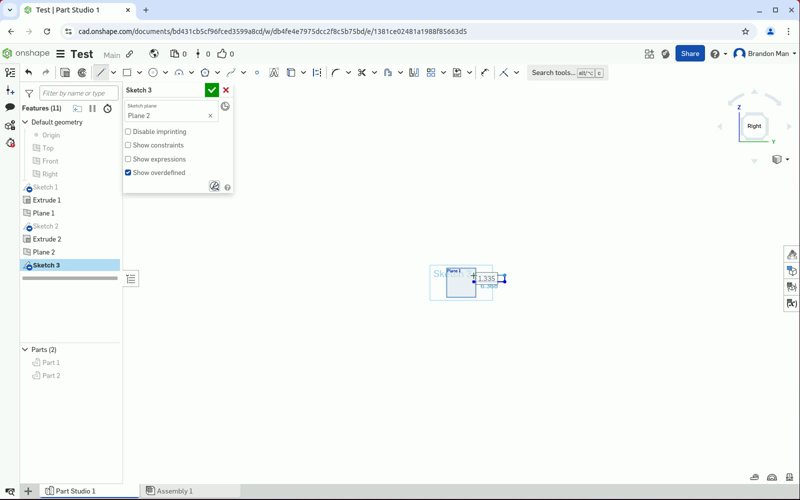
mouse_move(503, 275)
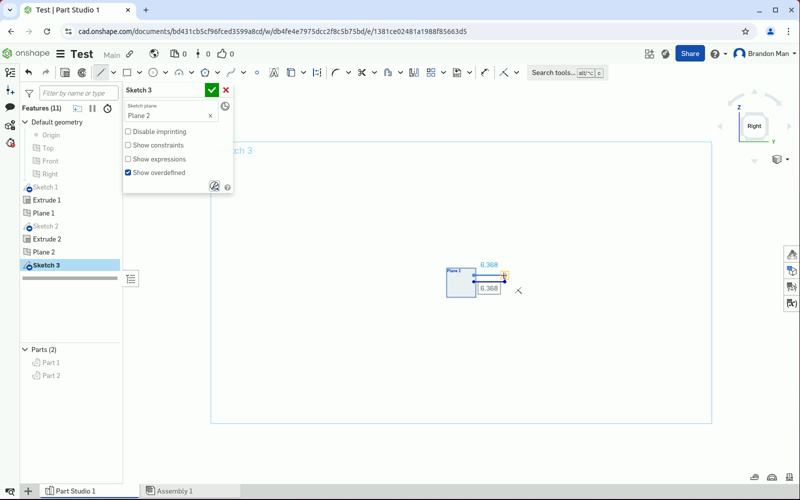
key_down(shift)
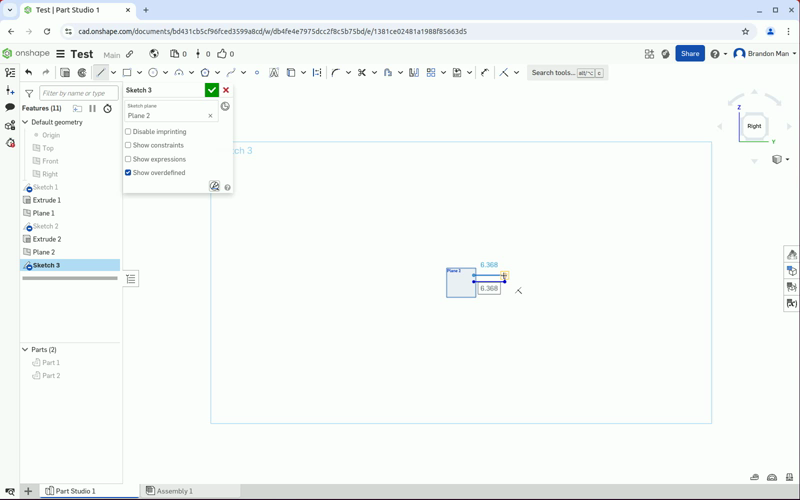
mouse_move(473, 281)
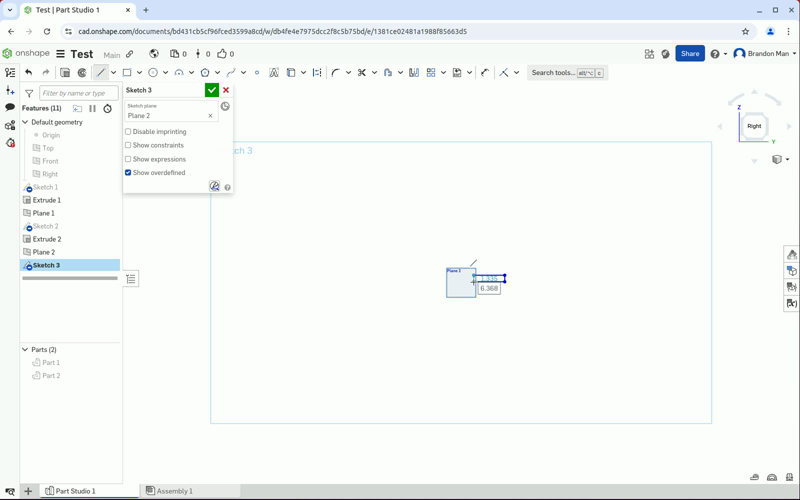
scroll(6)
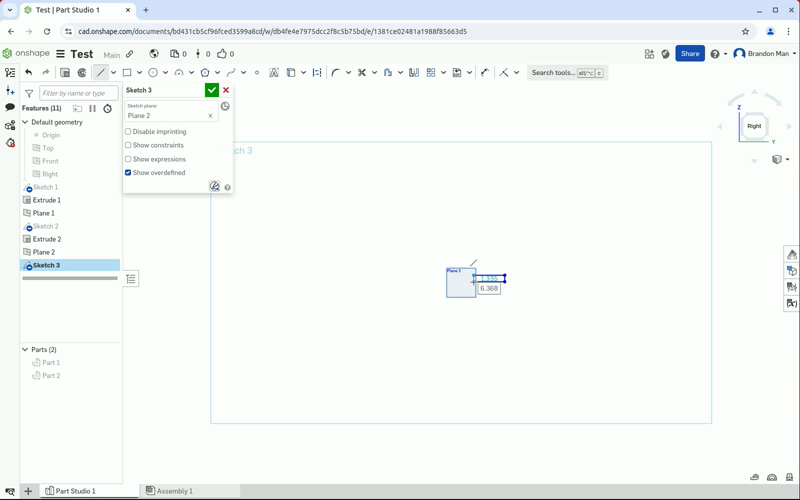
scroll(6)
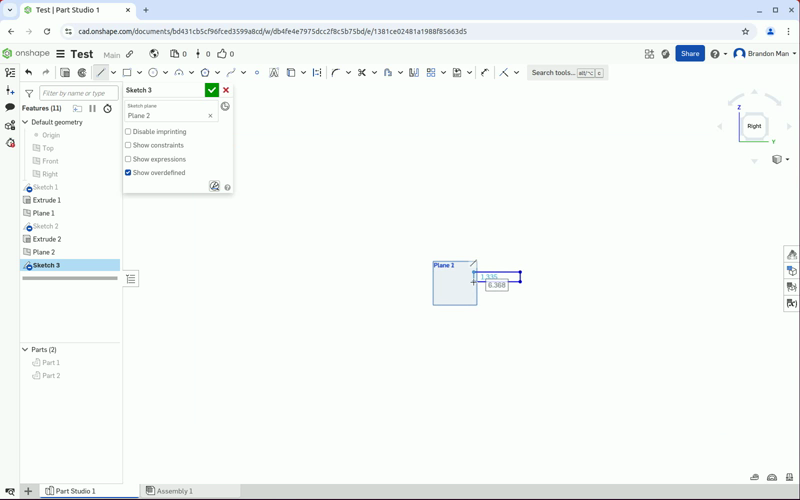
scroll(6)
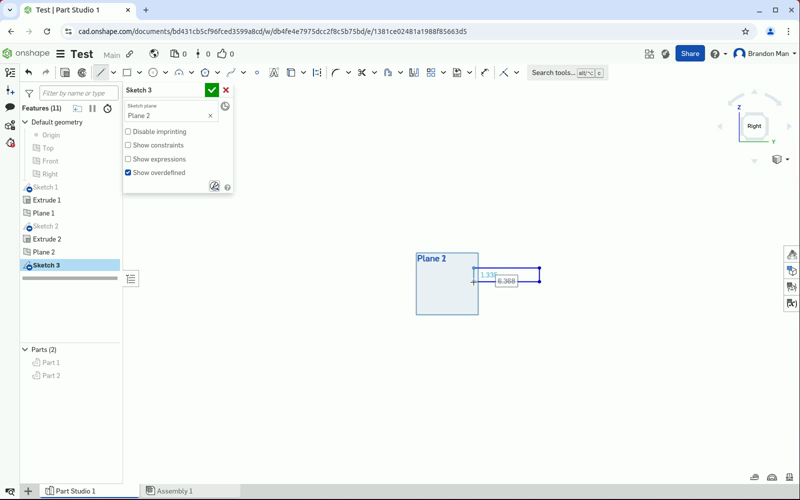
scroll(6)
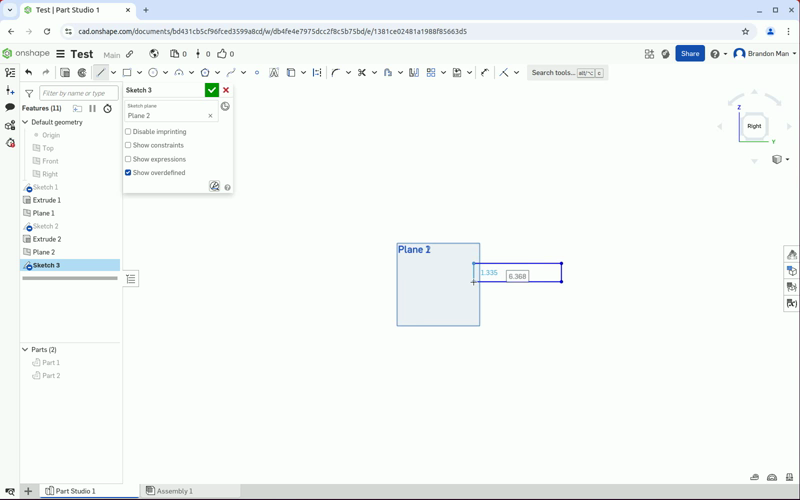
scroll(6)
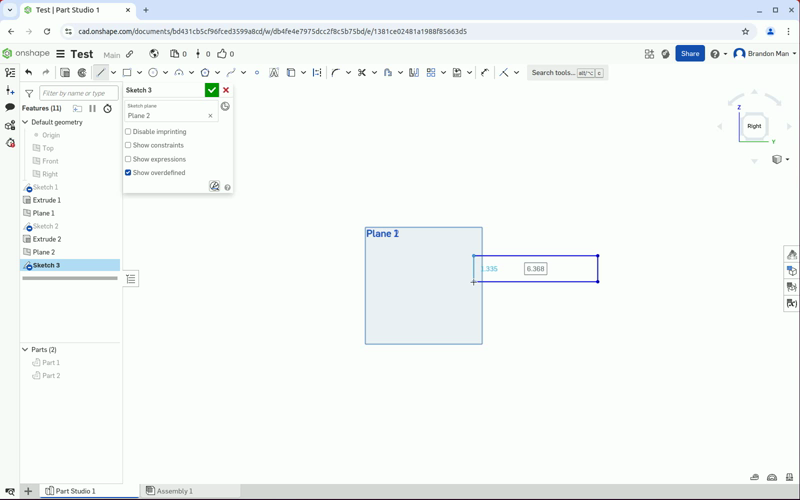
scroll(6)
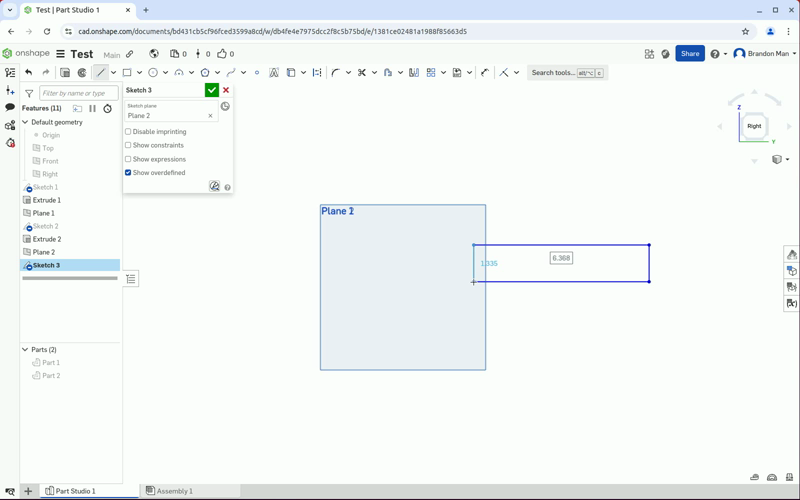
scroll(6)
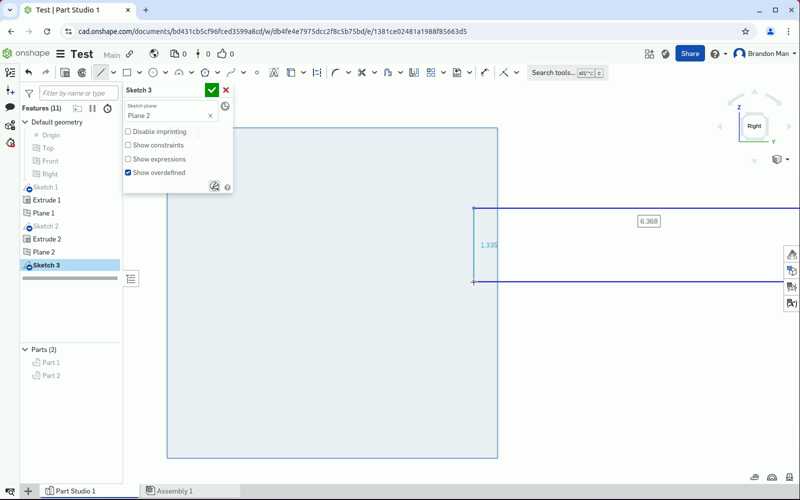
key_up(shift)
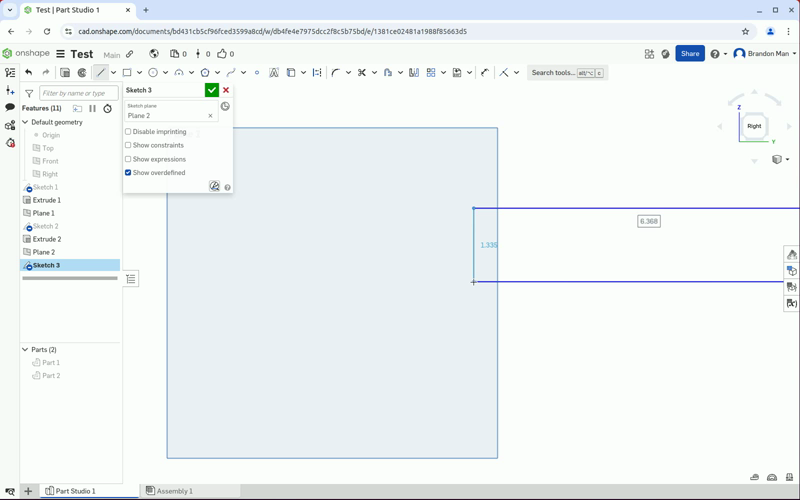
click(473, 281)
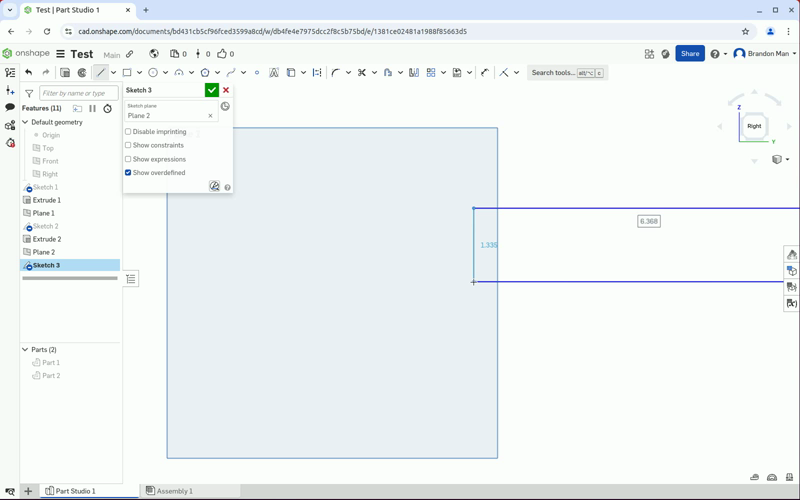
scroll(-6)
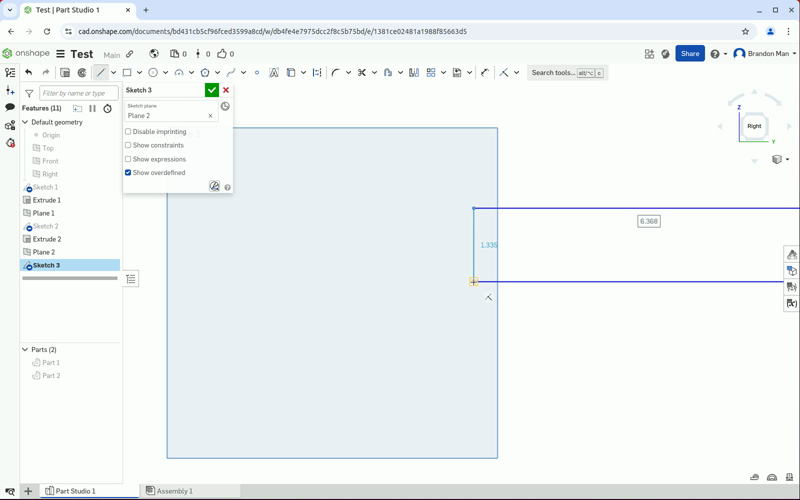
scroll(-6)
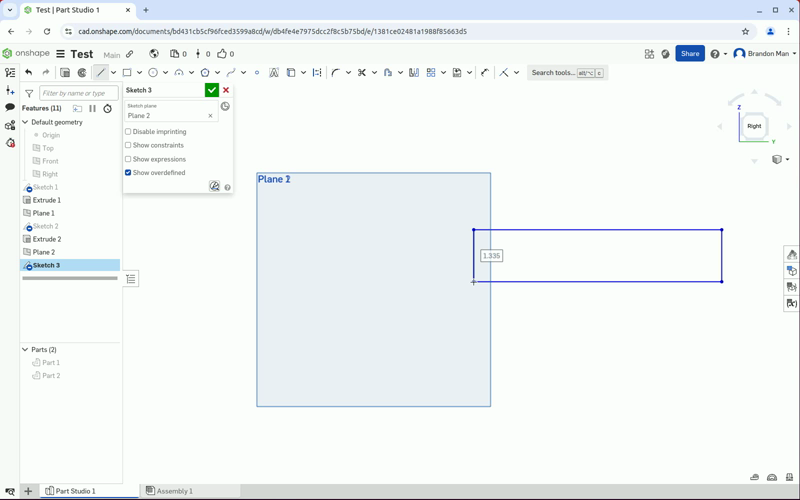
scroll(-6)
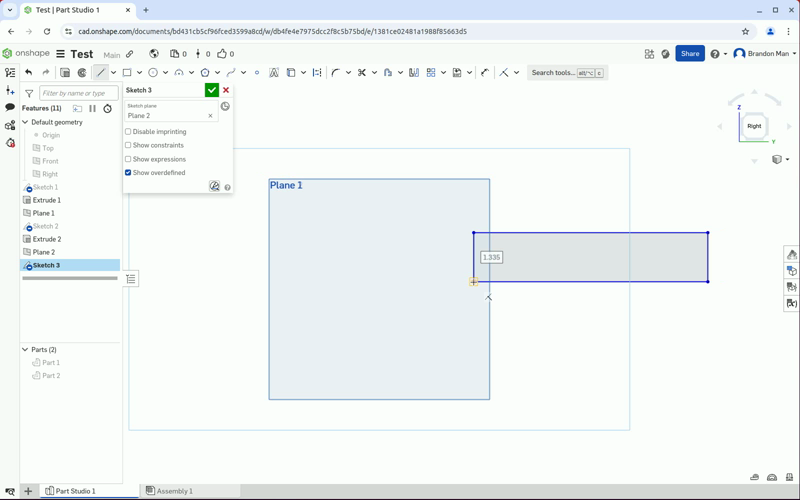
scroll(-6)
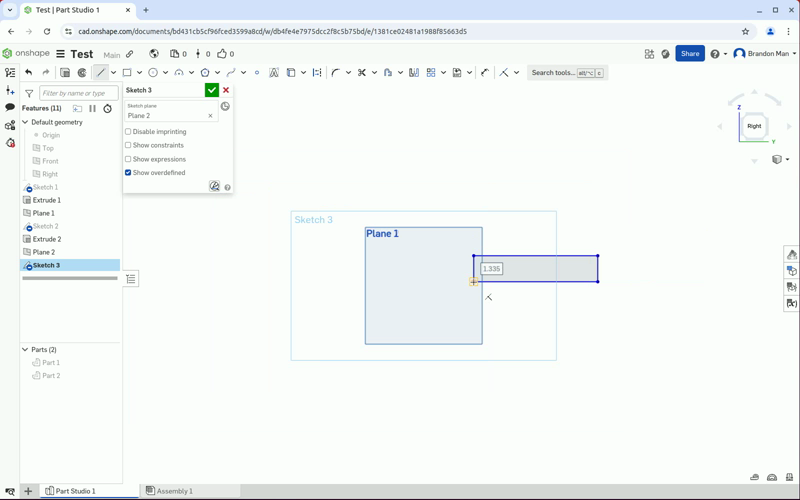
scroll(-6)
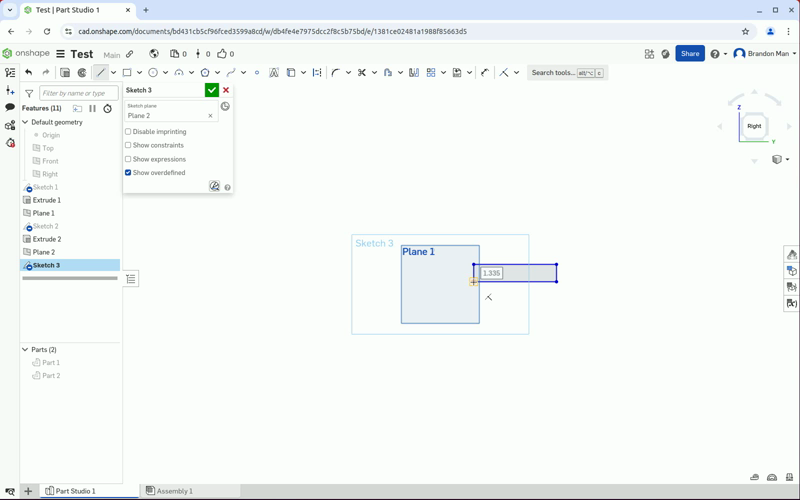
scroll(-6)
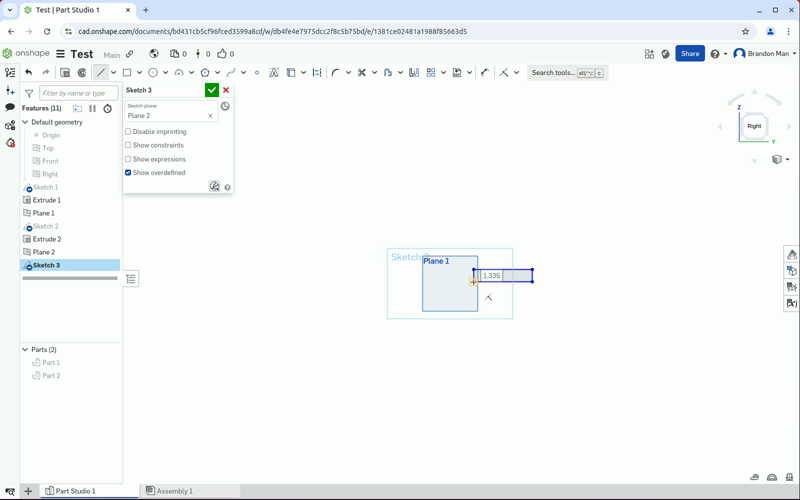
scroll(-6)
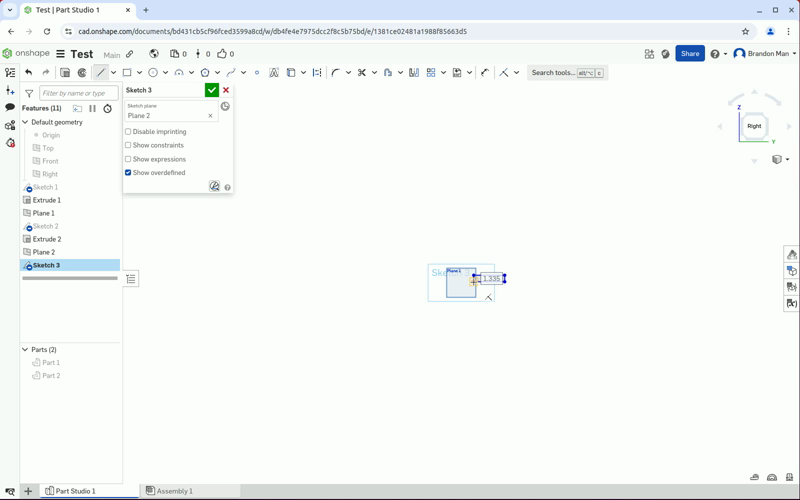
key(esc)
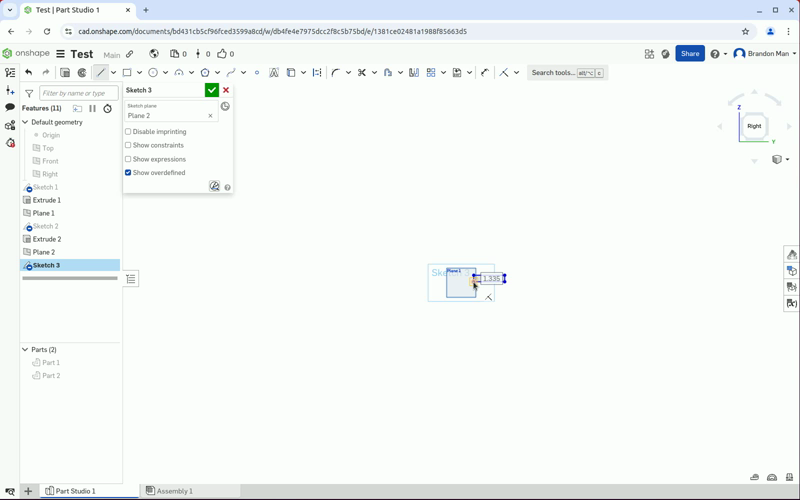
mouse_move(475, 280)
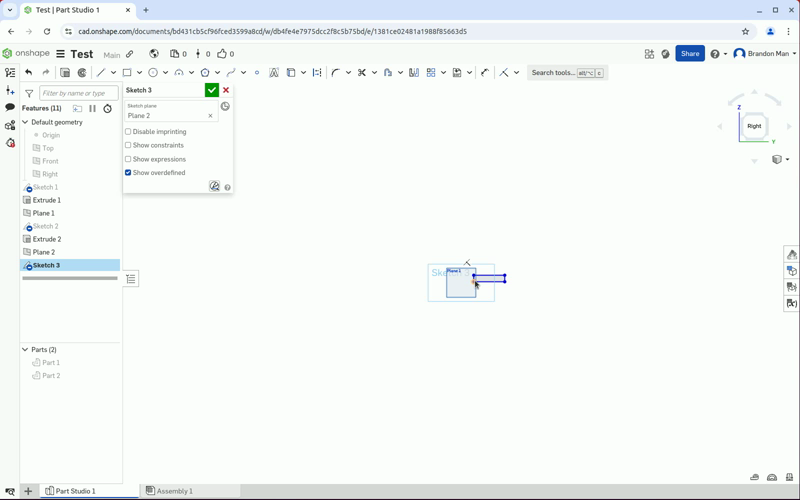
scroll(6)
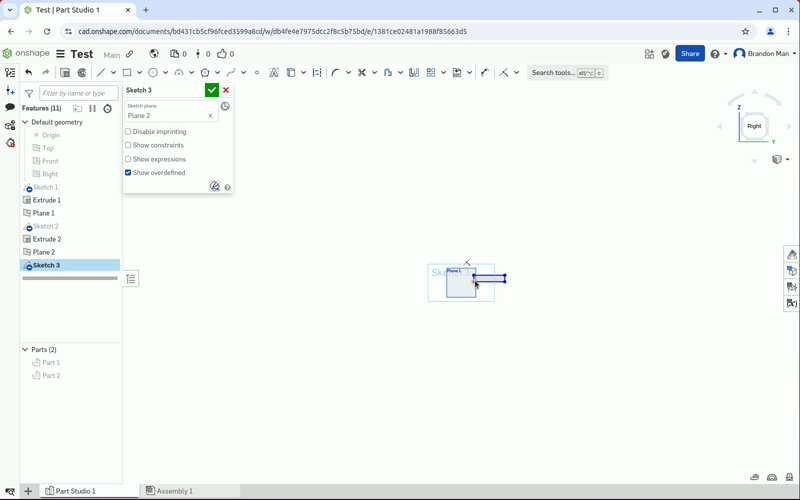
scroll(6)
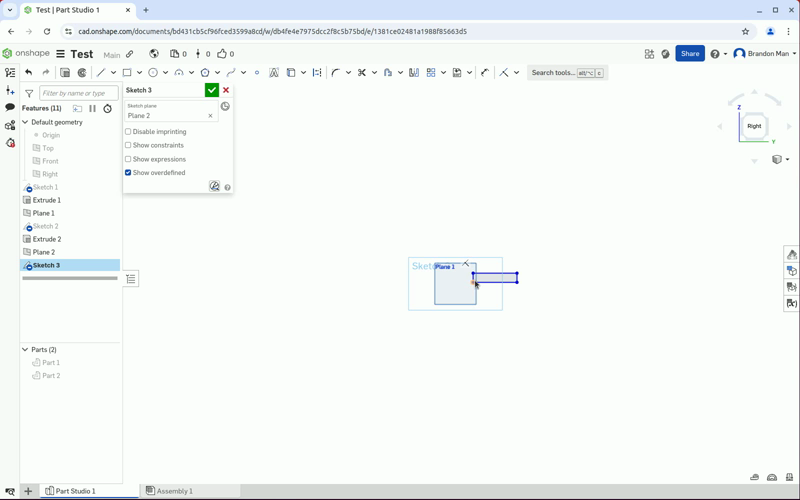
scroll(6)
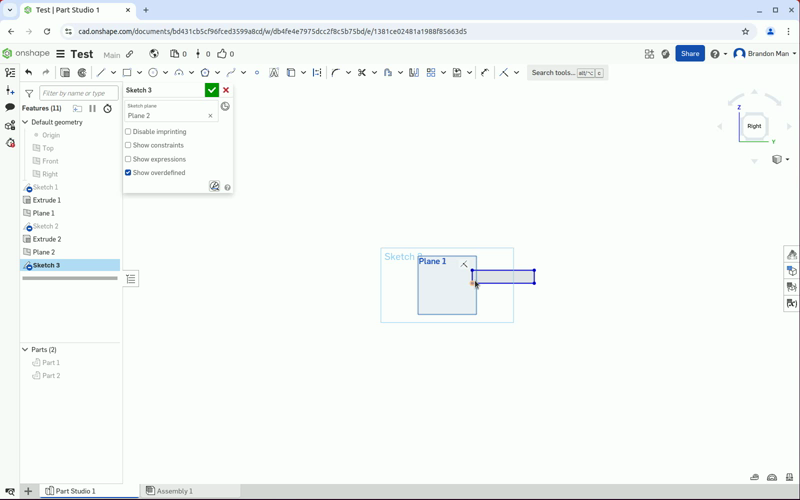
scroll(6)
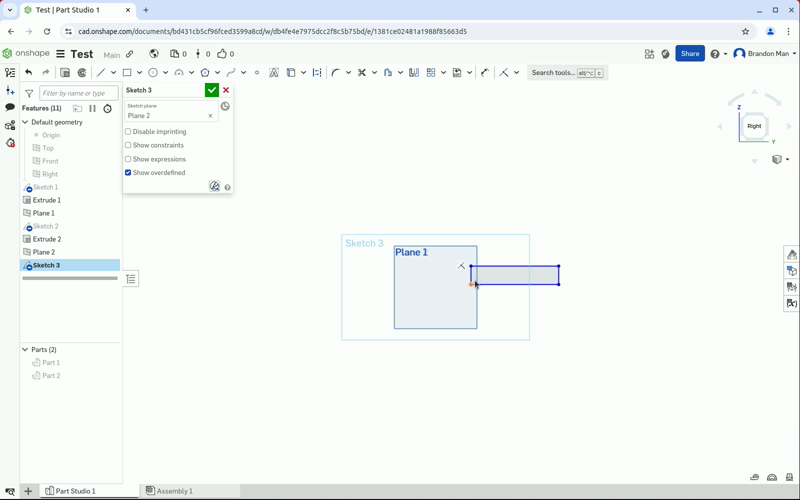
scroll(6)
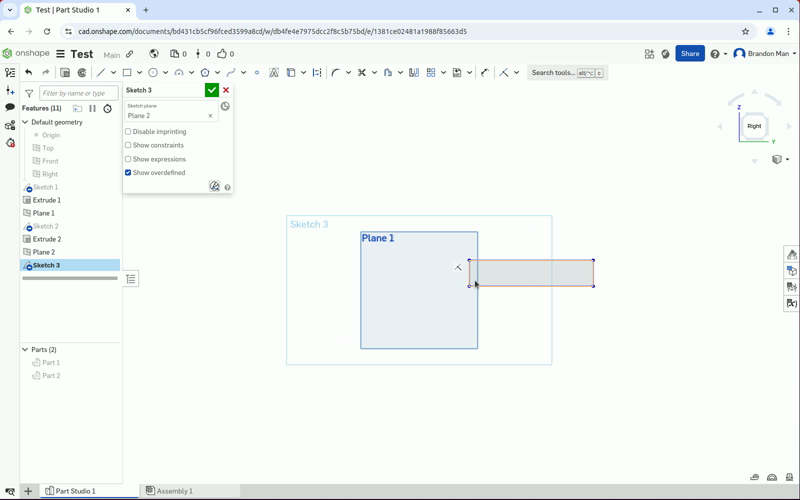
scroll(6)
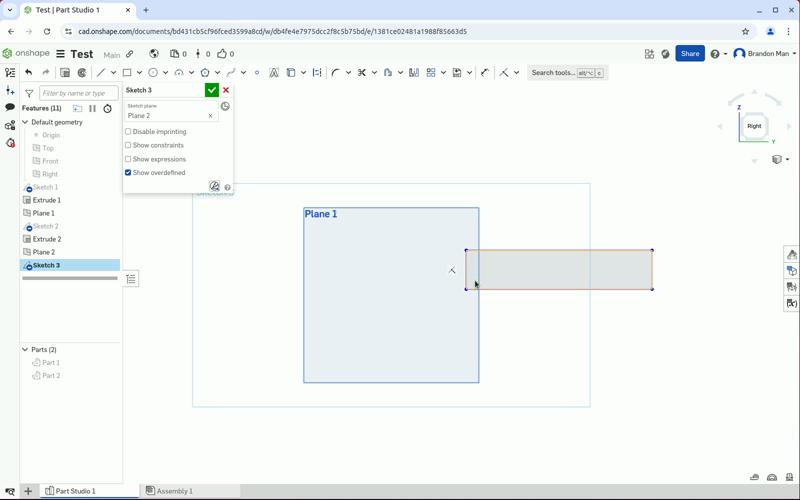
scroll(6)
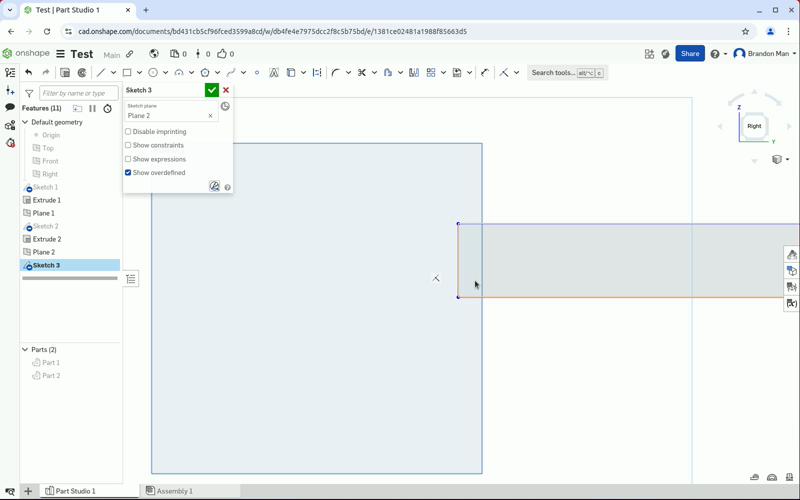
click(475, 280)
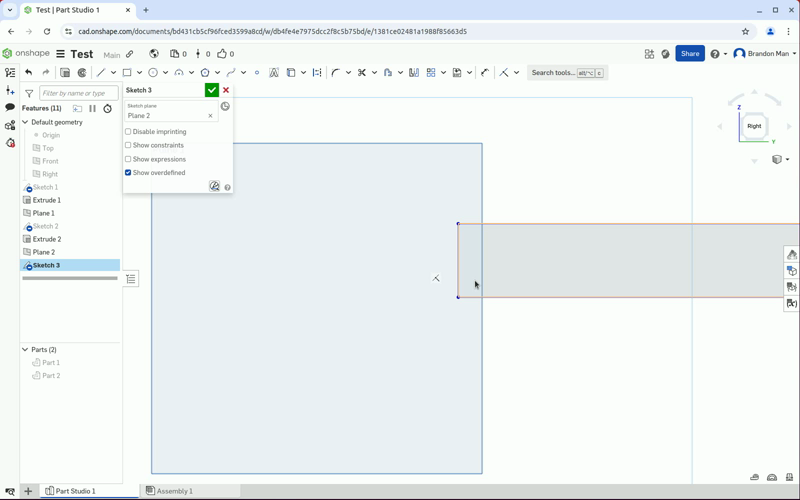
scroll(-6)
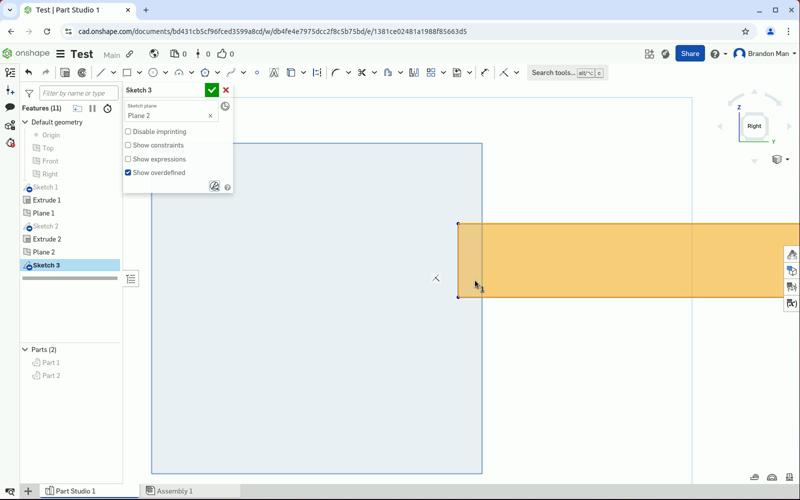
scroll(-6)
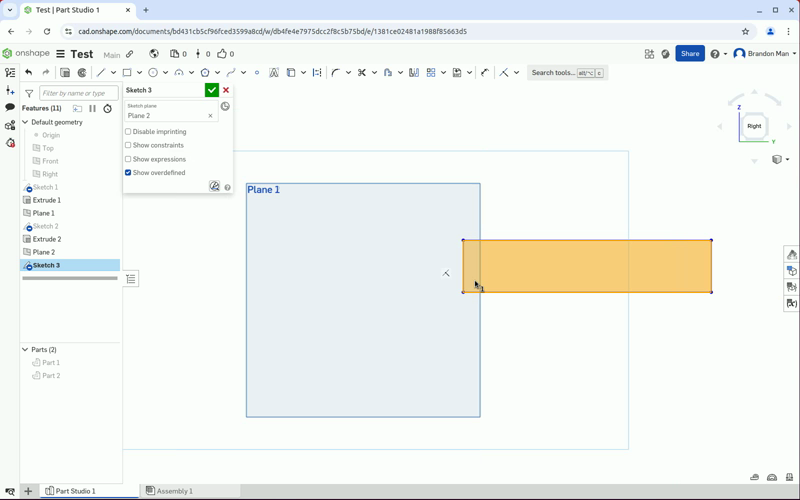
scroll(-6)
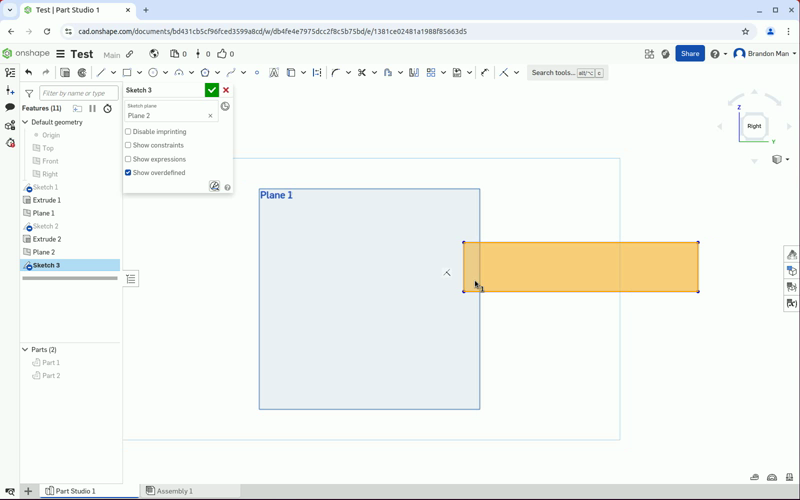
scroll(-6)
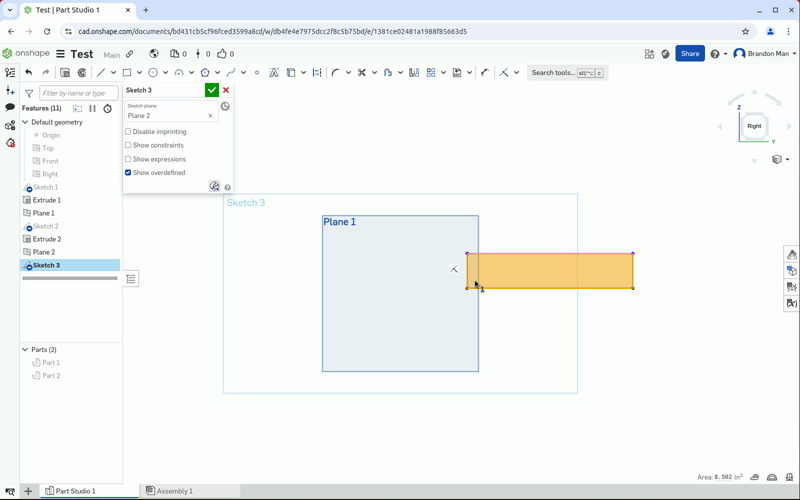
scroll(-6)
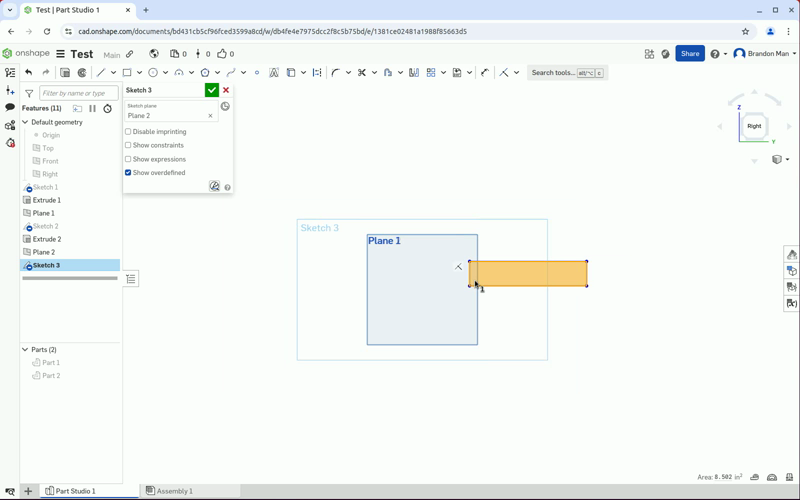
scroll(-6)
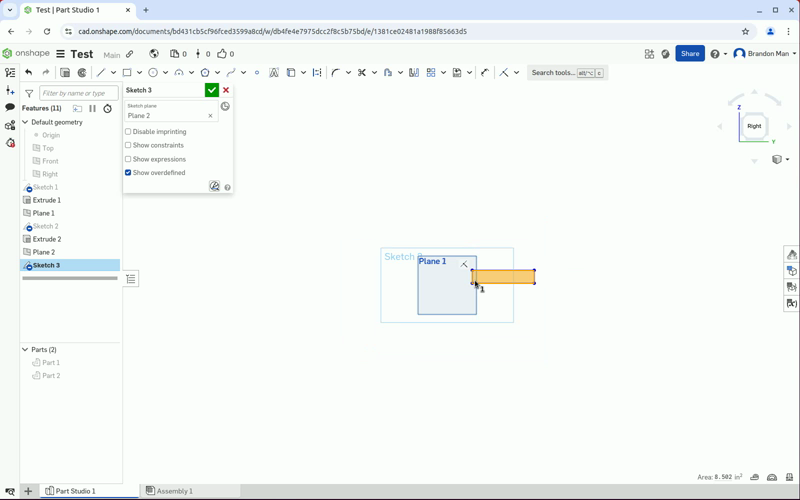
scroll(-6)
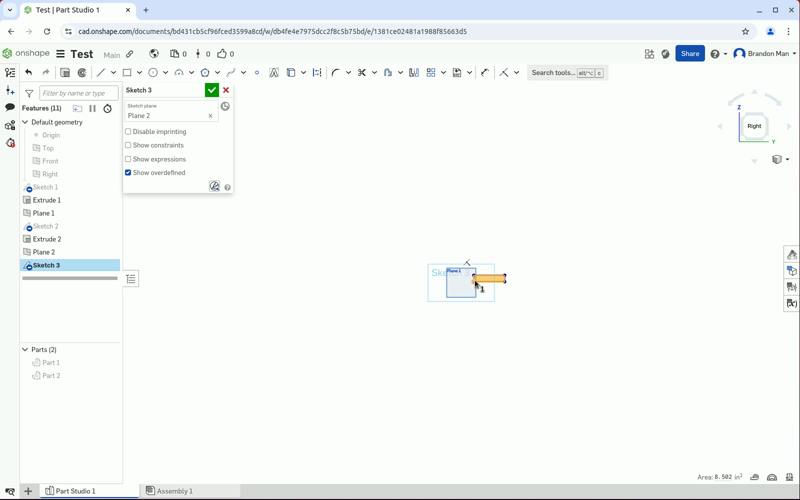
mouse_move(73, 352)
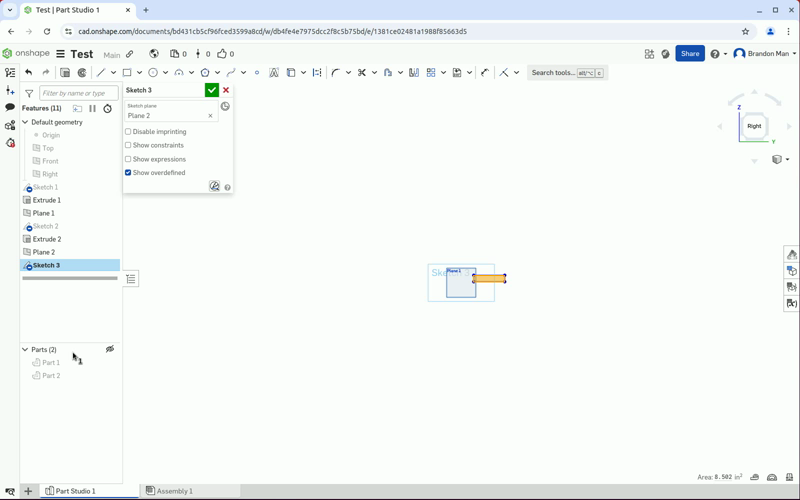
key(shift+y)
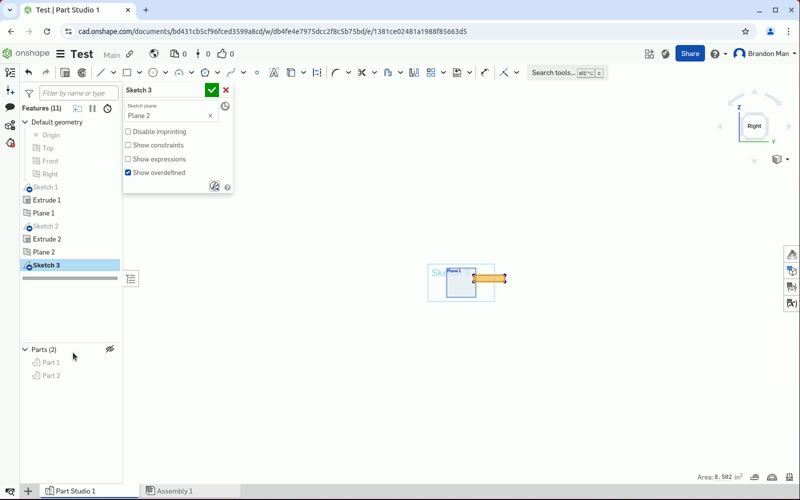
key(shift+e)
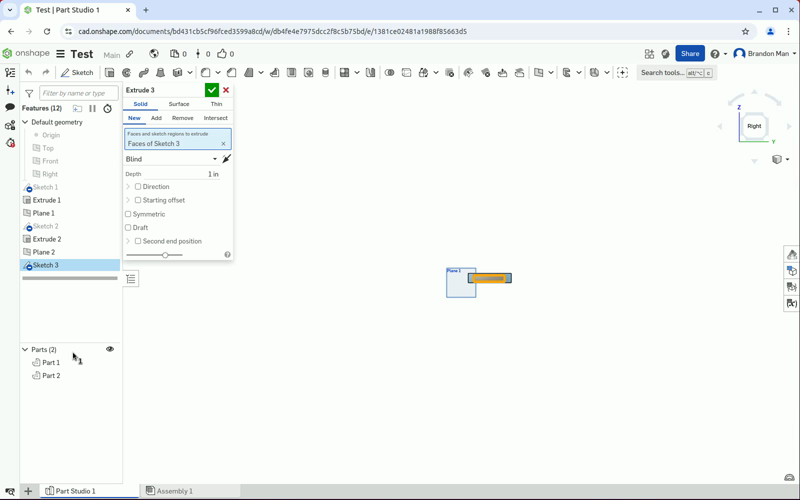
mouse_move(143, 106)
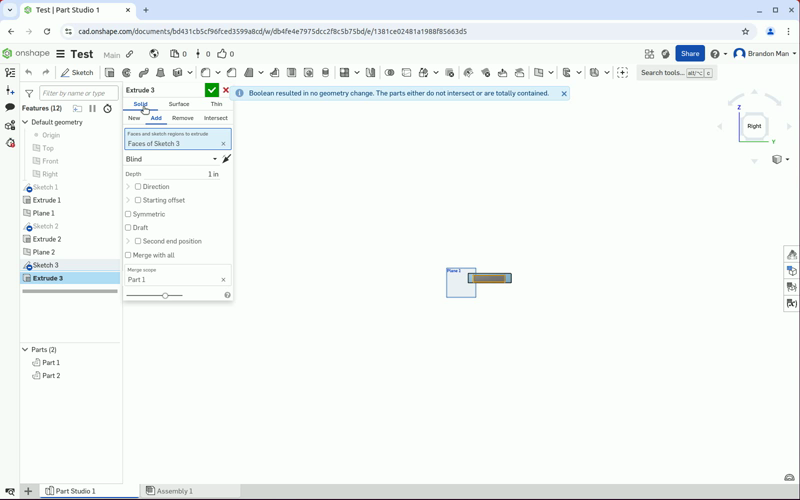
click(143, 106)
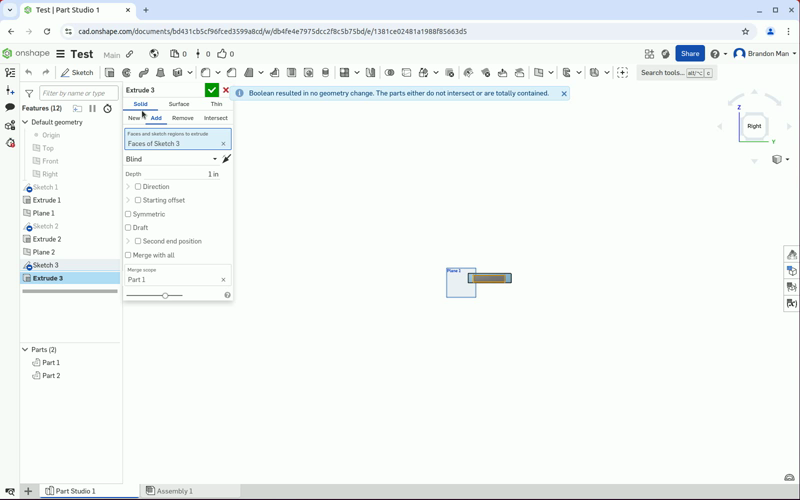
mouse_move(137, 120)
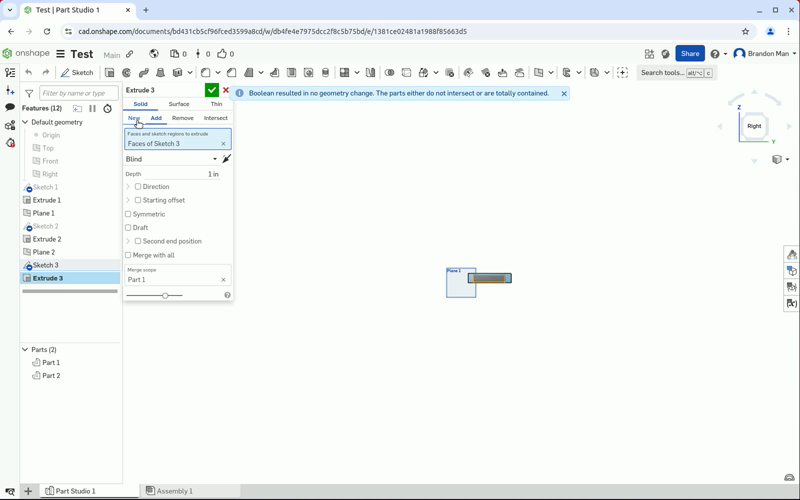
click(137, 120)
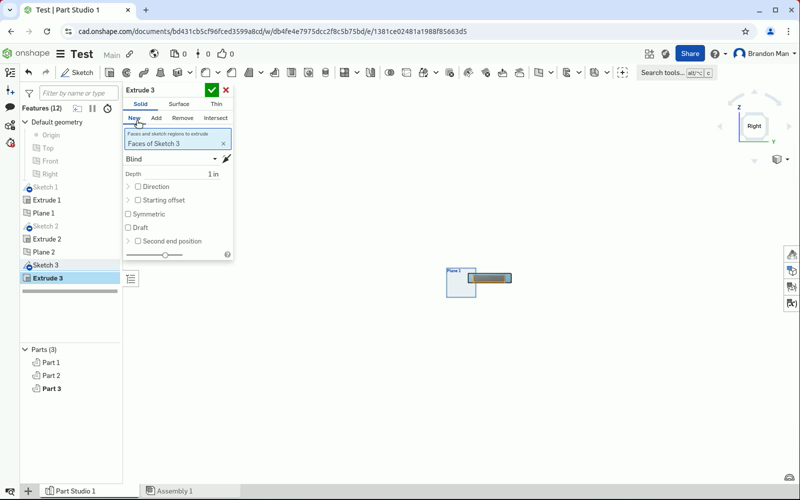
key(tab, 4)
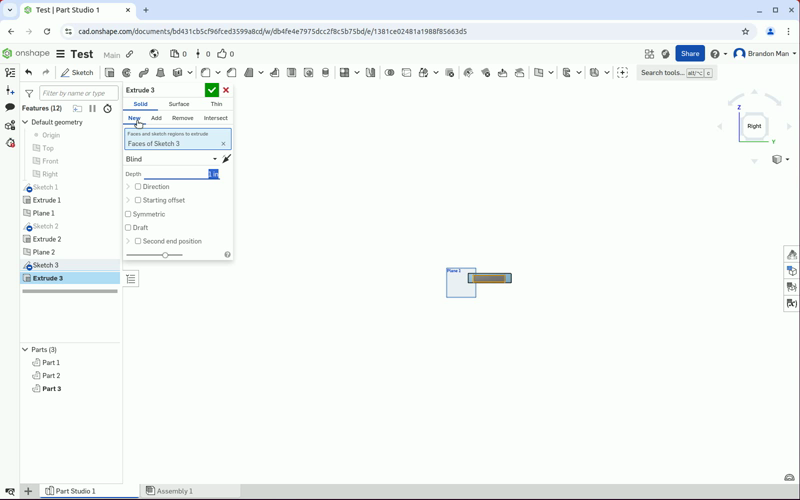
text(1.926)
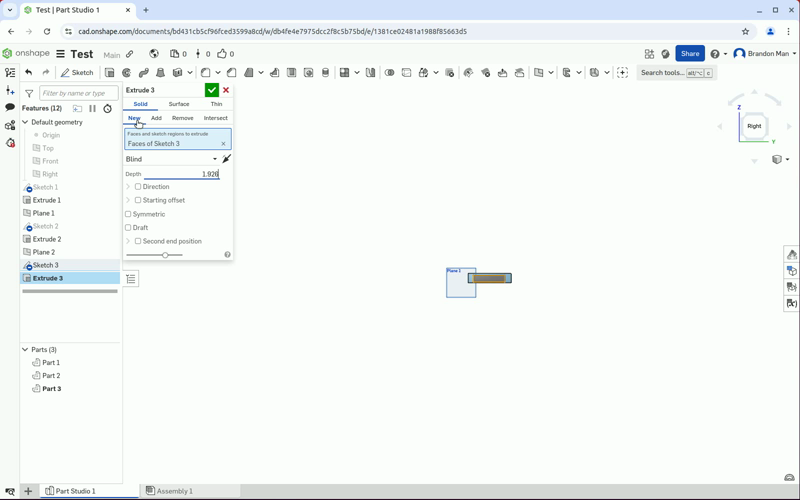
key(enter)
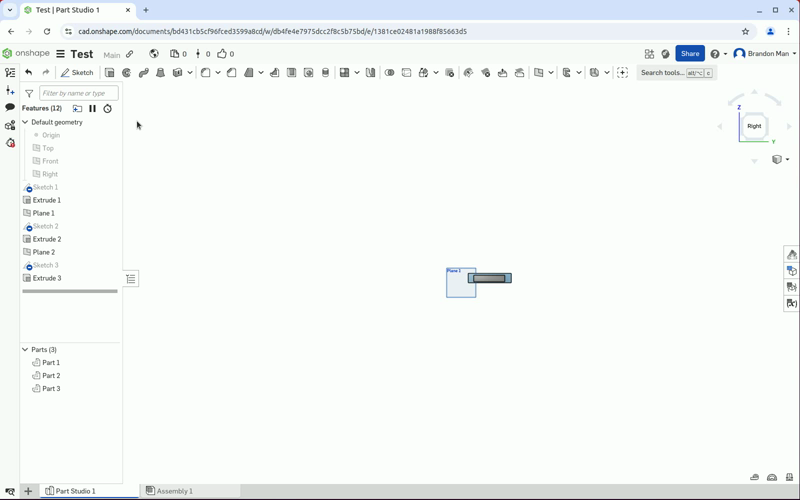
key(shift+h)
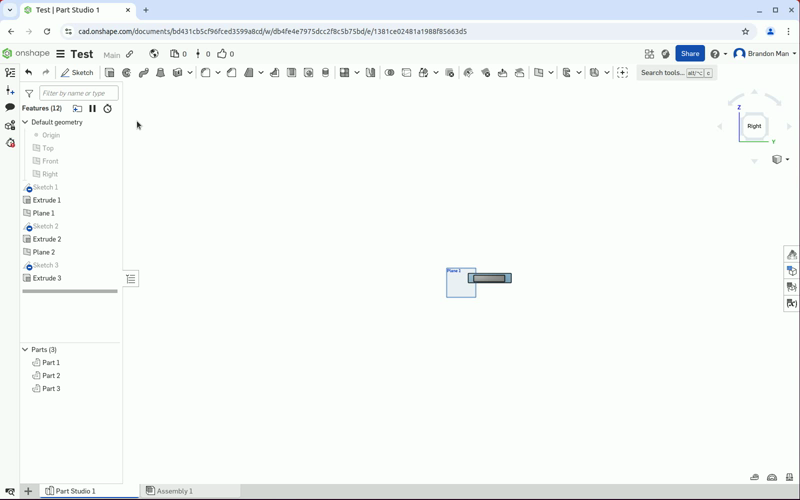
key(shift+h)
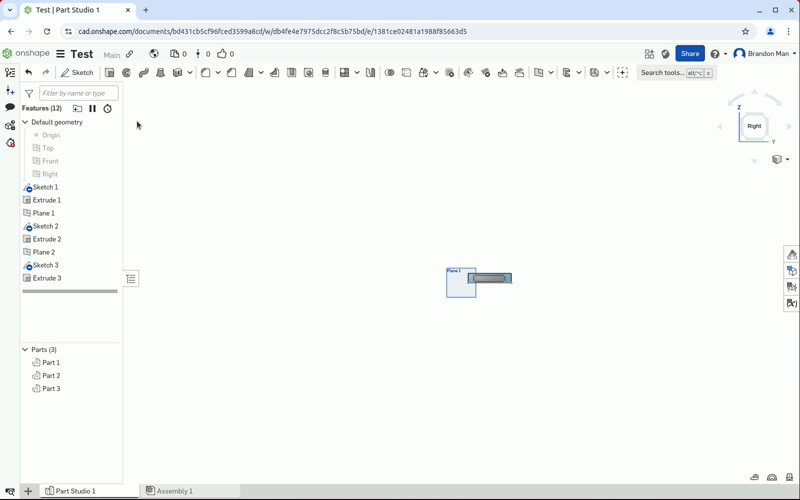
key(shift+7)
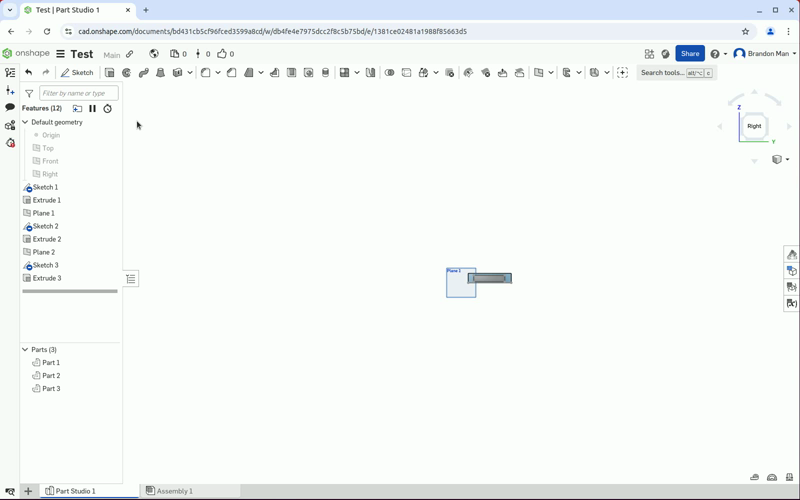
key(right, 2)
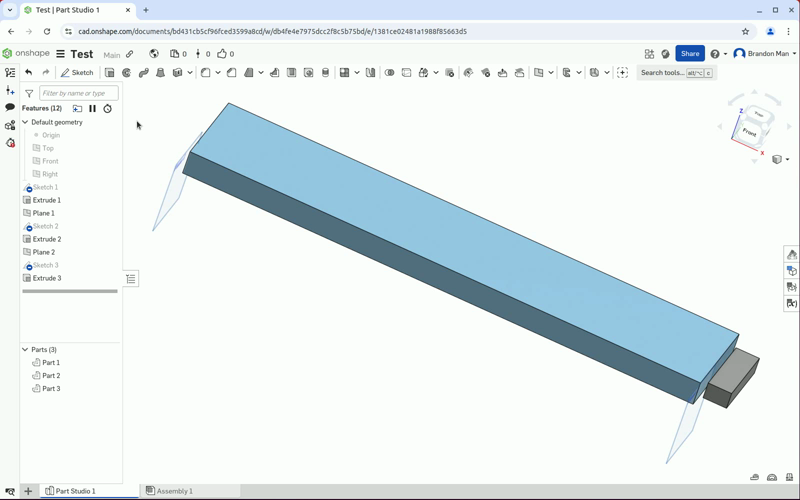
key(down, 2)
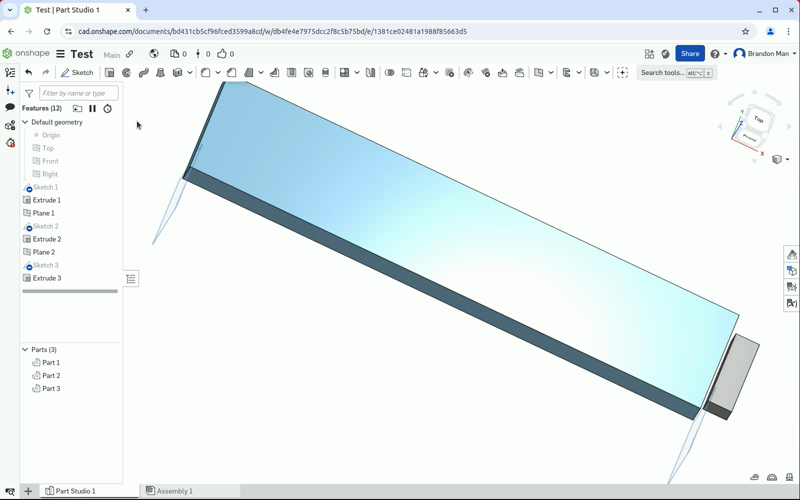
key(up, 2)
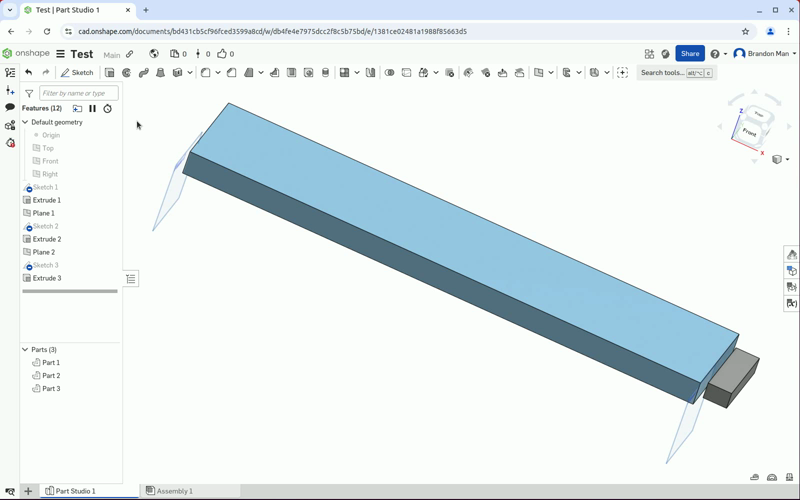
key(left, 2)
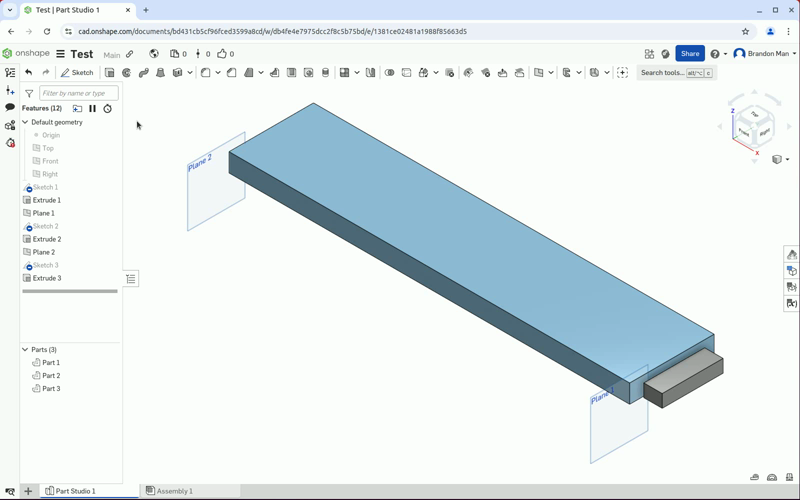
mouse_move(73, 189)
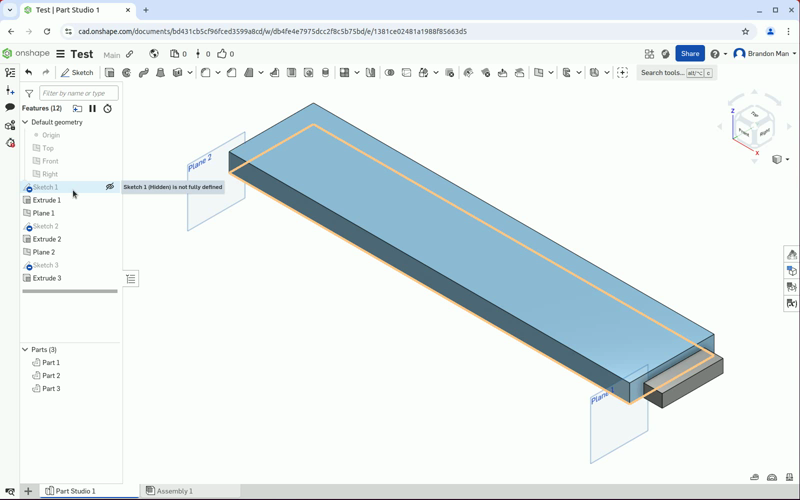
click(73, 189)